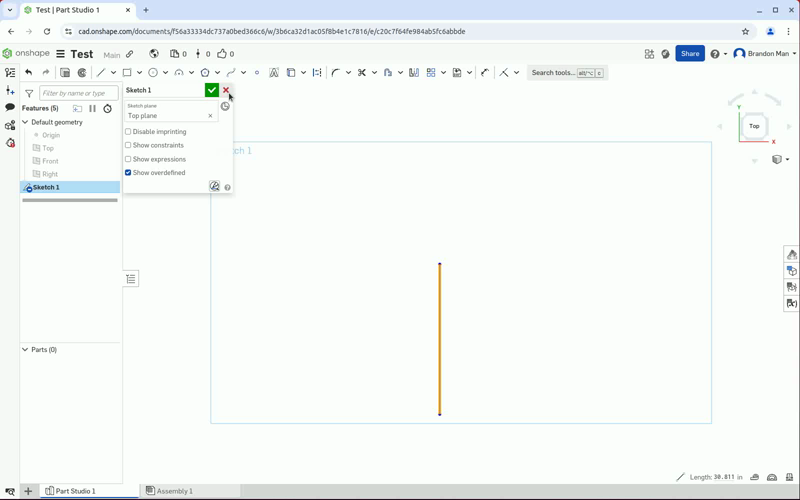
key(shift+h)
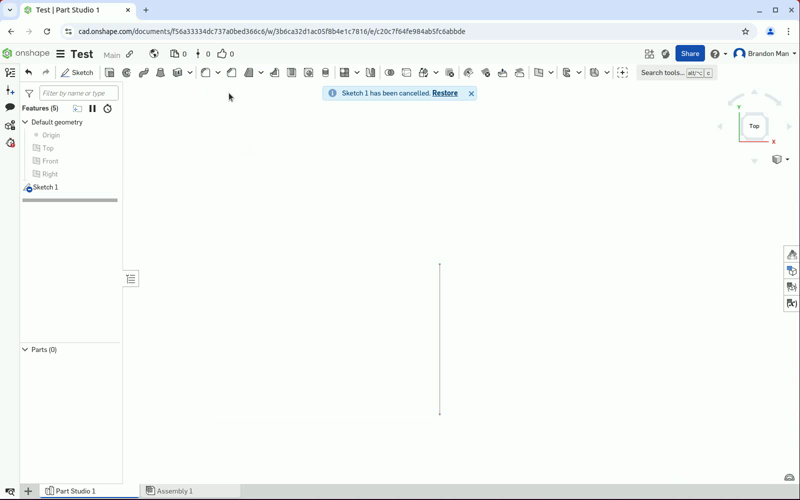
key(shift+s)
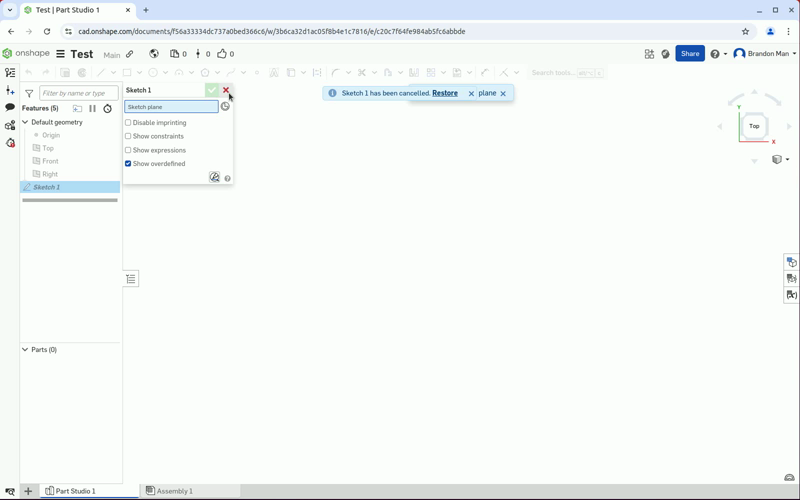
mouse_move(73, 150)
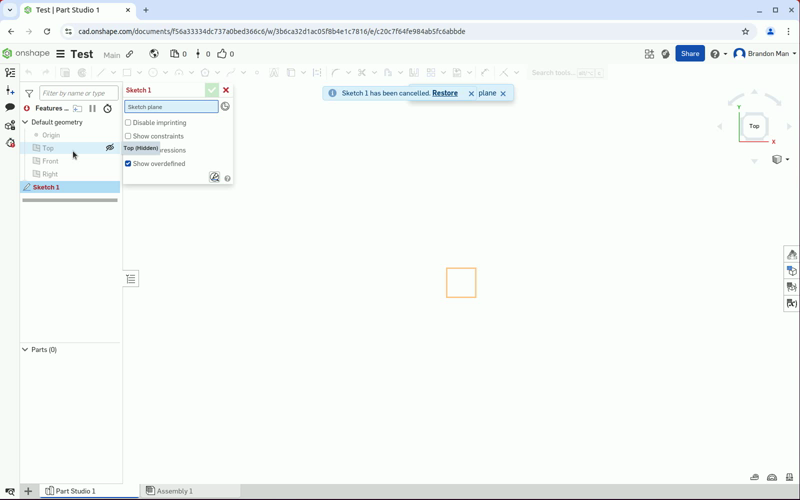
click(73, 150)
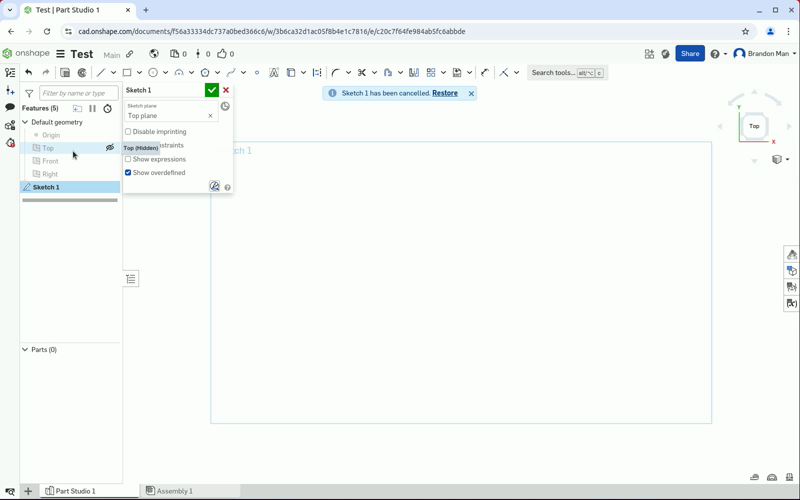
mouse_move(73, 352)
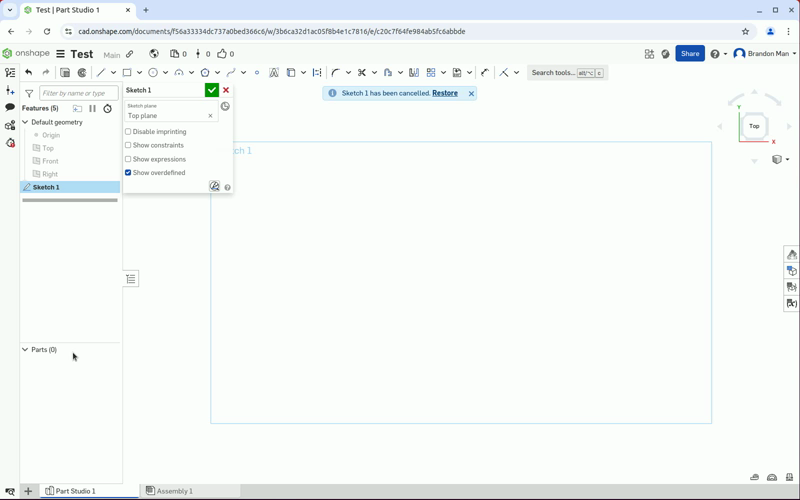
key(y)
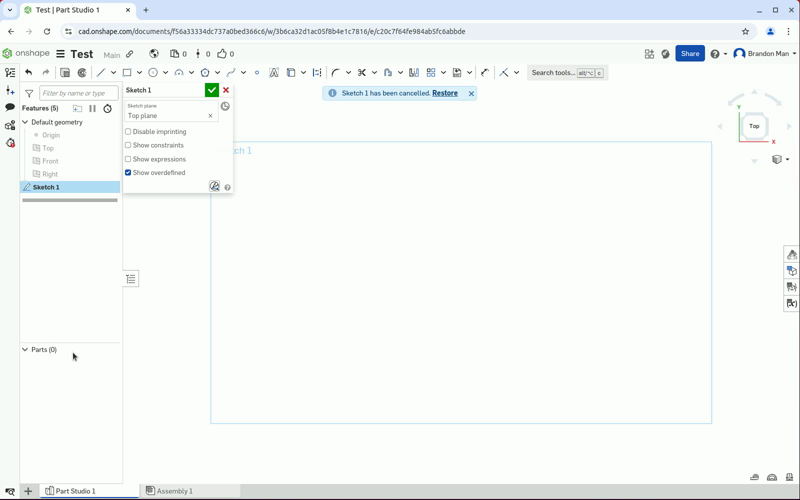
key(l)
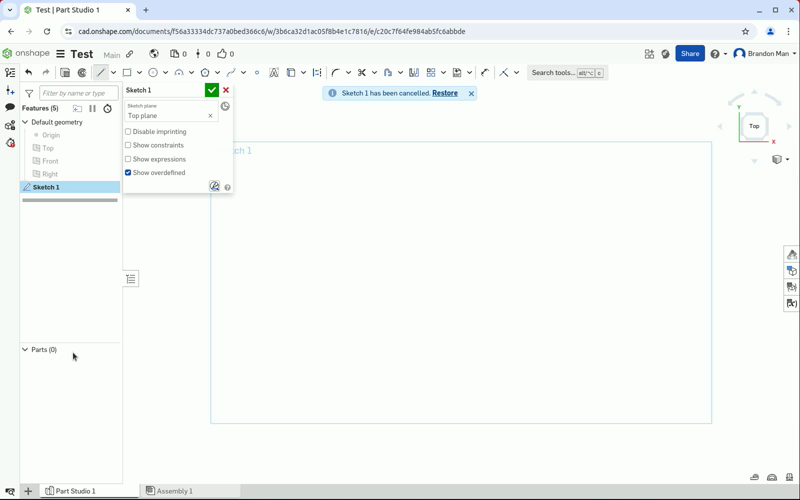
key_down(shift)
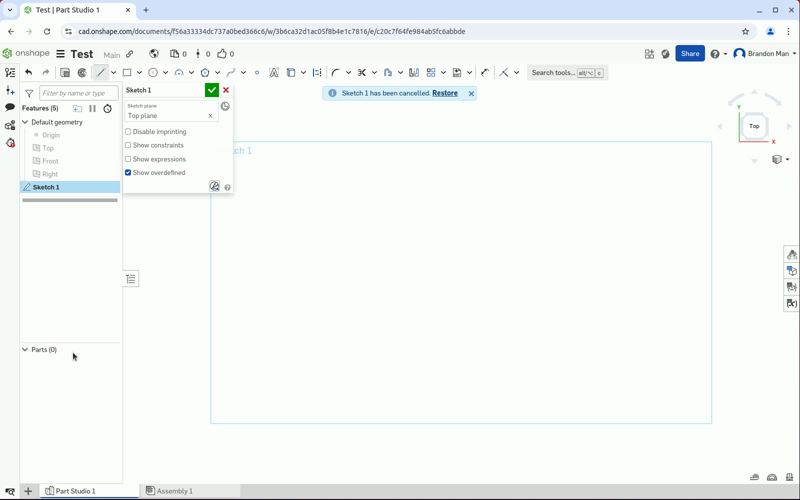
mouse_move(460, 378)
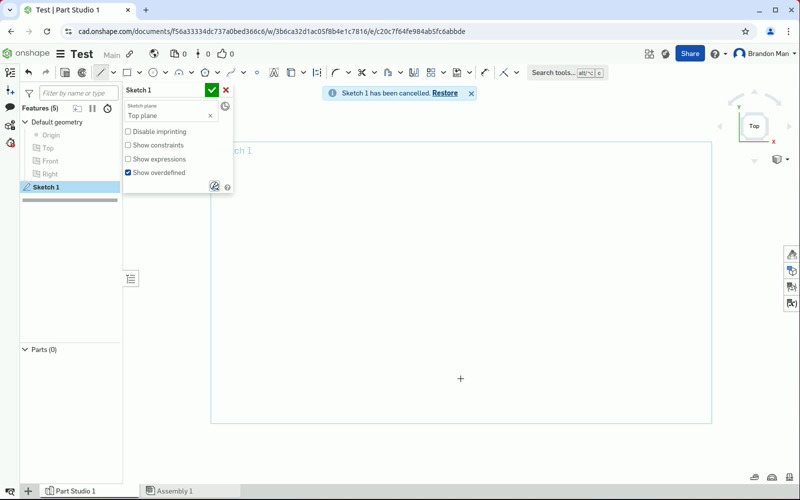
click(460, 378)
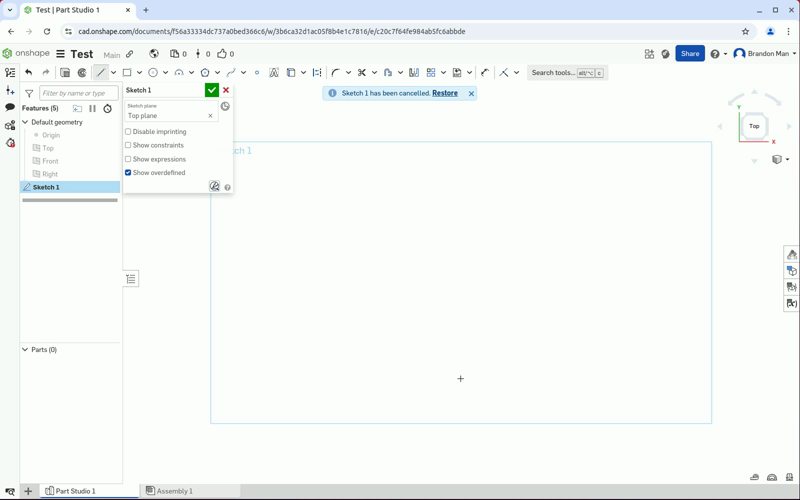
key_up(shift)
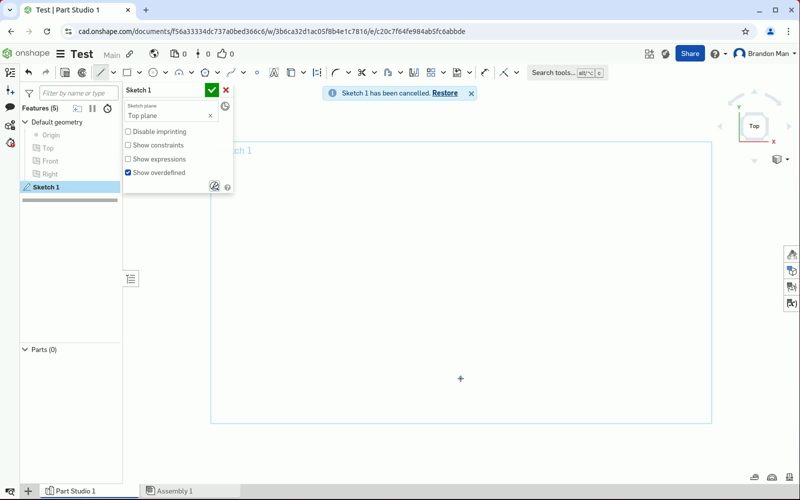
key_down(shift)
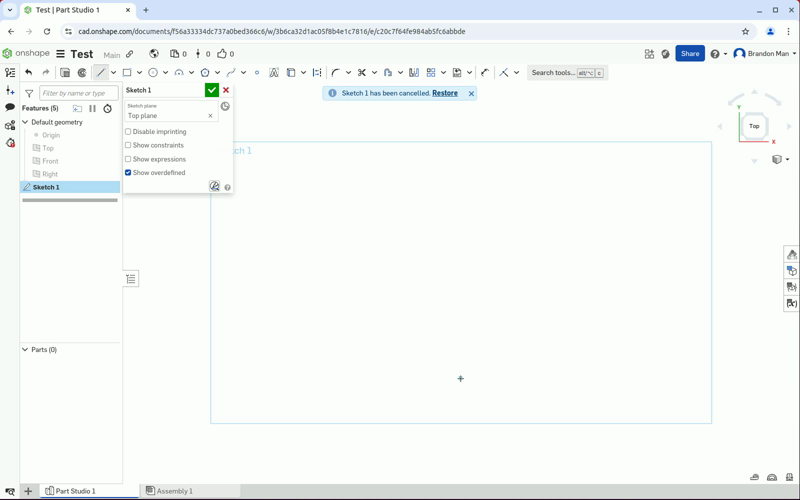
mouse_move(573, 378)
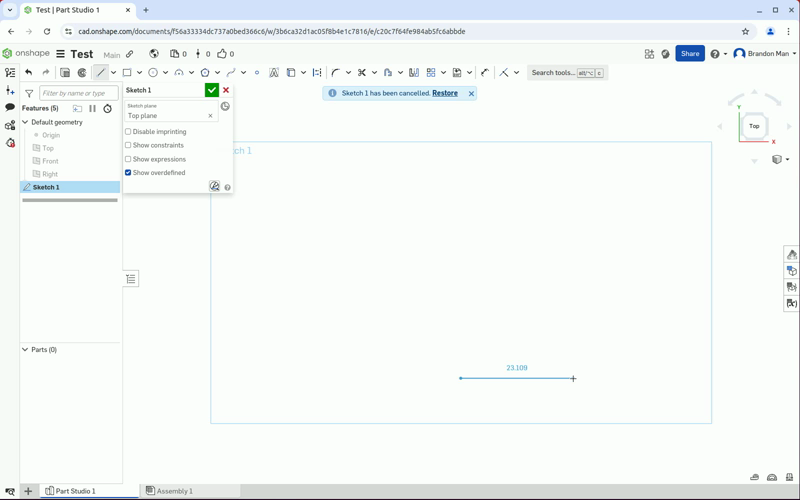
click(573, 378)
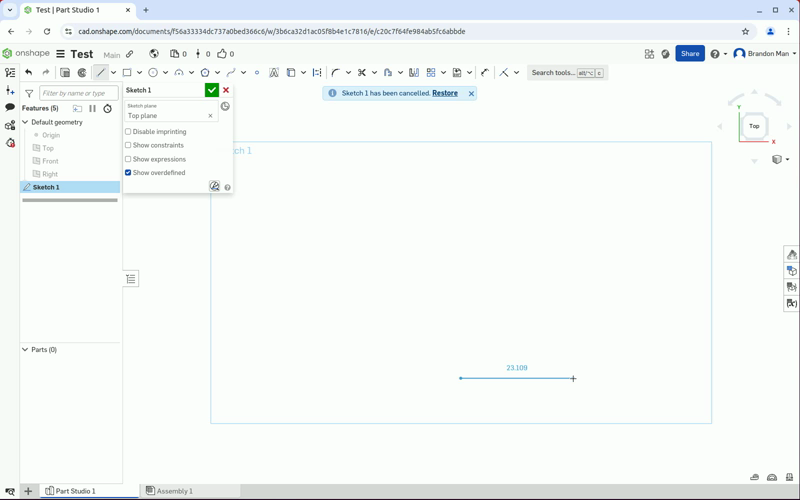
key_up(shift)
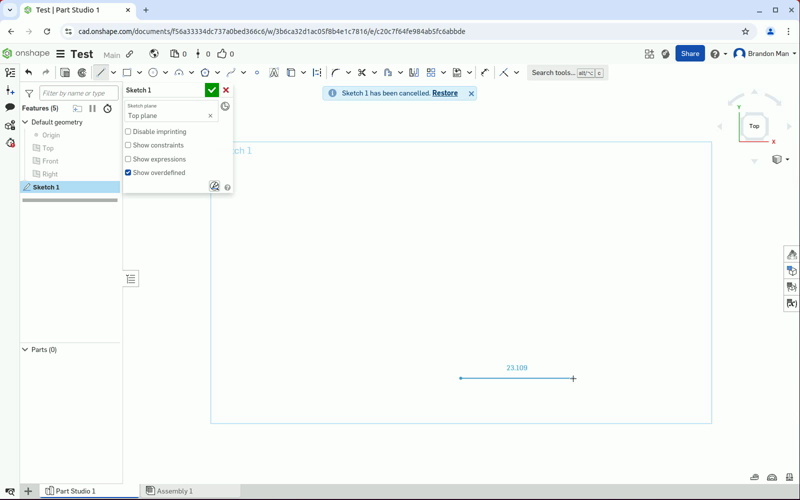
key_down(shift)
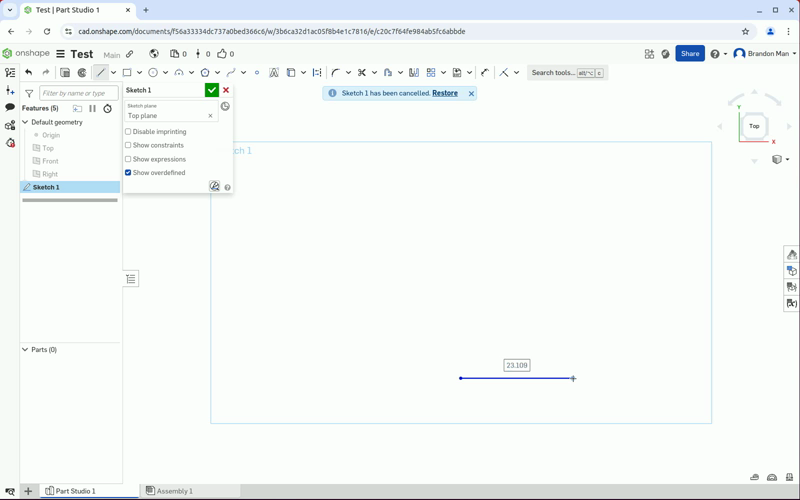
mouse_move(573, 283)
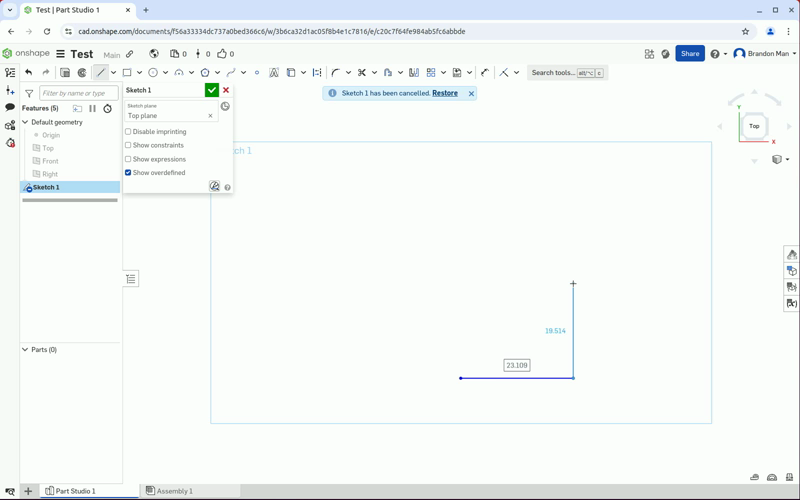
click(573, 283)
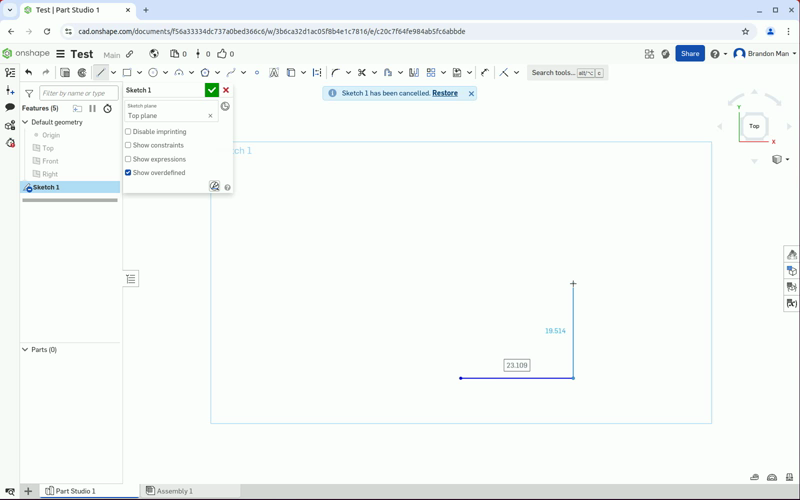
key_up(shift)
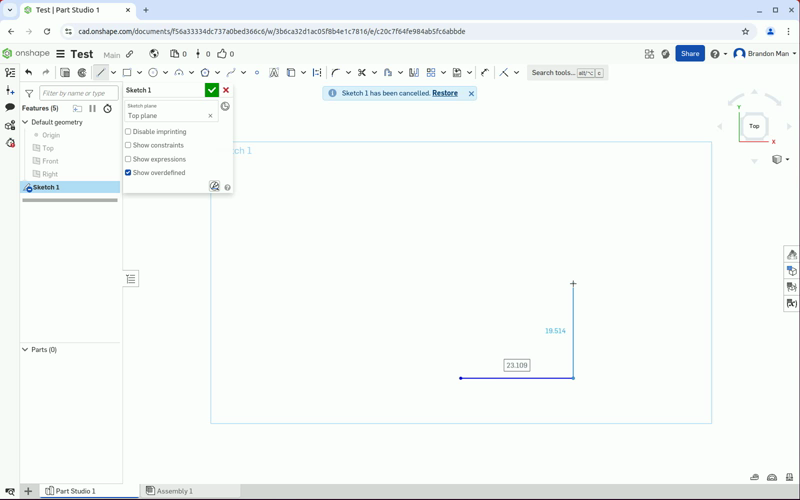
key_down(shift)
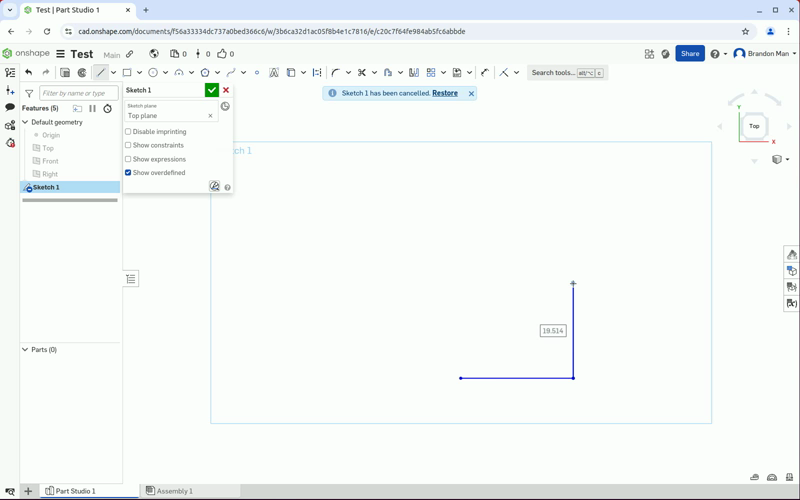
mouse_move(460, 283)
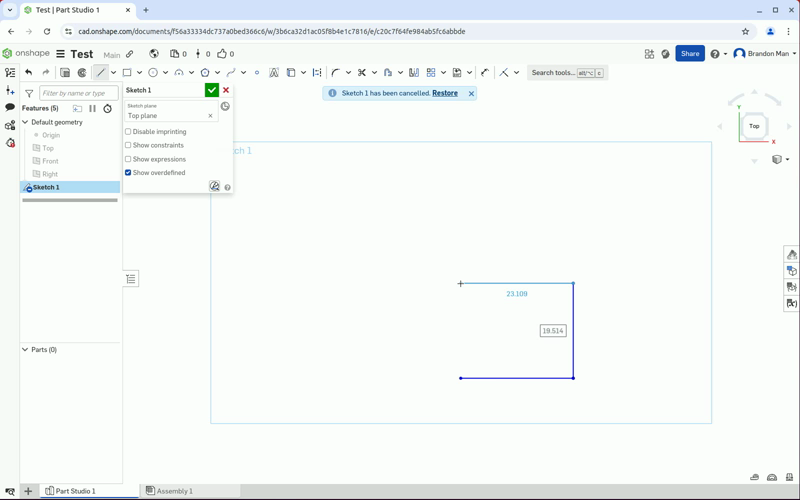
click(460, 283)
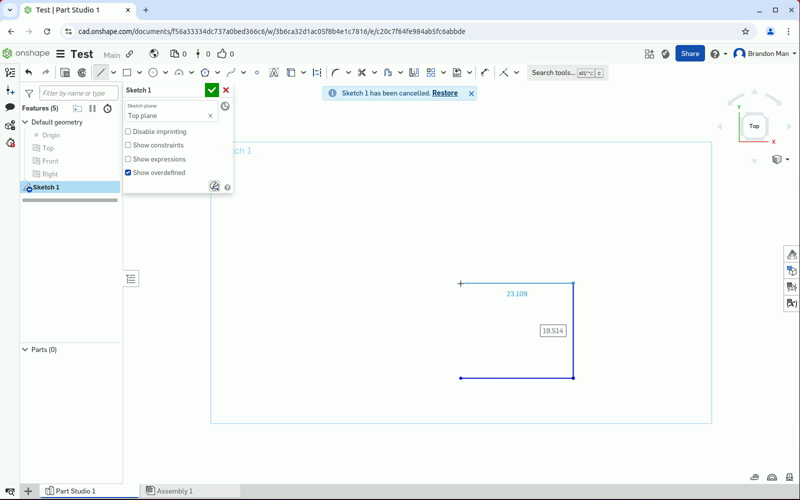
key_up(shift)
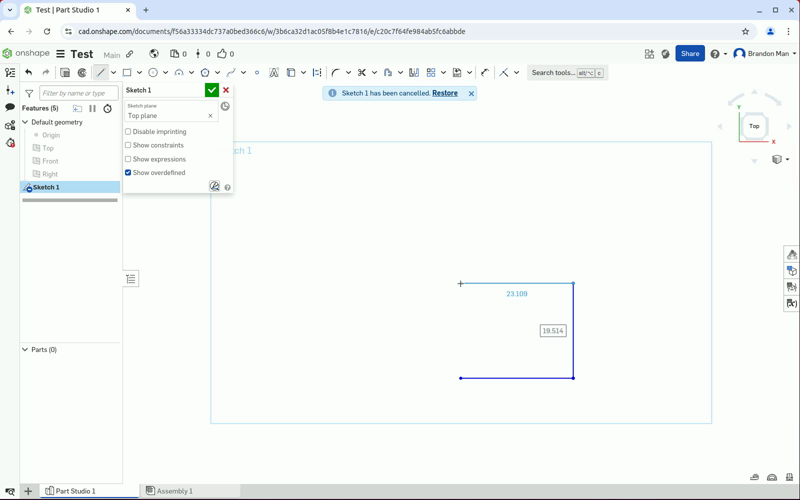
key_down(shift)
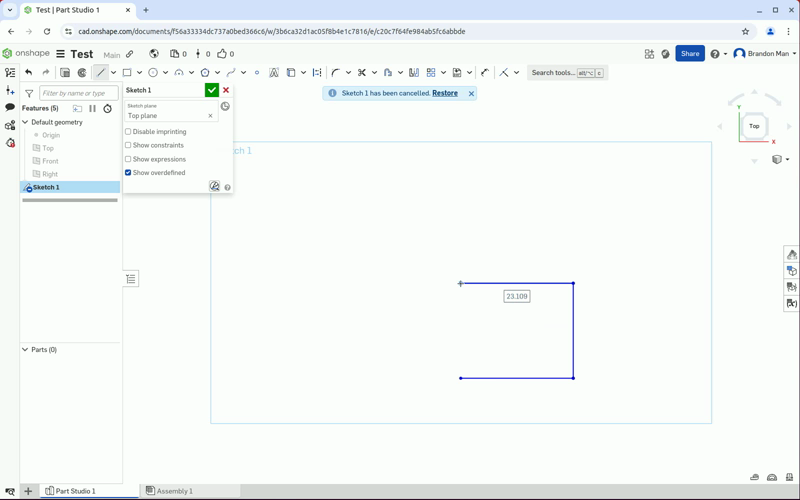
mouse_move(460, 378)
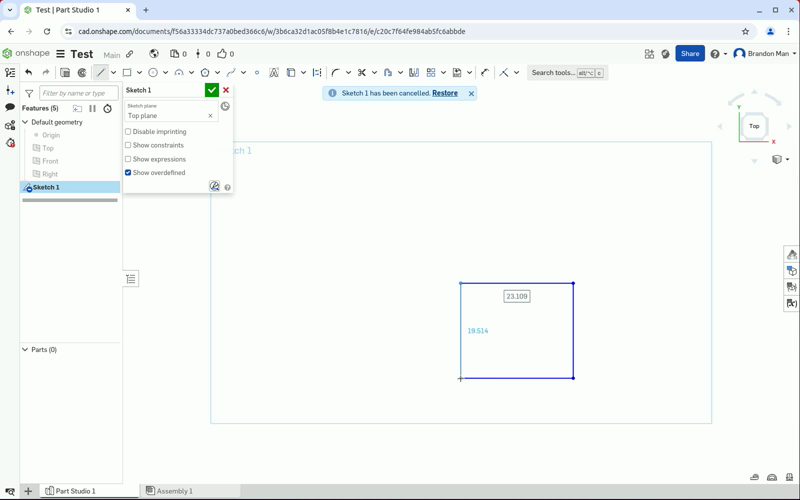
key_up(shift)
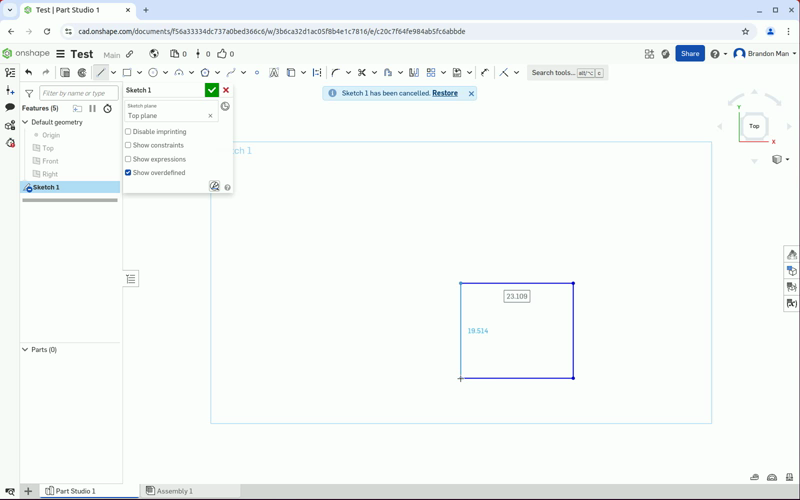
click(460, 378)
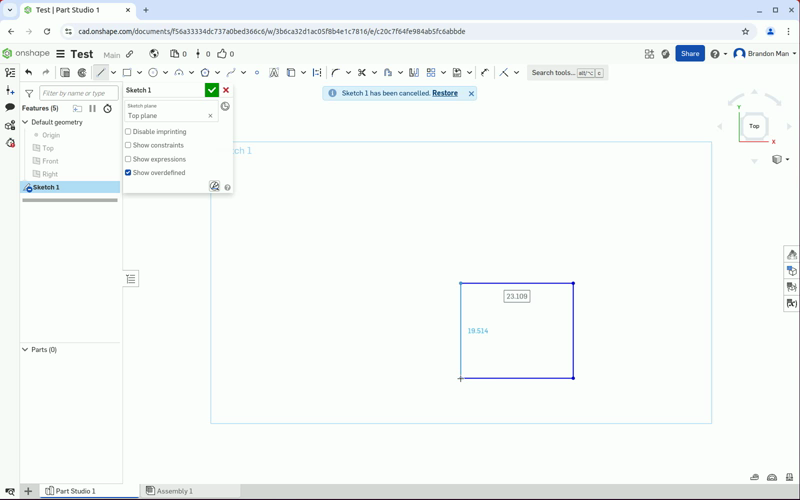
key(esc)
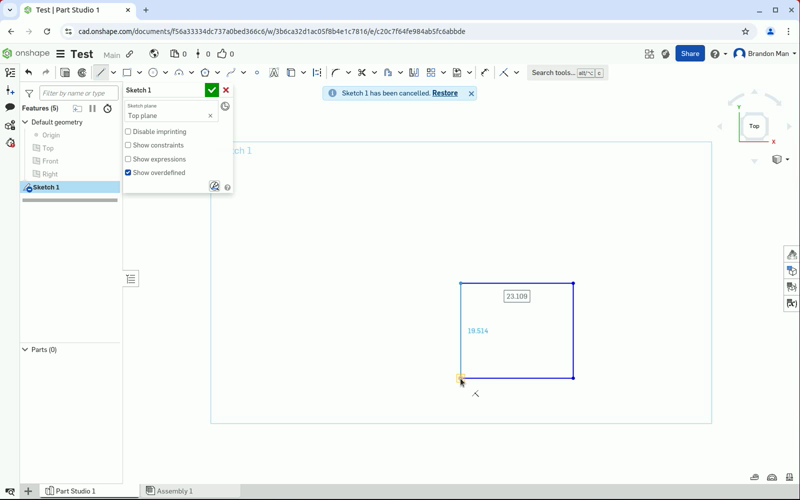
mouse_move(563, 339)
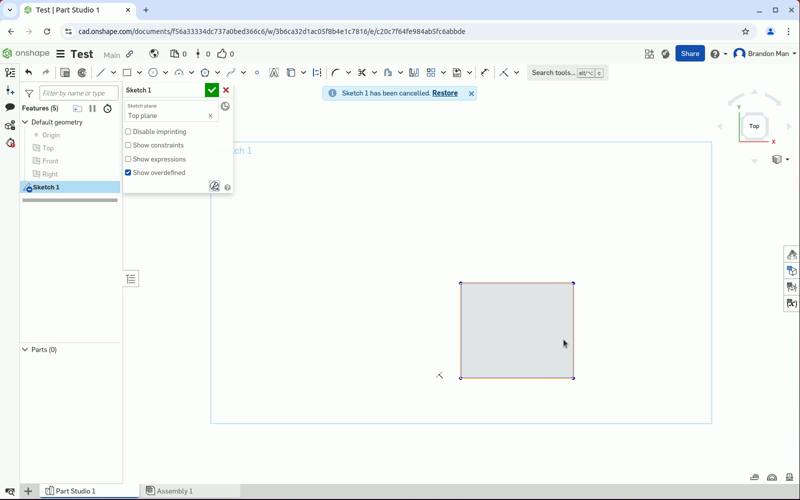
click(563, 339)
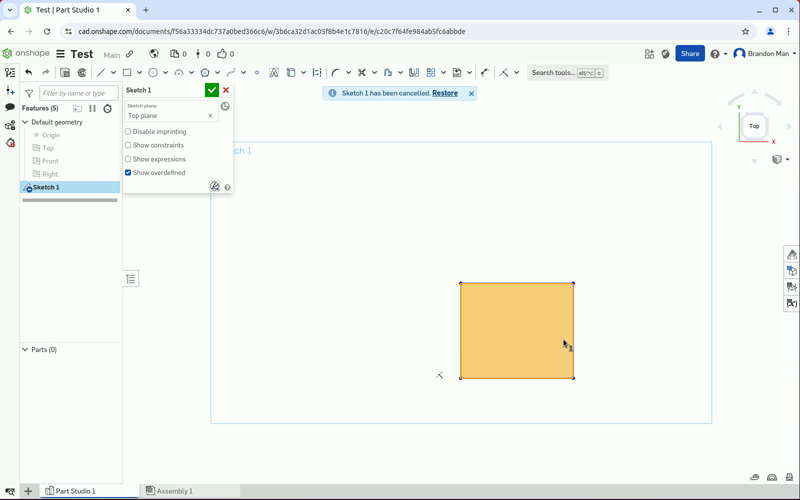
mouse_move(73, 352)
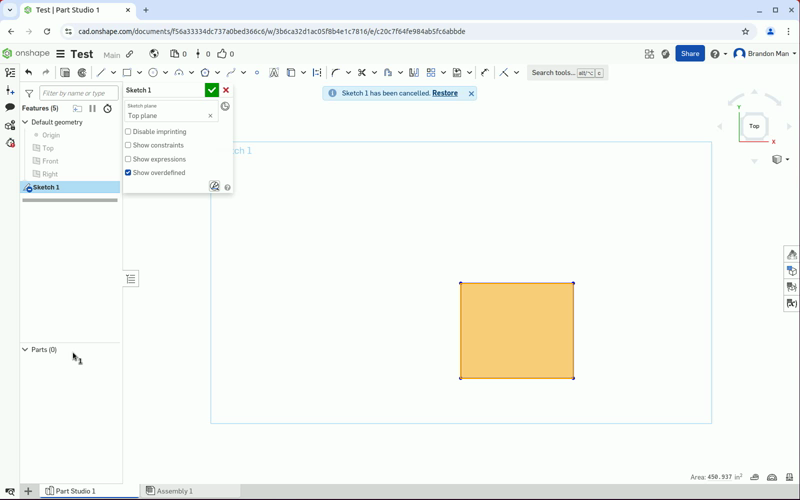
key(shift+y)
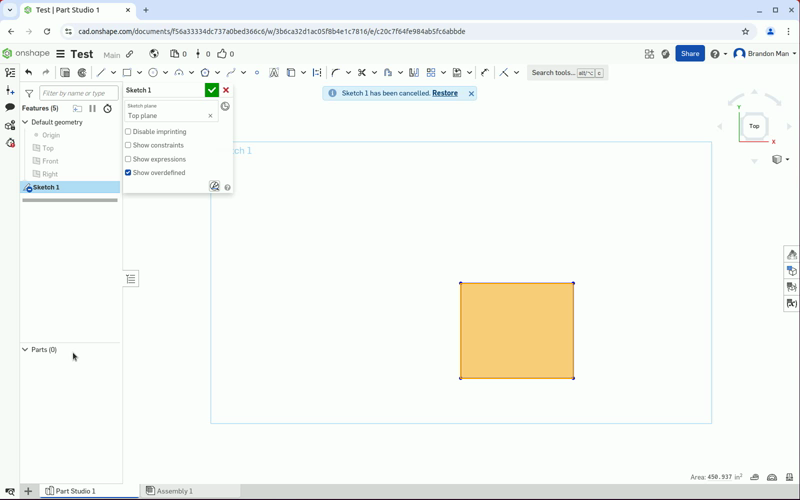
key(shift+e)
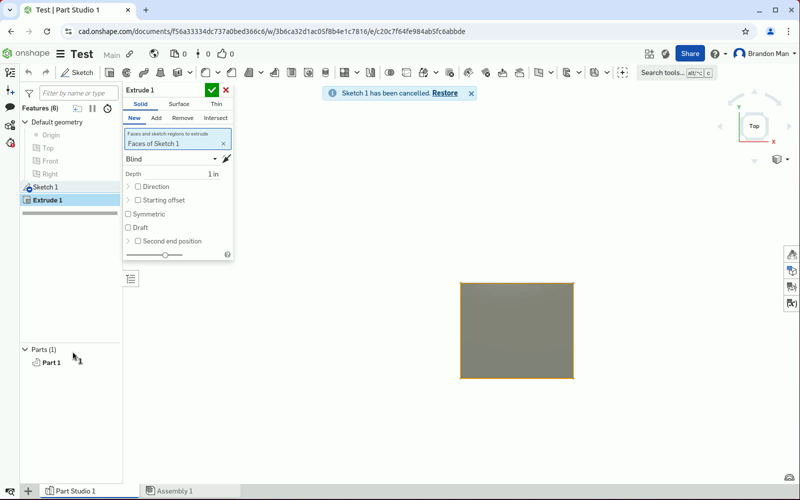
mouse_move(143, 106)
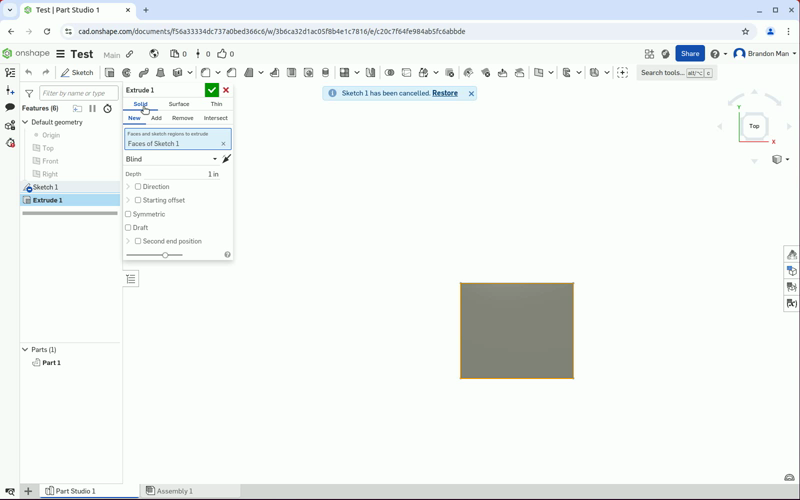
click(143, 106)
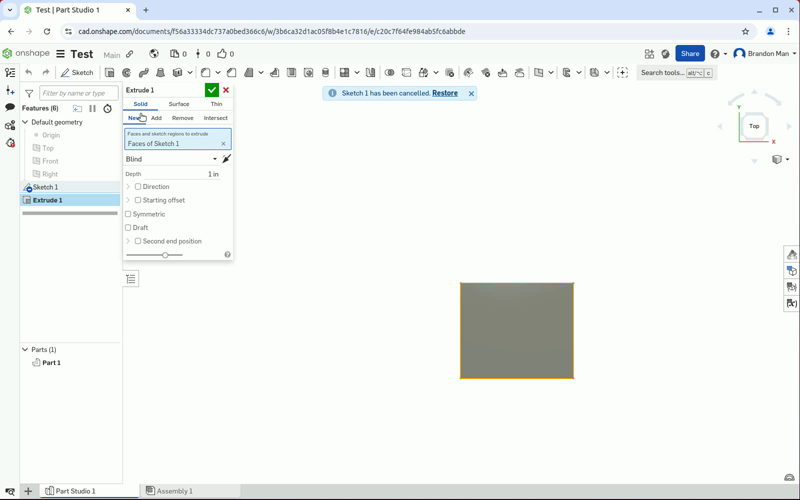
mouse_move(137, 120)
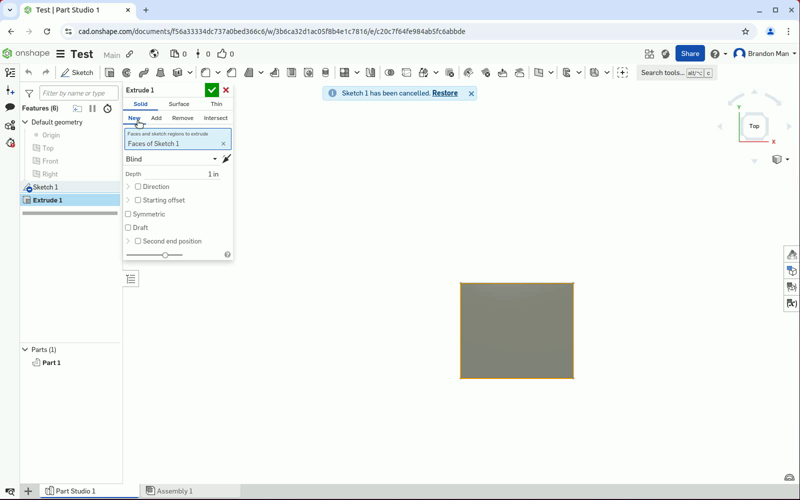
click(137, 120)
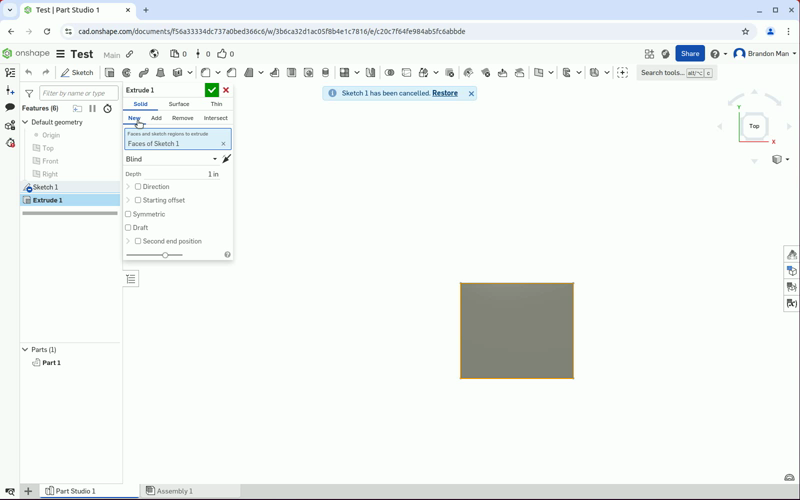
key(tab, 4)
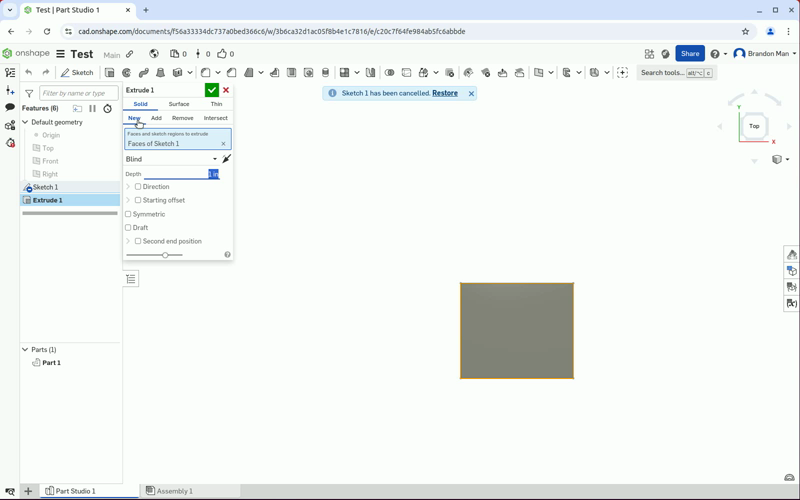
text(1.444)
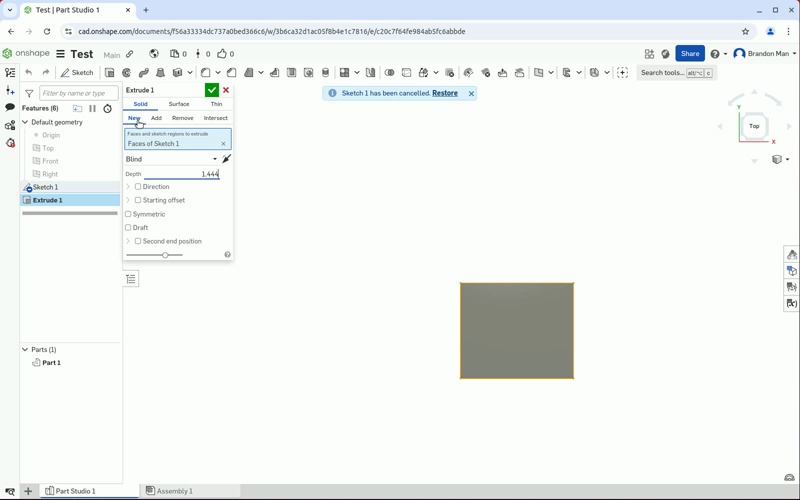
key(enter)
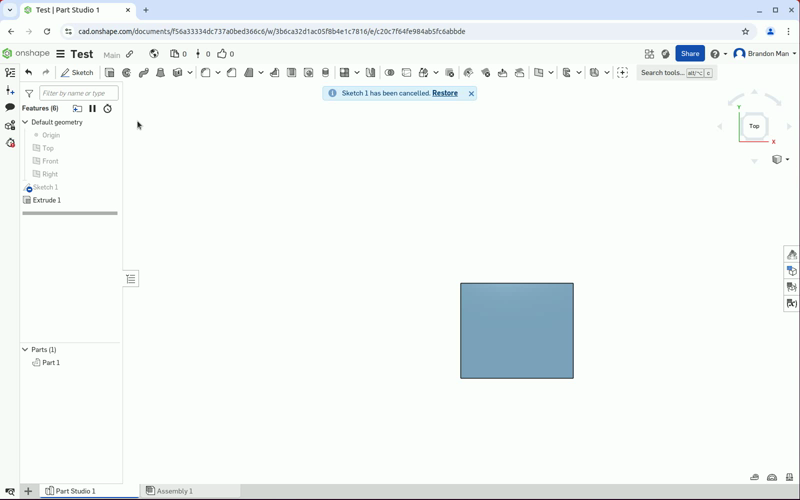
key(shift+h)
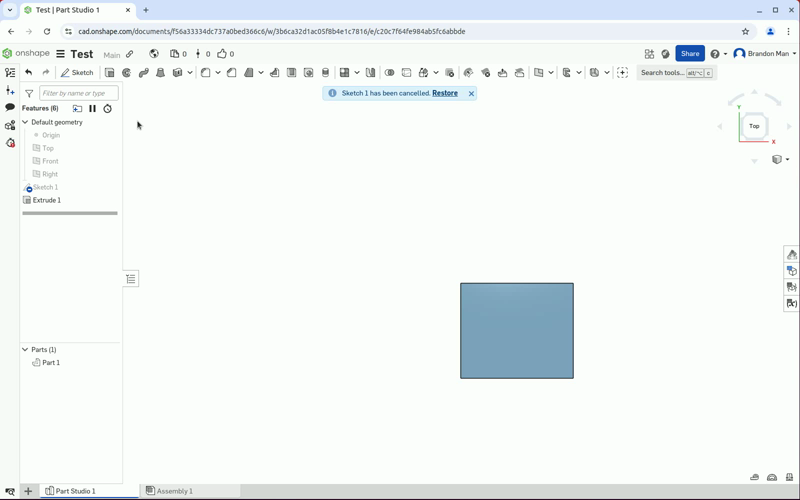
key(shift+h)
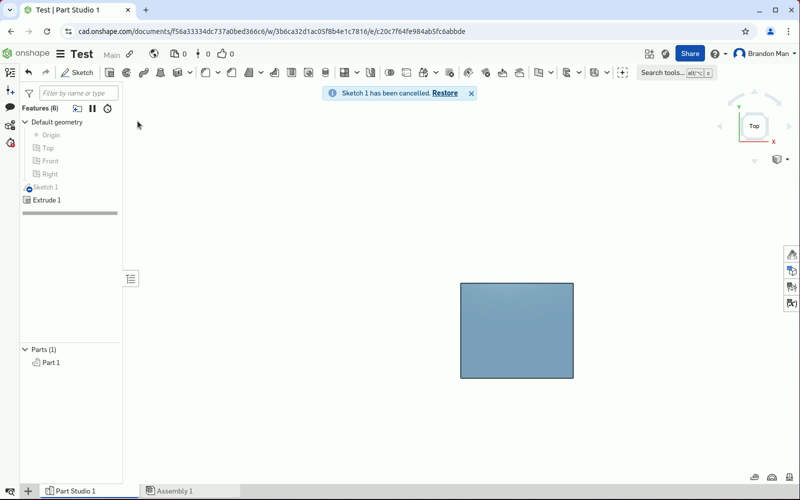
mouse_move(73, 189)
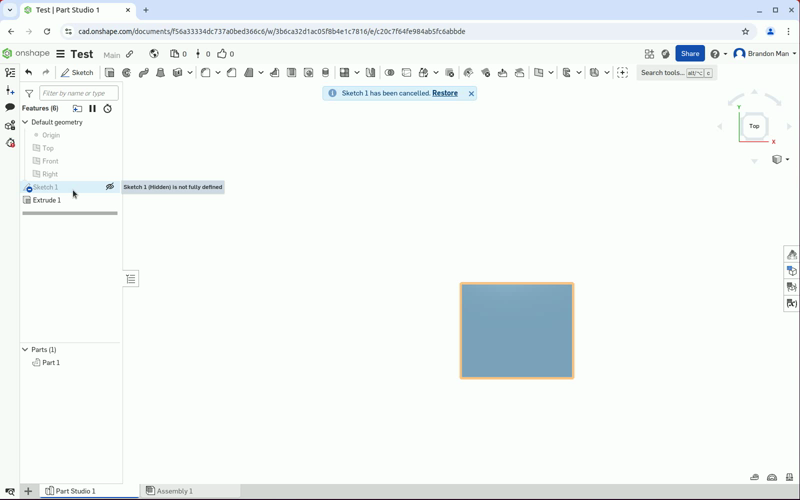
click(73, 189)
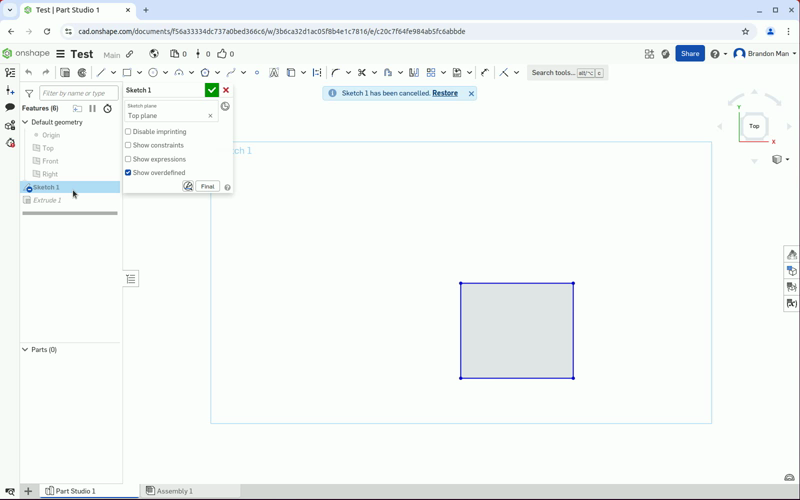
mouse_move(229, 92)
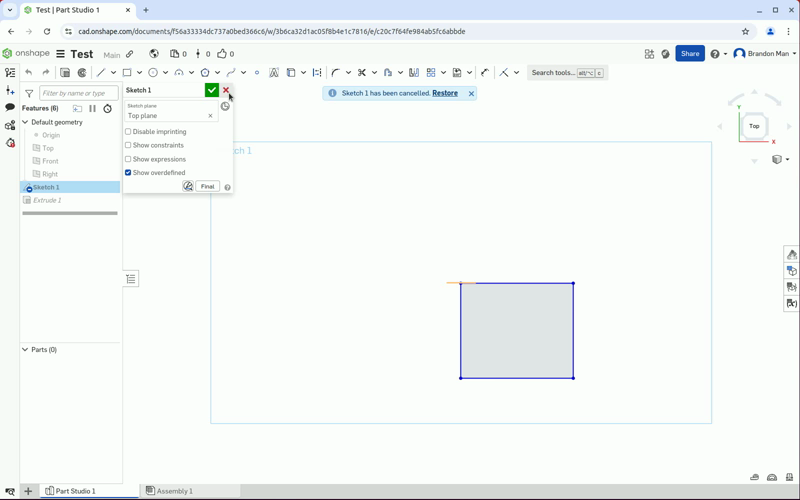
click(229, 92)
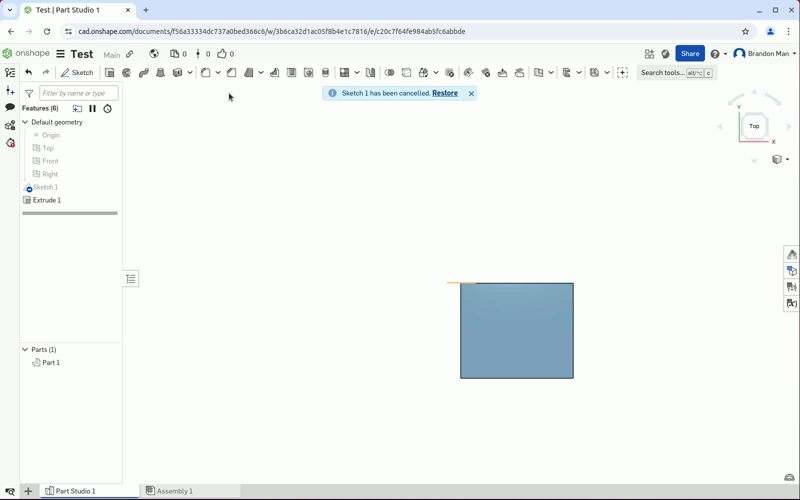
mouse_move(541, 75)
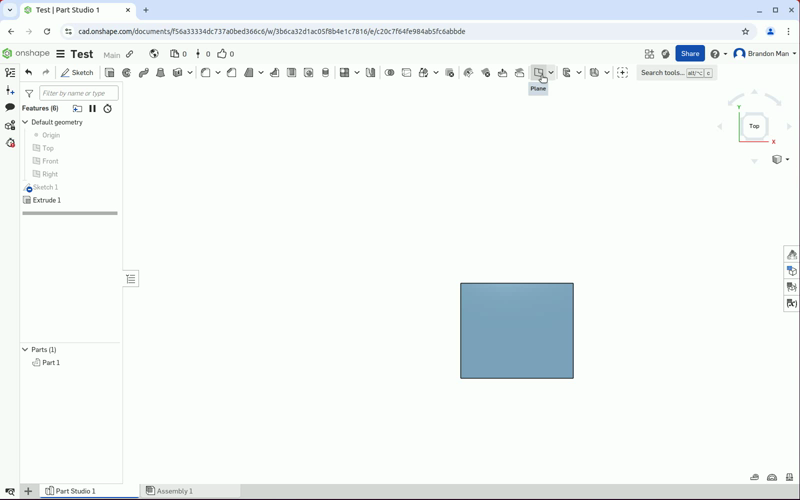
click(541, 75)
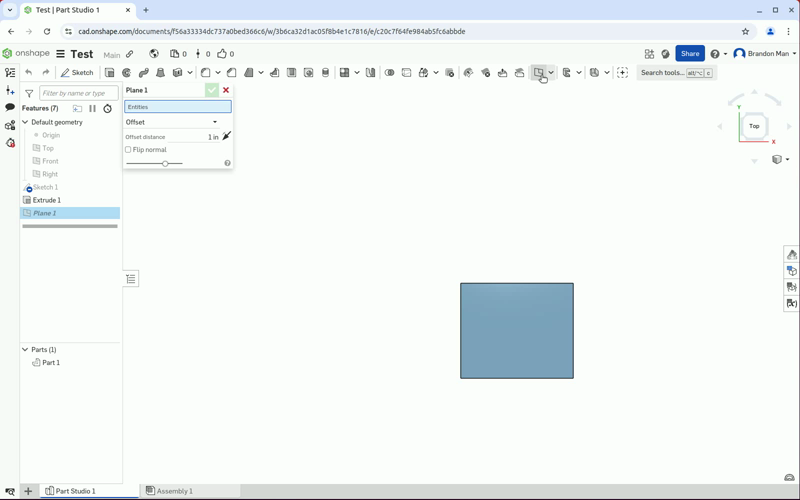
mouse_move(73, 150)
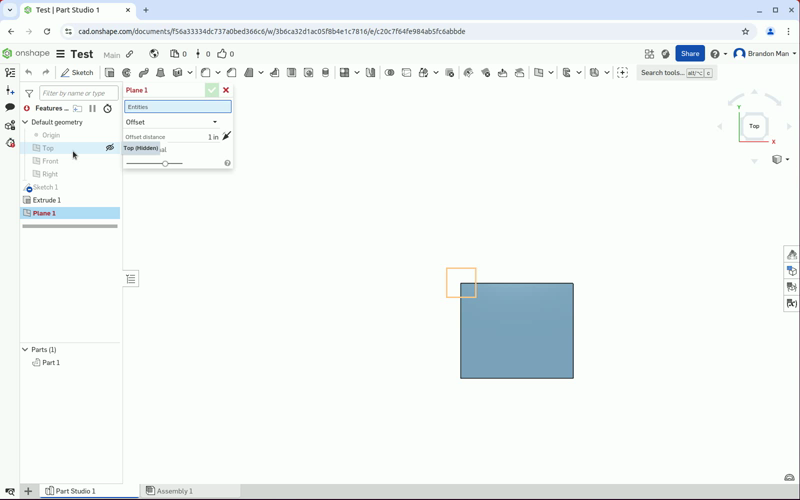
click(73, 150)
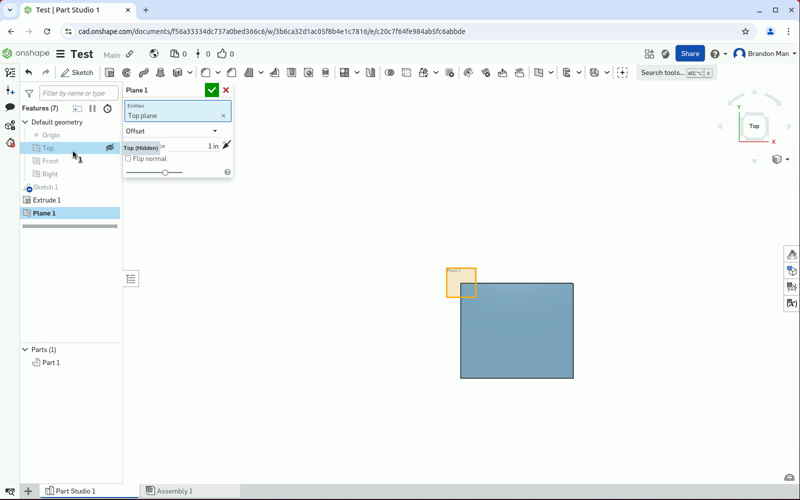
key(tab, 2)
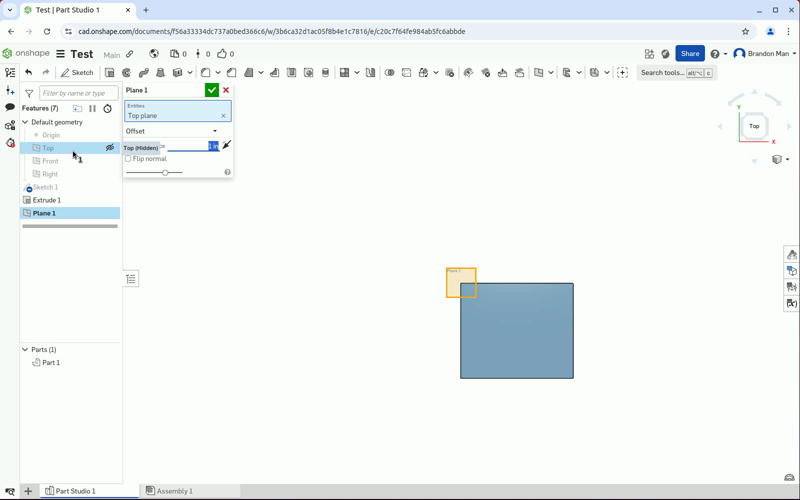
text(1.448)
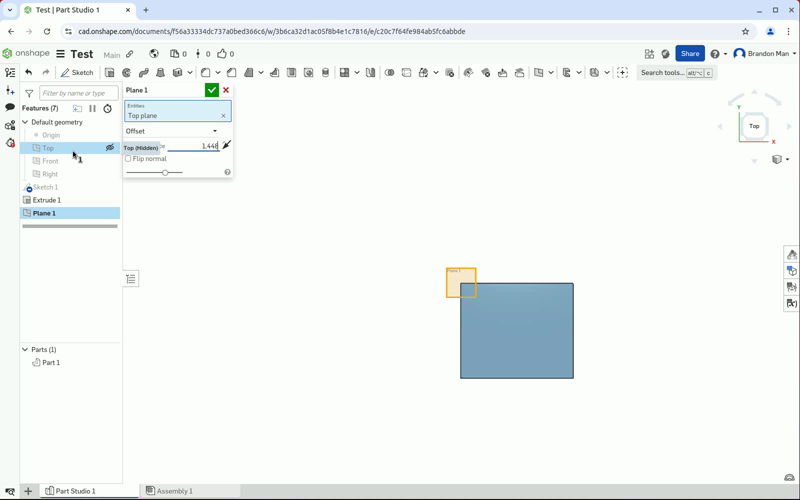
key(enter, 2)
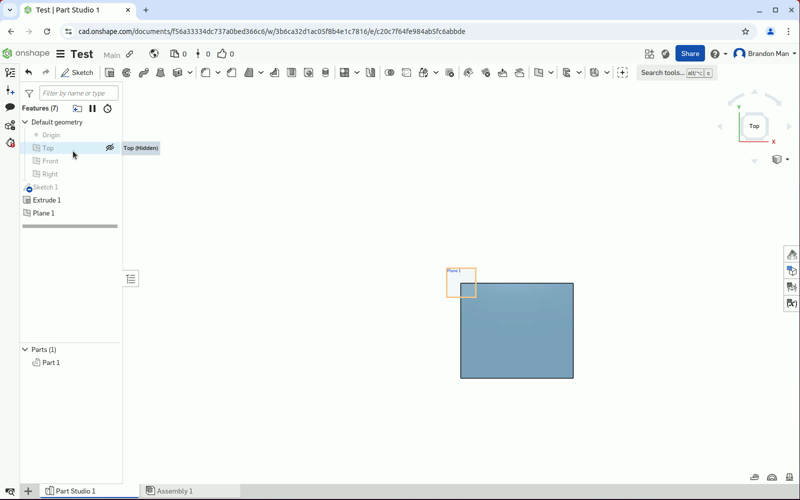
key(shift+s)
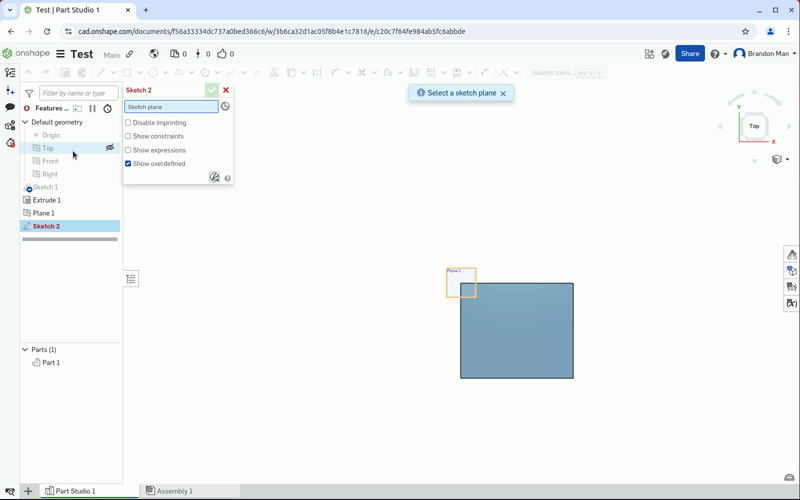
mouse_move(73, 215)
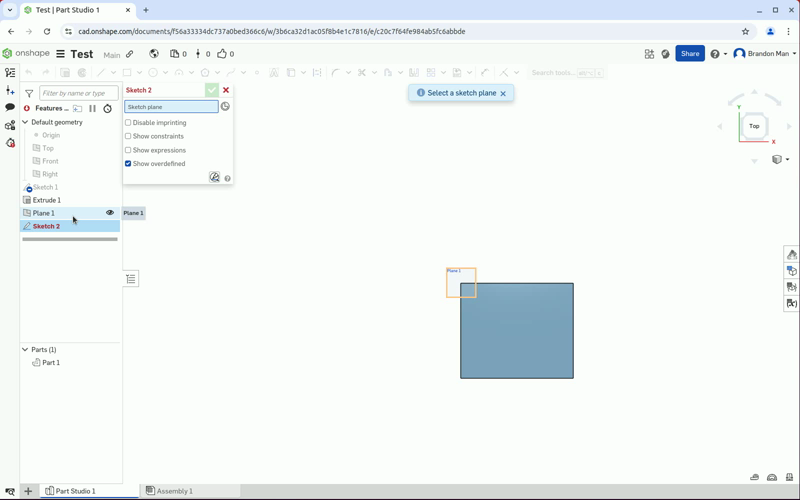
click(73, 215)
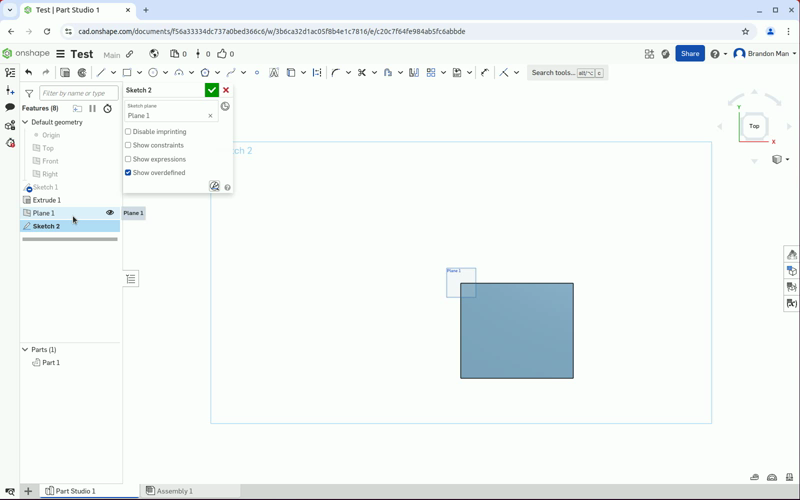
mouse_move(73, 352)
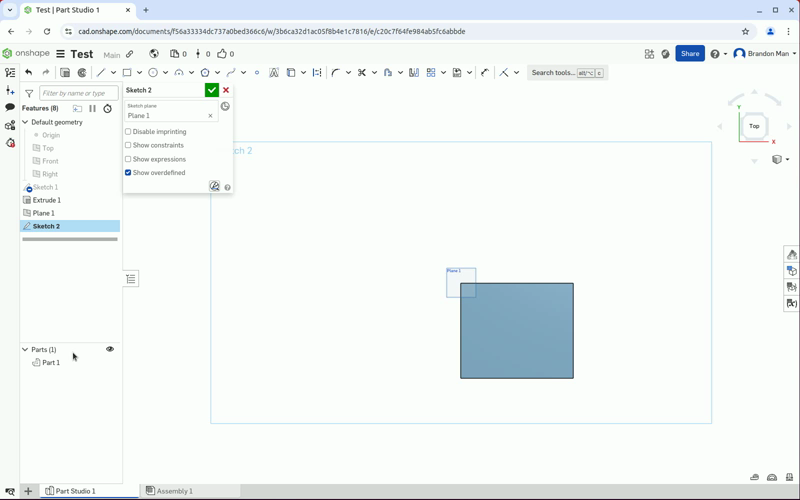
key(y)
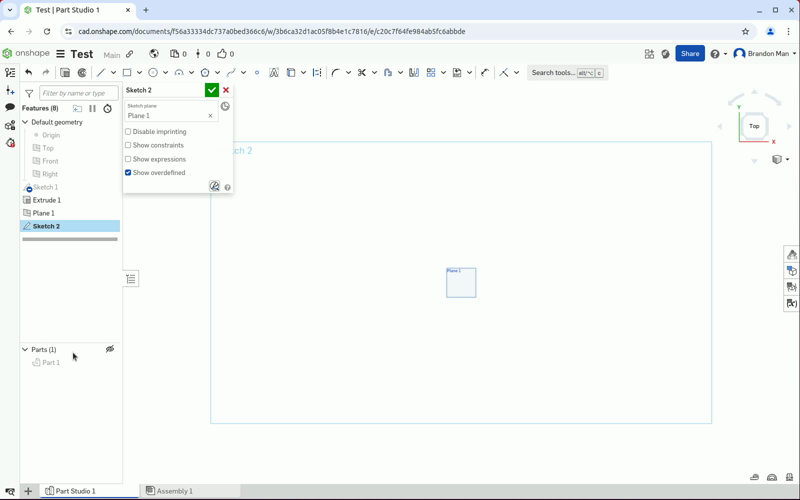
key(c)
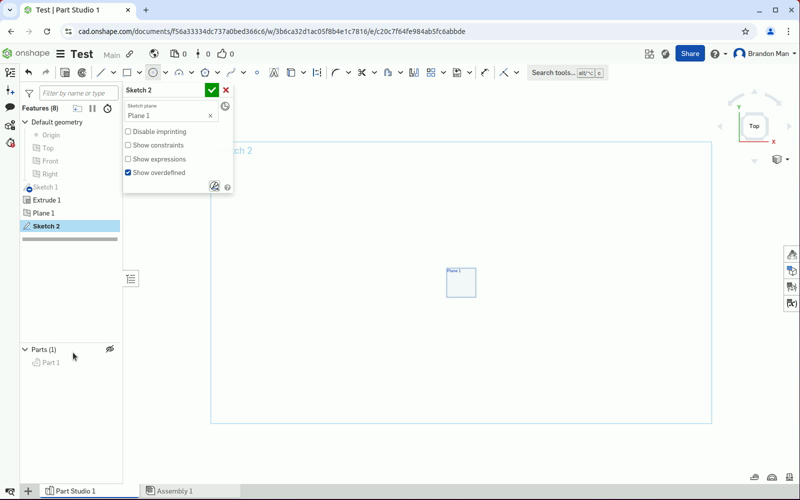
key_down(shift)
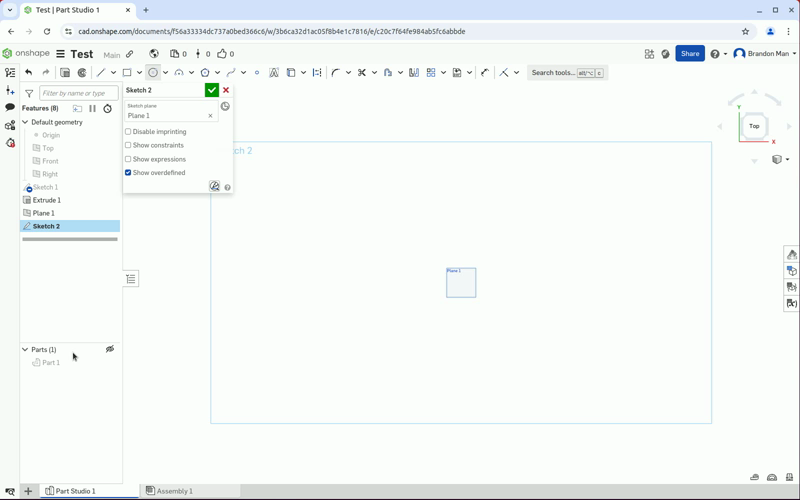
mouse_move(567, 366)
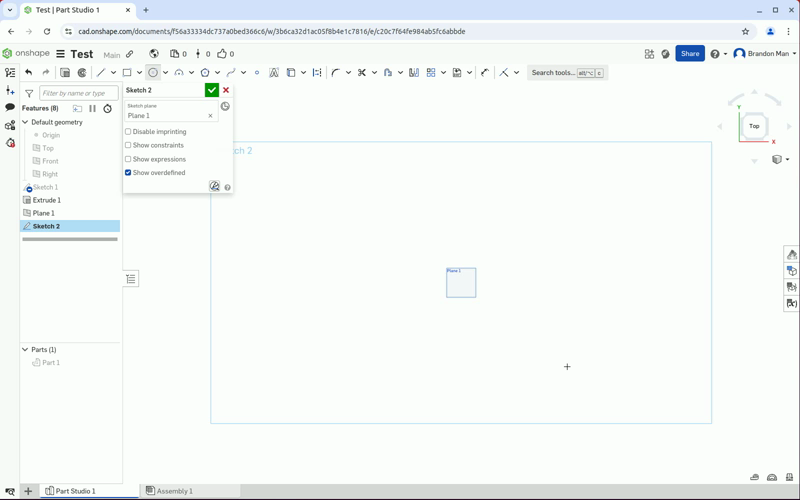
click(567, 366)
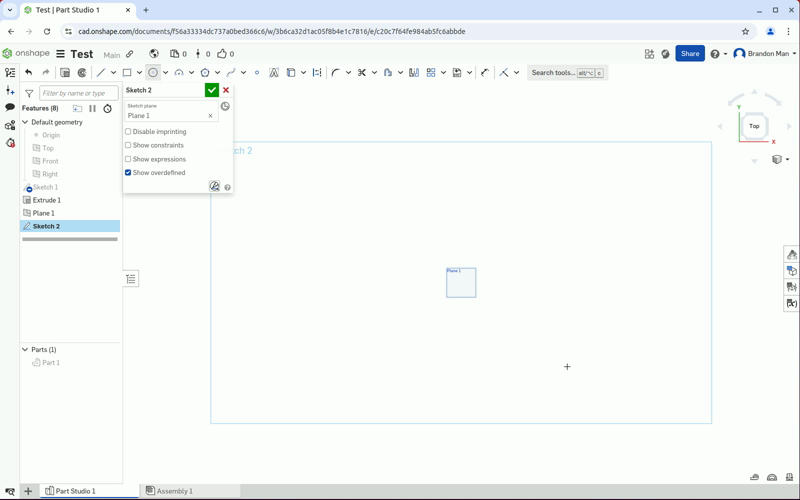
key_up(shift)
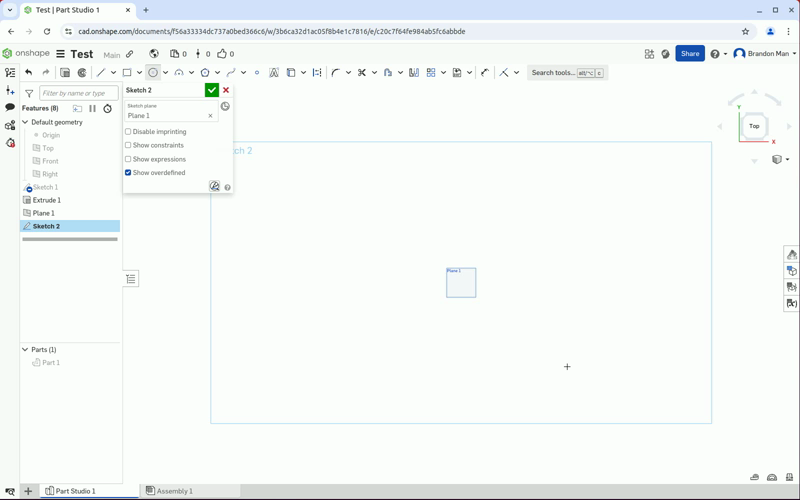
mouse_move(570, 366)
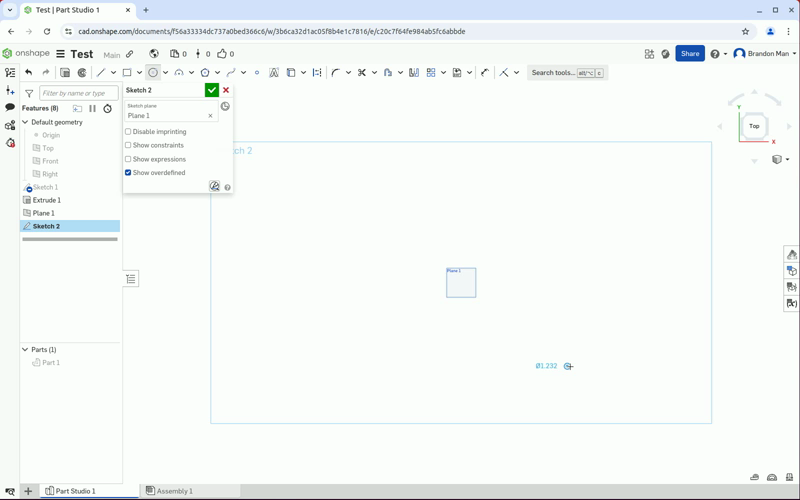
click(570, 366)
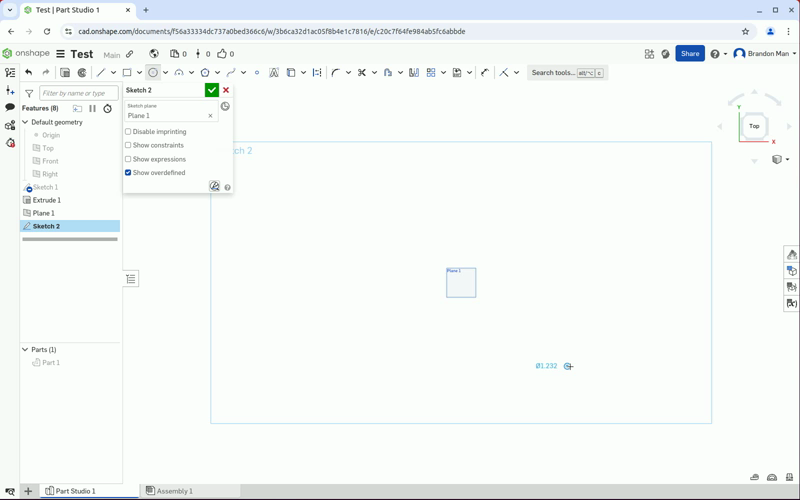
key(esc)
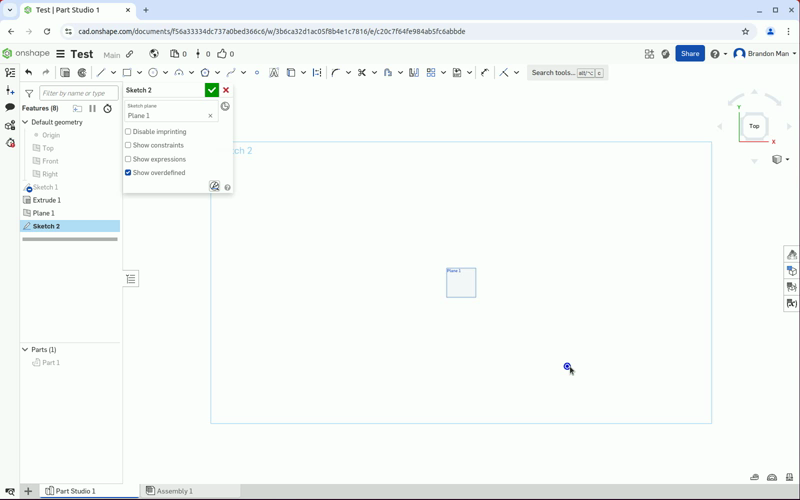
mouse_move(568, 366)
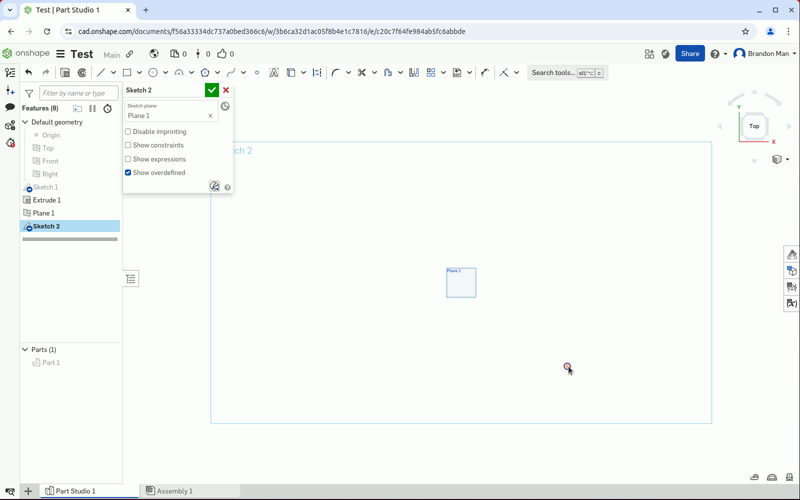
scroll(6)
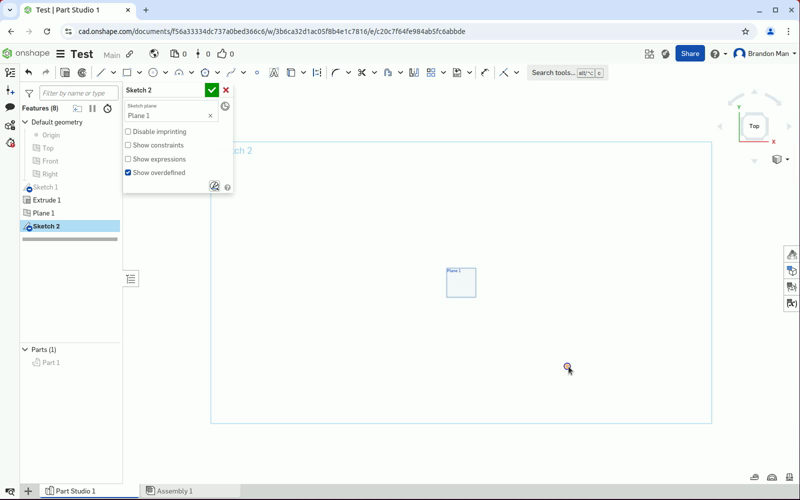
scroll(6)
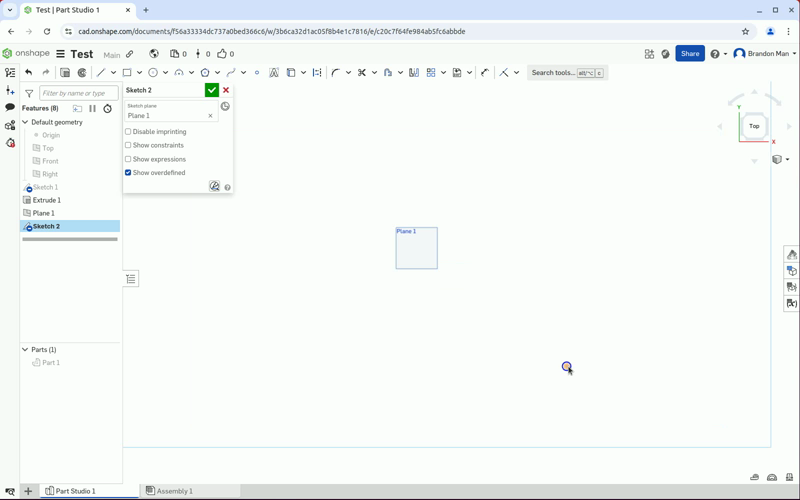
scroll(6)
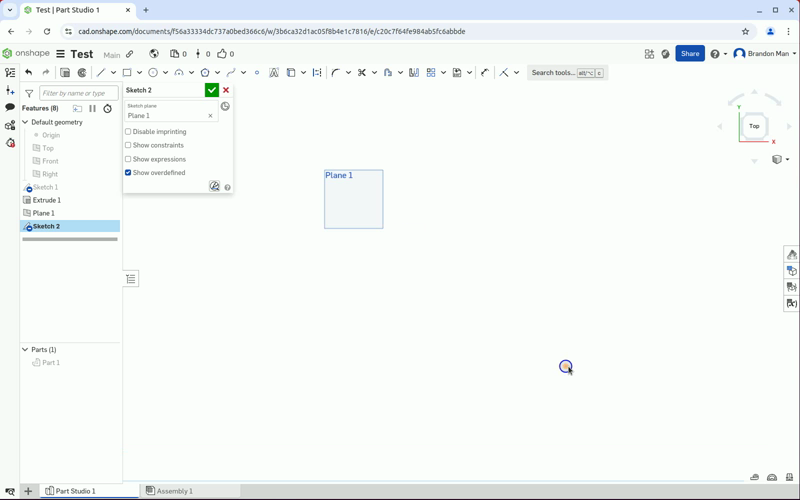
scroll(6)
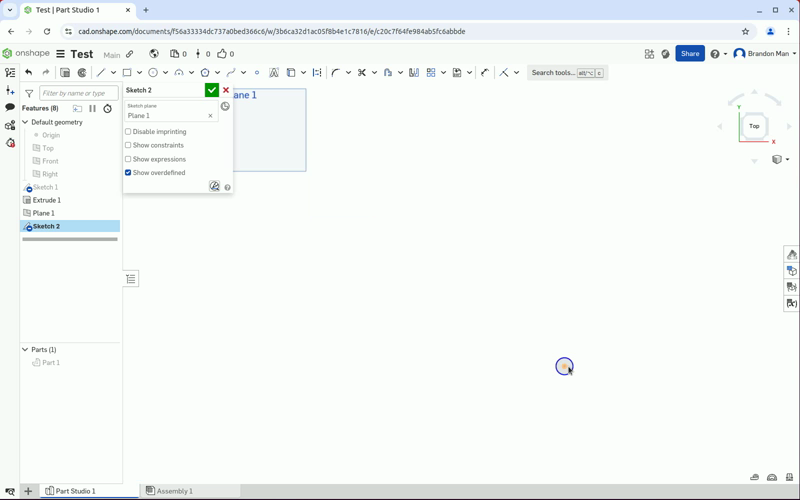
scroll(6)
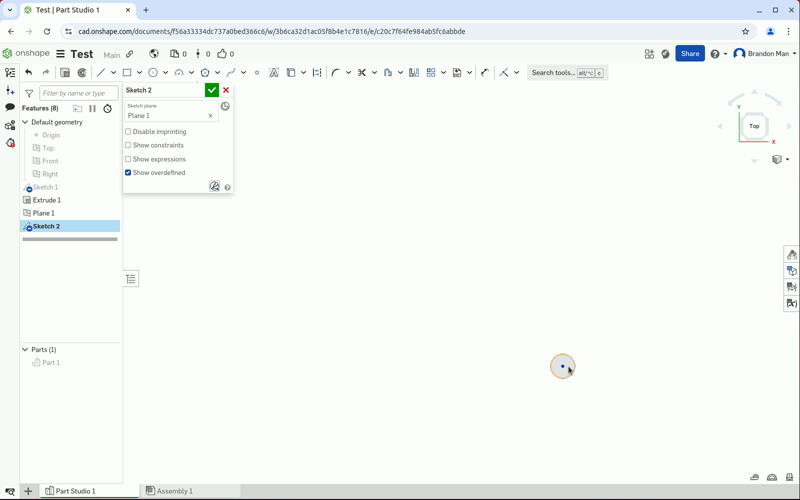
scroll(6)
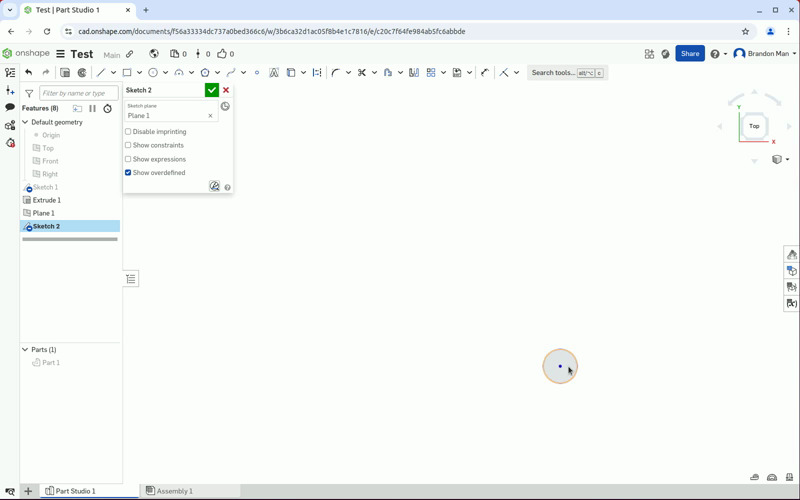
scroll(6)
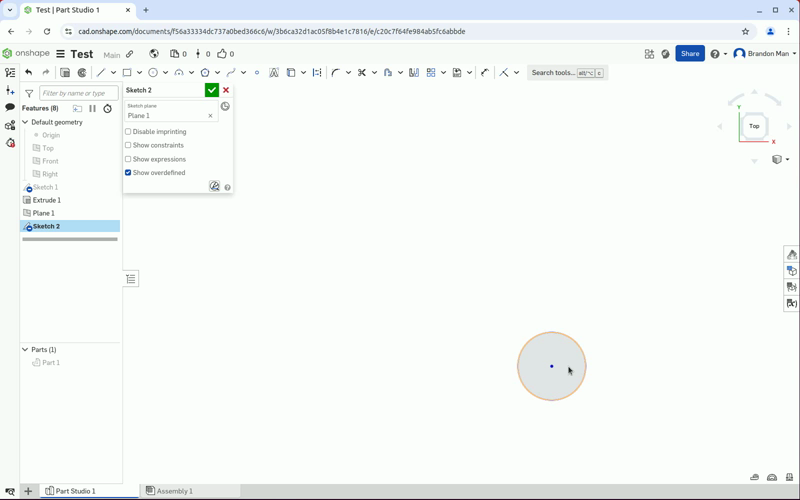
click(568, 366)
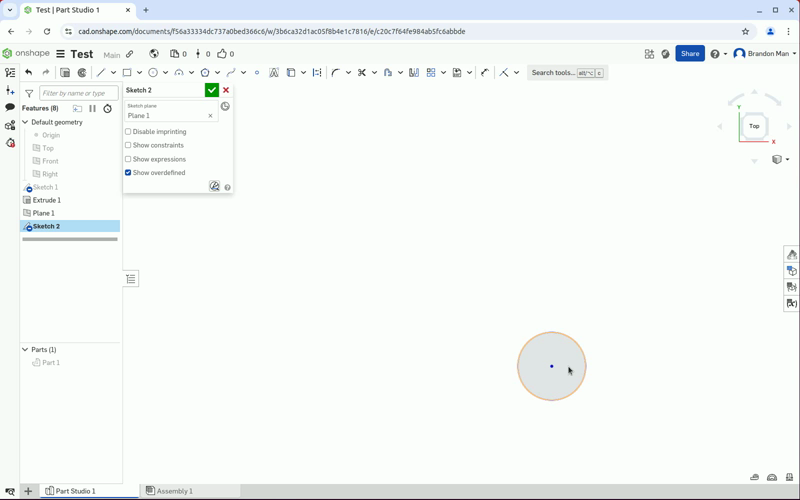
scroll(-6)
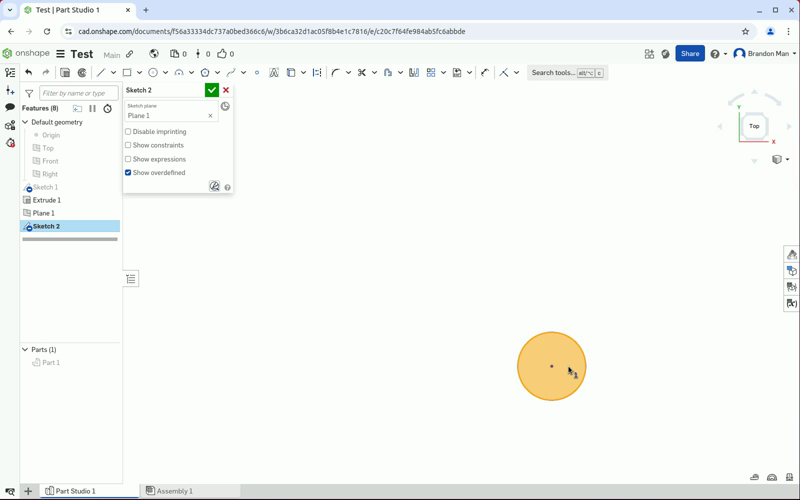
scroll(-6)
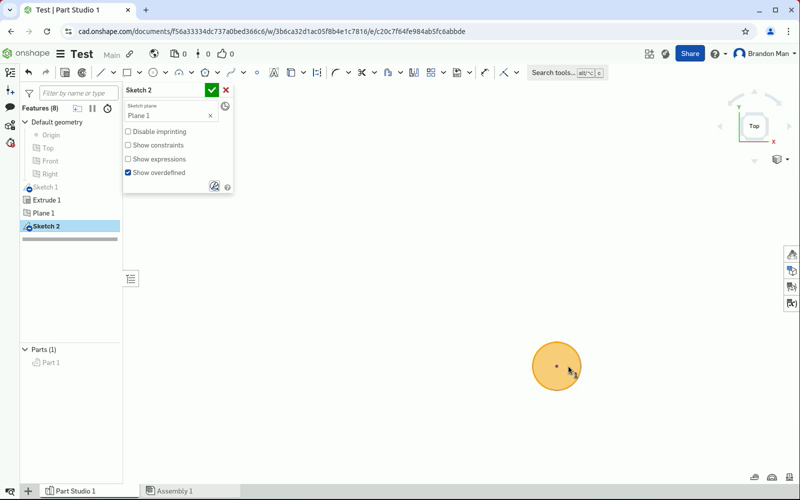
scroll(-6)
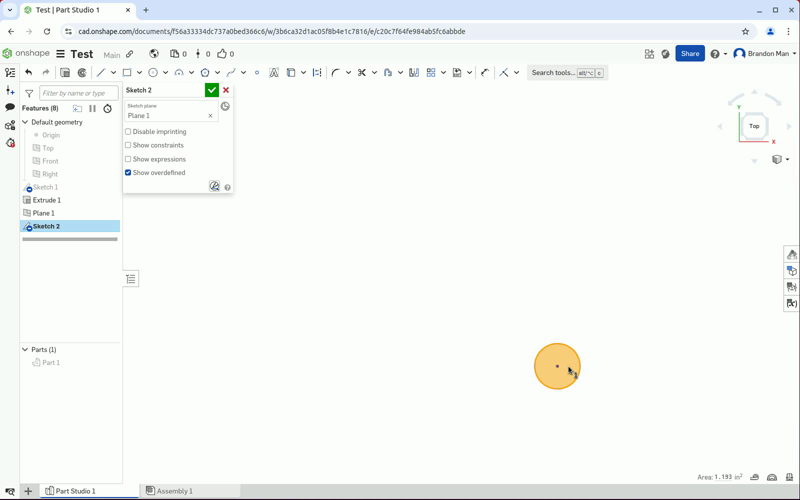
scroll(-6)
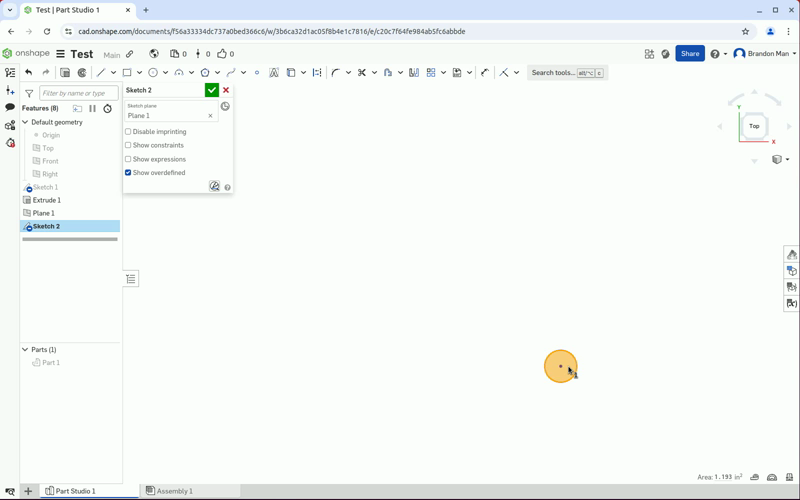
scroll(-6)
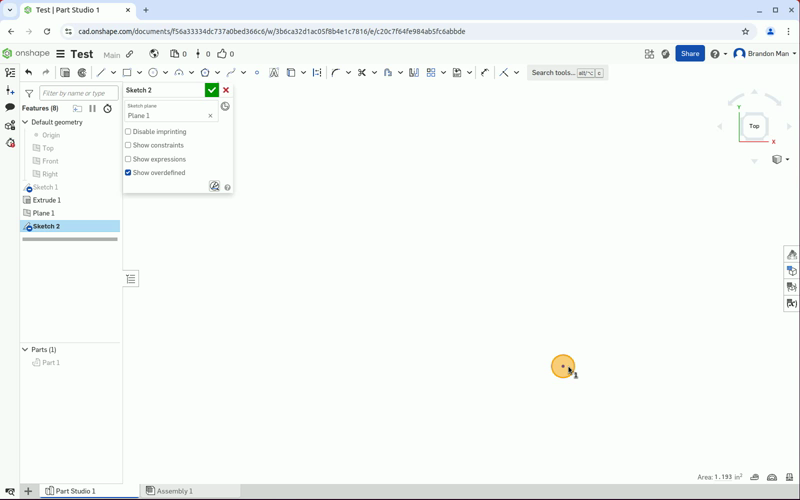
scroll(-6)
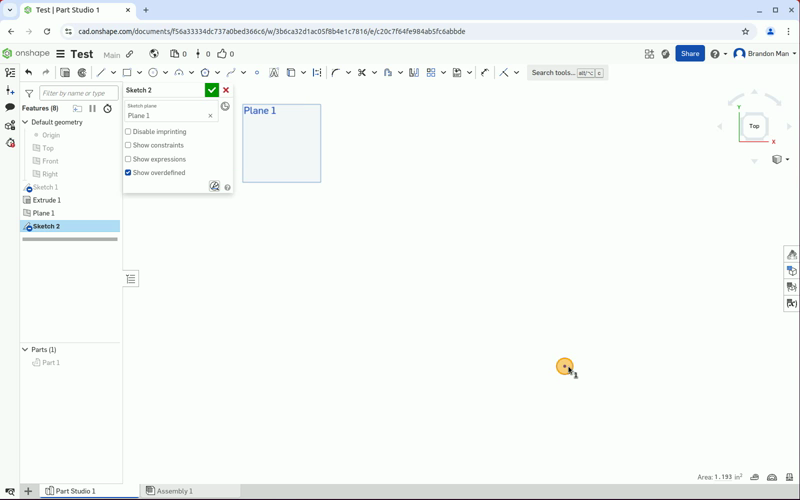
scroll(-6)
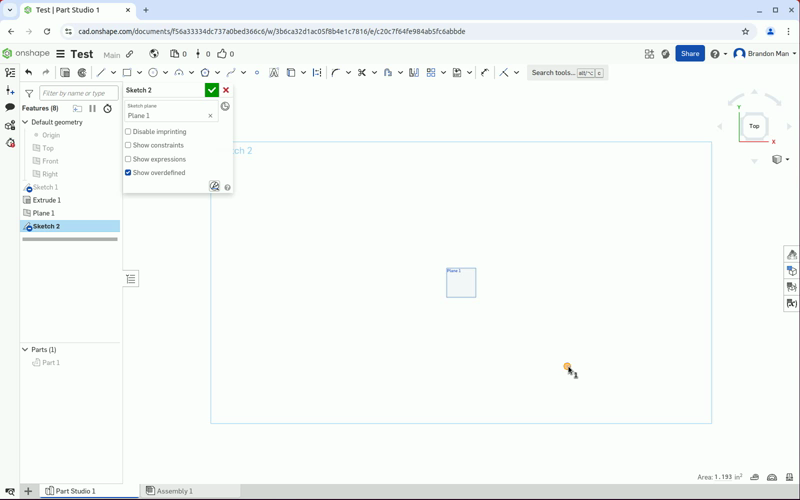
mouse_move(73, 352)
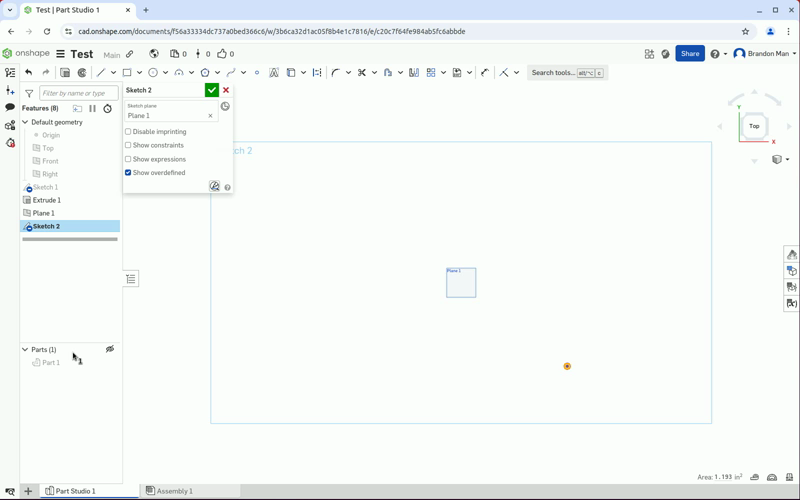
key(shift+y)
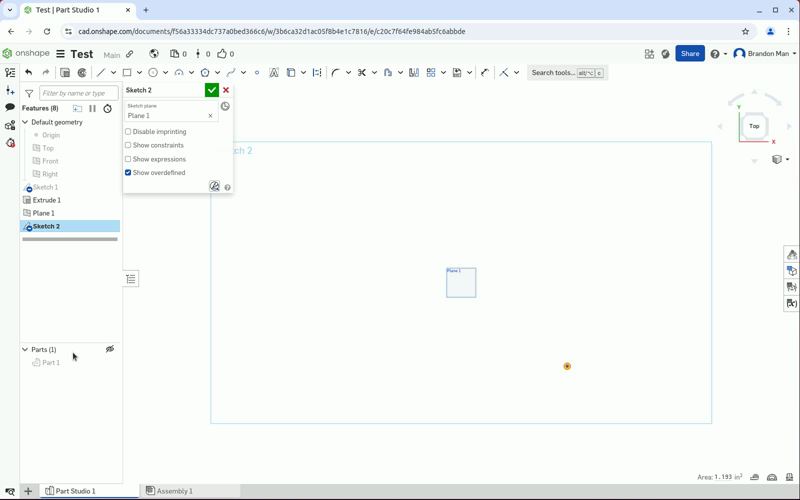
key(shift+e)
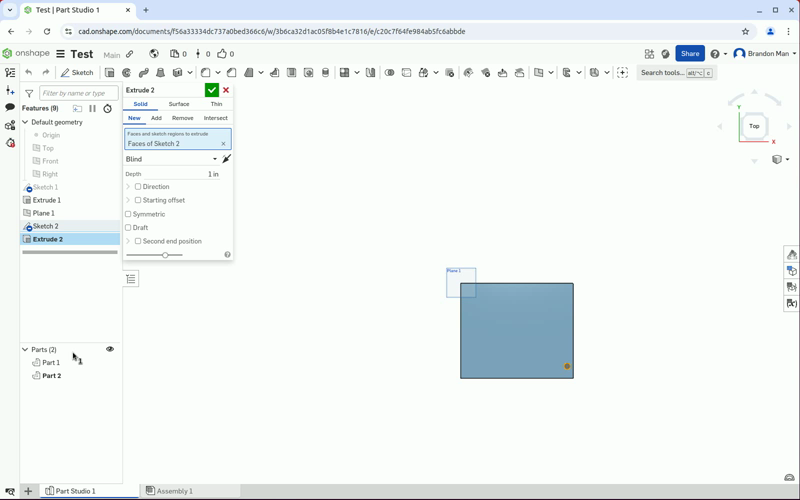
mouse_move(143, 106)
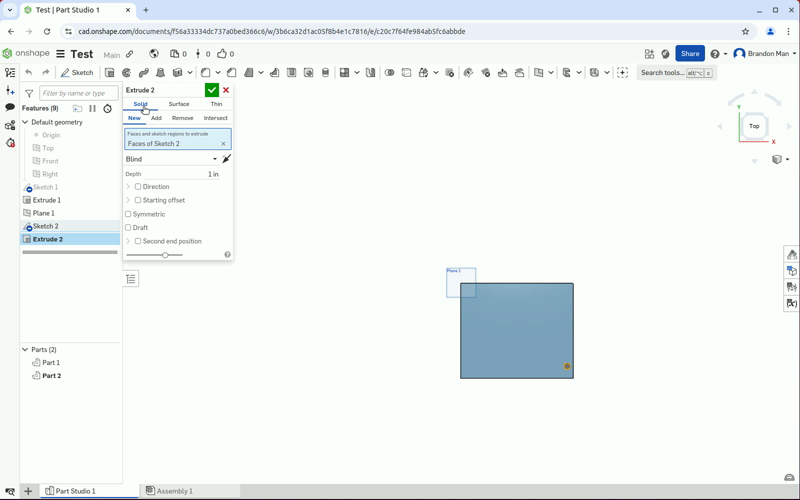
click(143, 106)
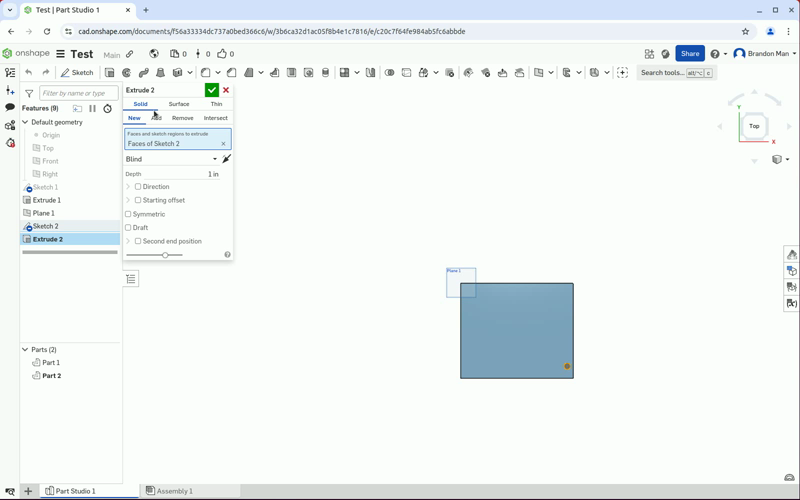
mouse_move(186, 120)
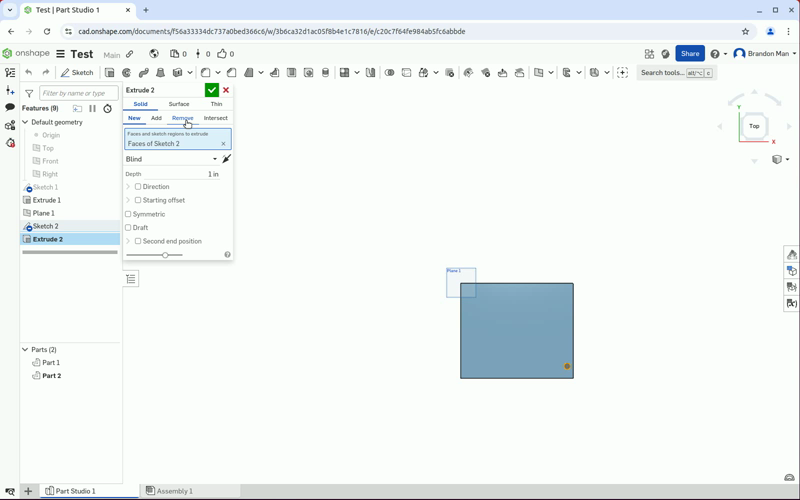
click(186, 120)
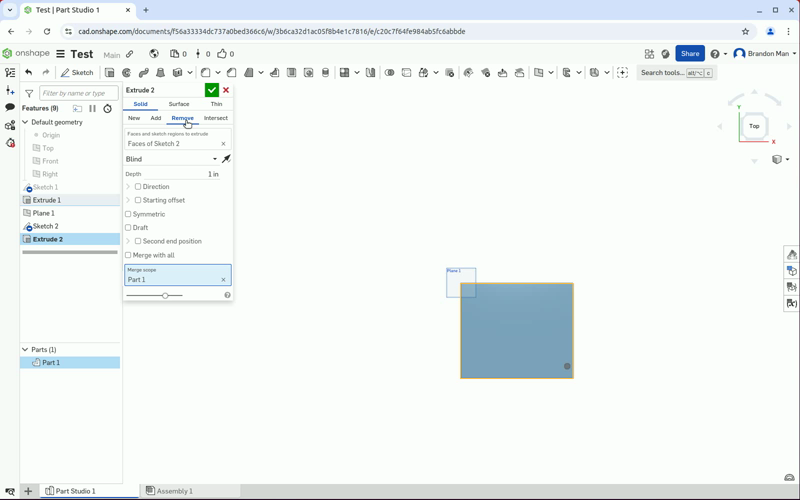
key(tab, 4)
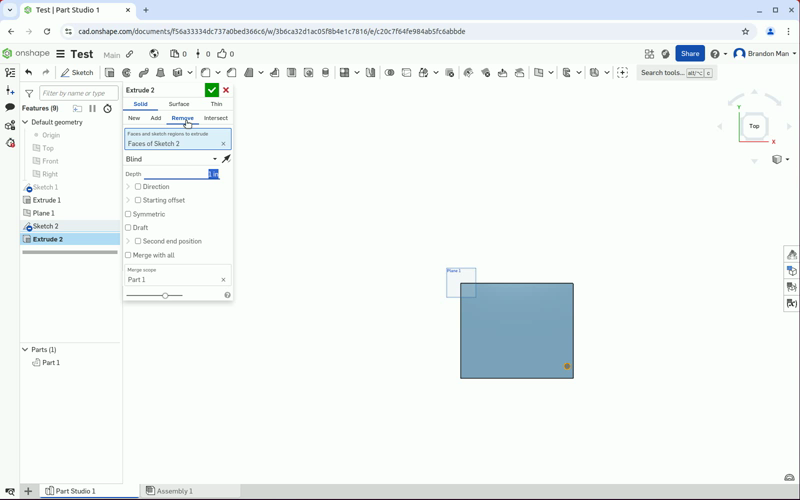
text(3.611)
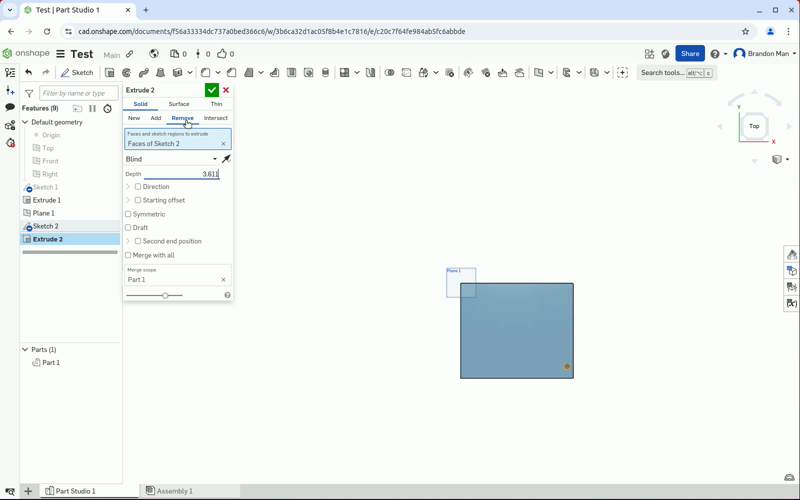
key(tab, 6)
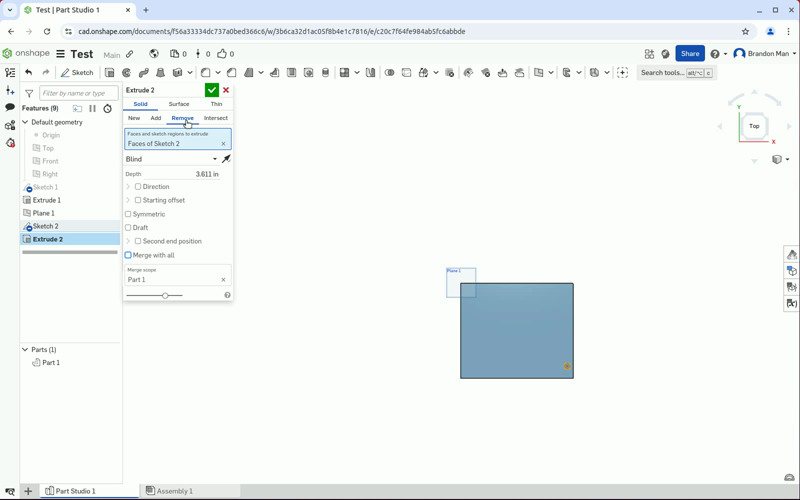
key(space)
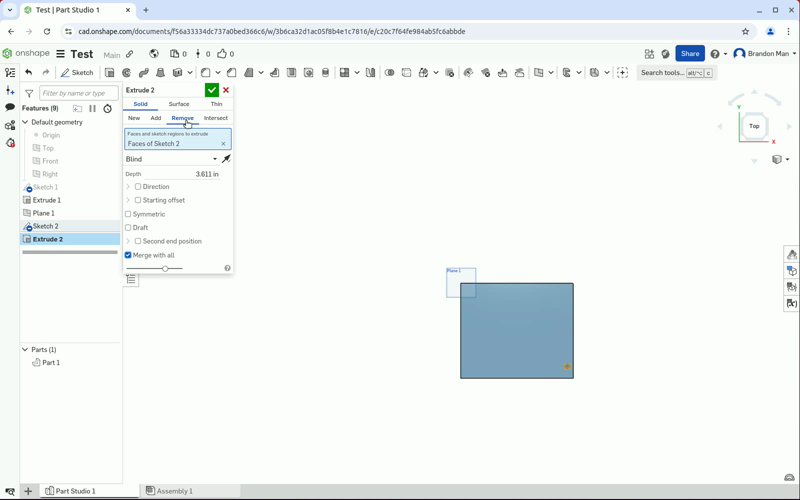
key(enter)
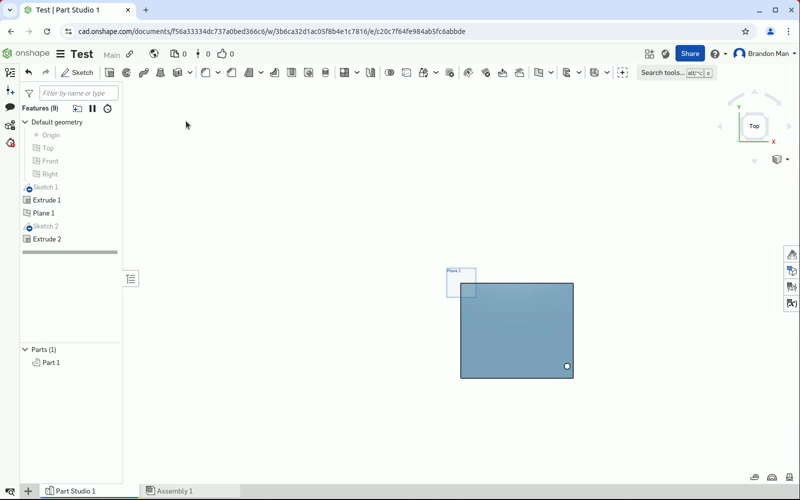
key(shift+h)
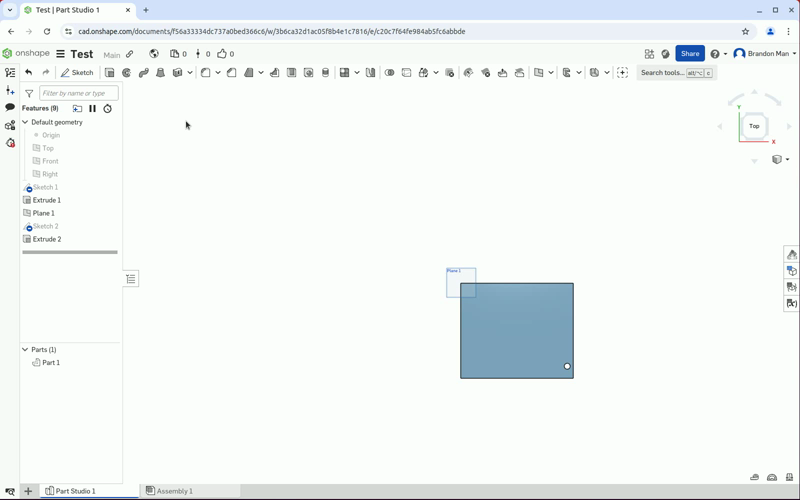
key(shift+h)
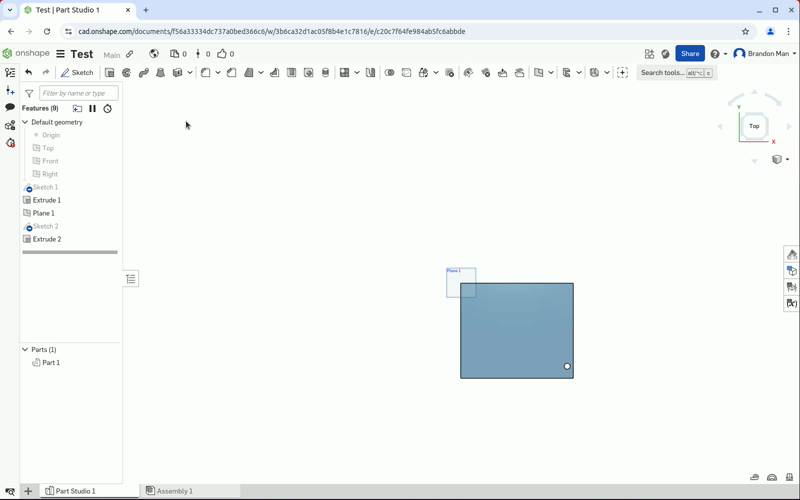
mouse_move(73, 189)
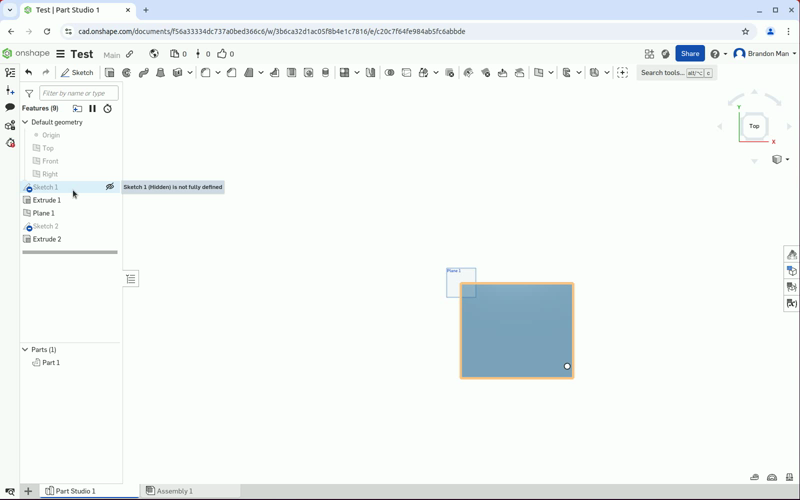
click(73, 189)
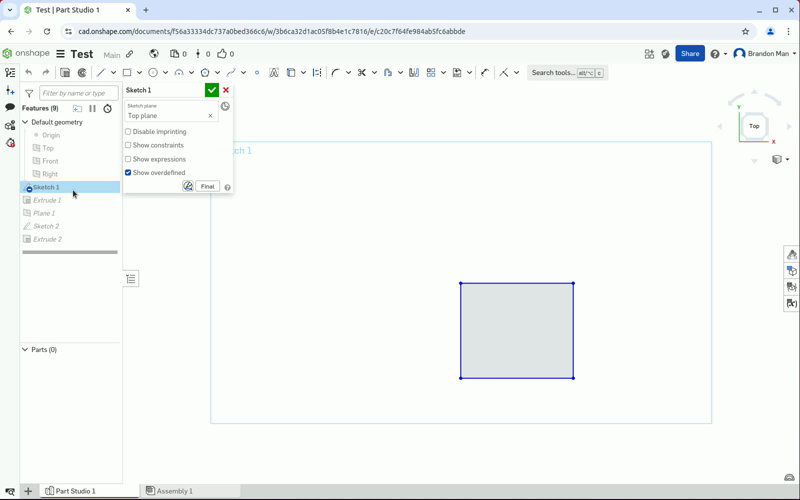
mouse_move(229, 92)
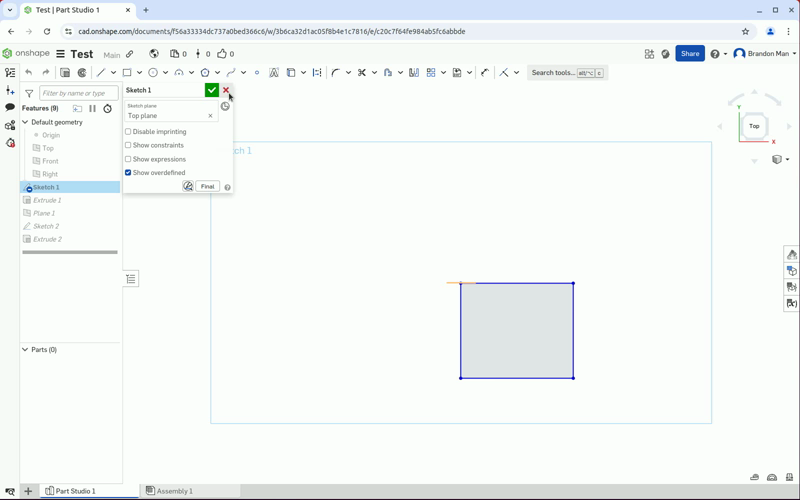
click(229, 92)
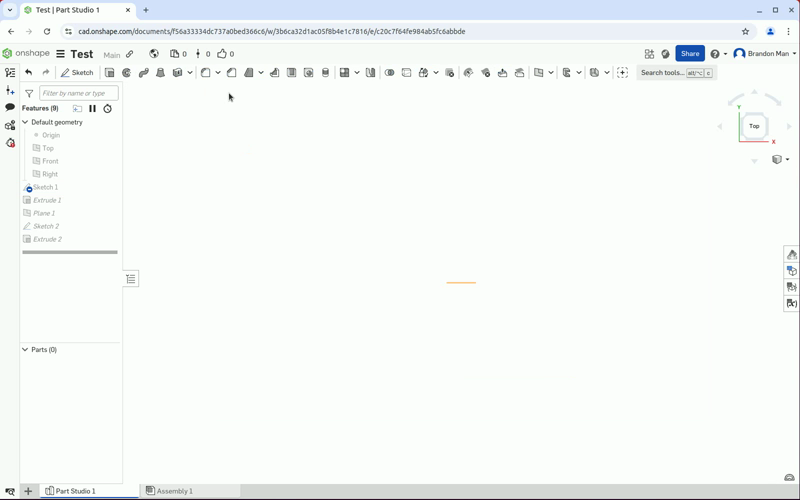
key(shift+s)
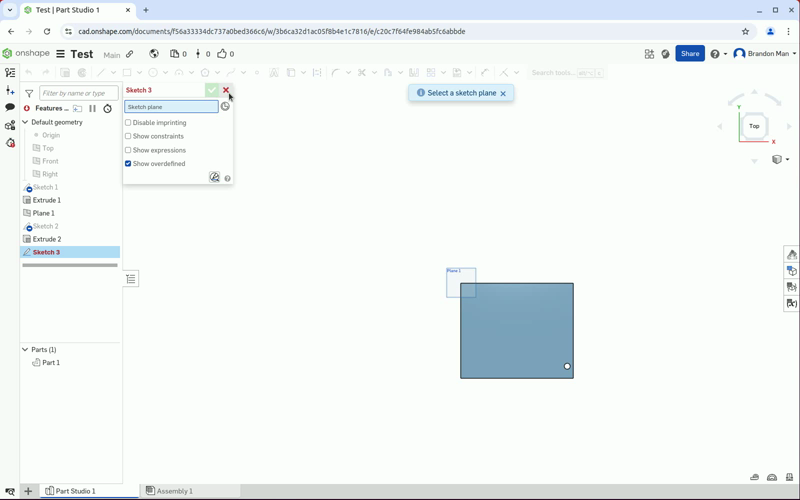
mouse_move(73, 215)
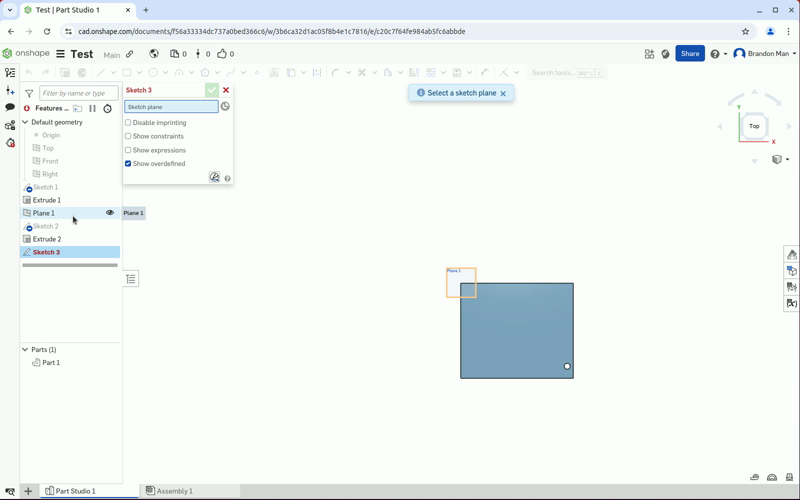
click(73, 215)
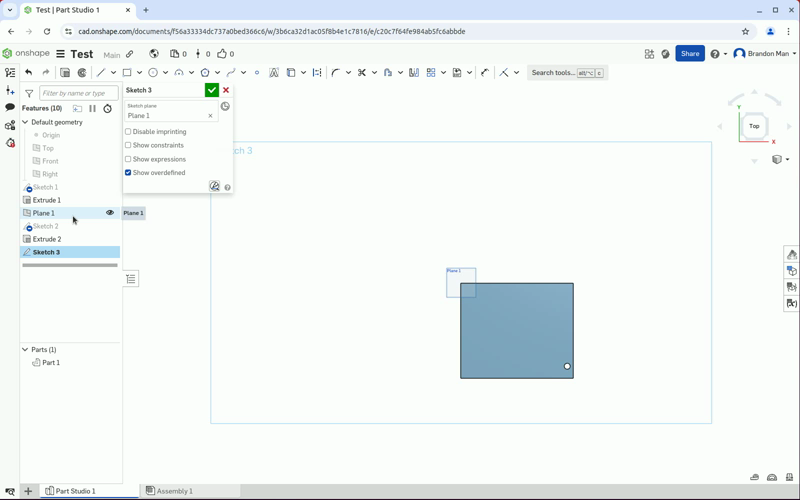
mouse_move(73, 352)
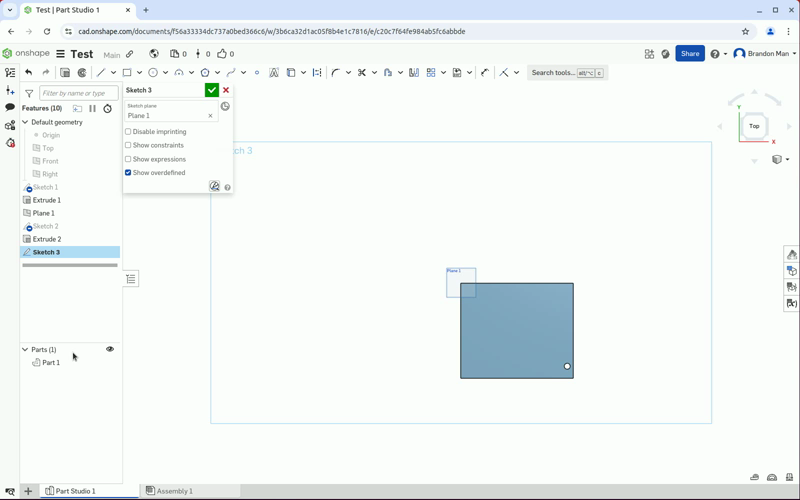
key(y)
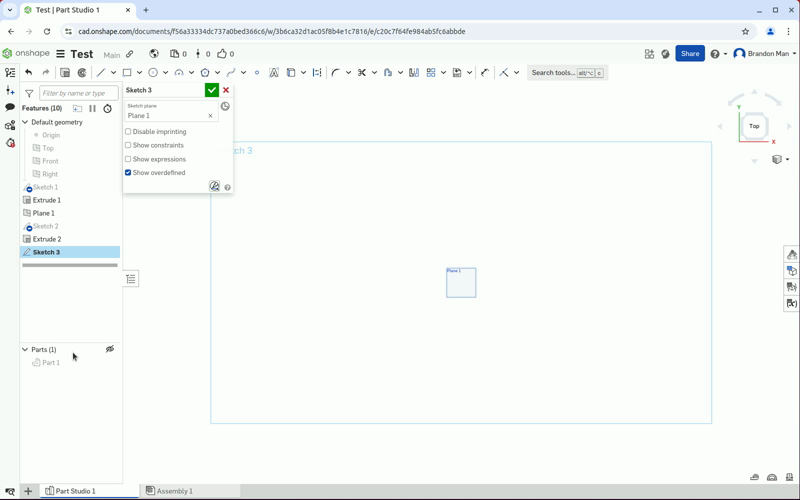
key(c)
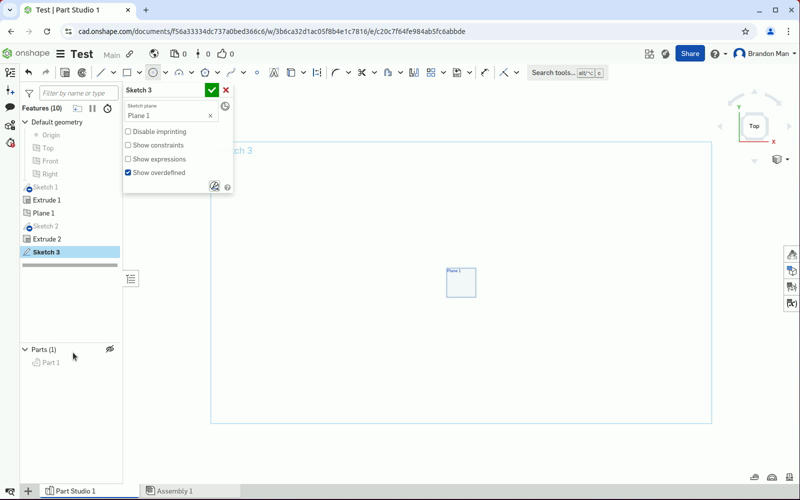
key_down(shift)
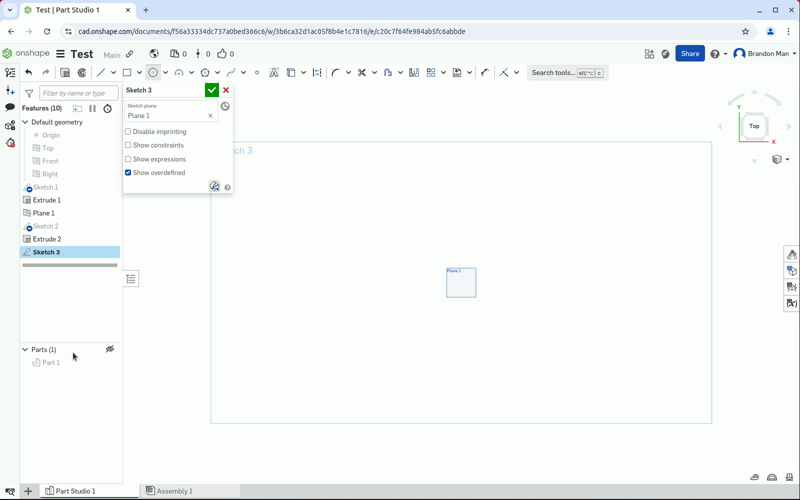
mouse_move(567, 293)
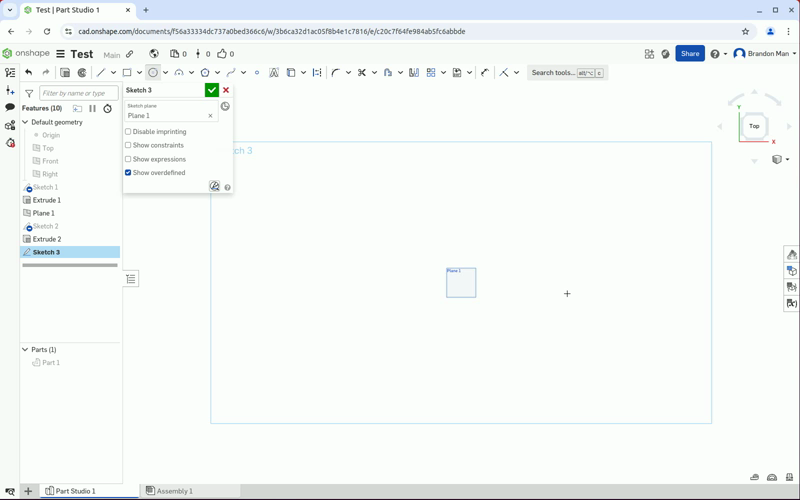
click(567, 293)
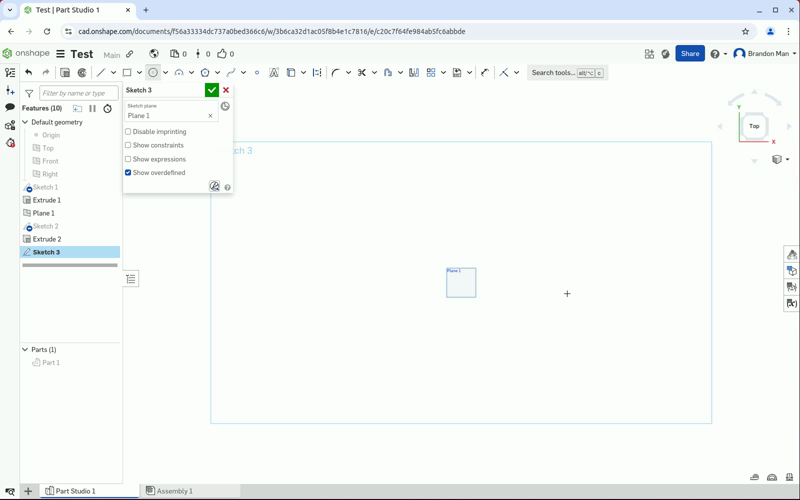
key_up(shift)
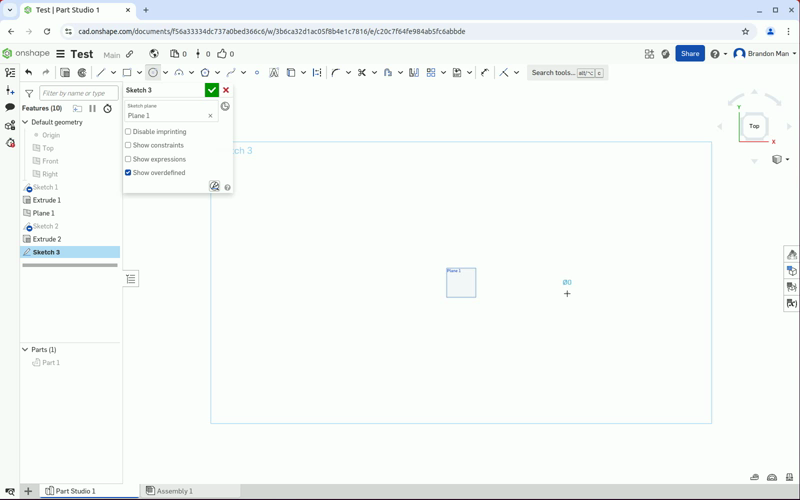
mouse_move(570, 293)
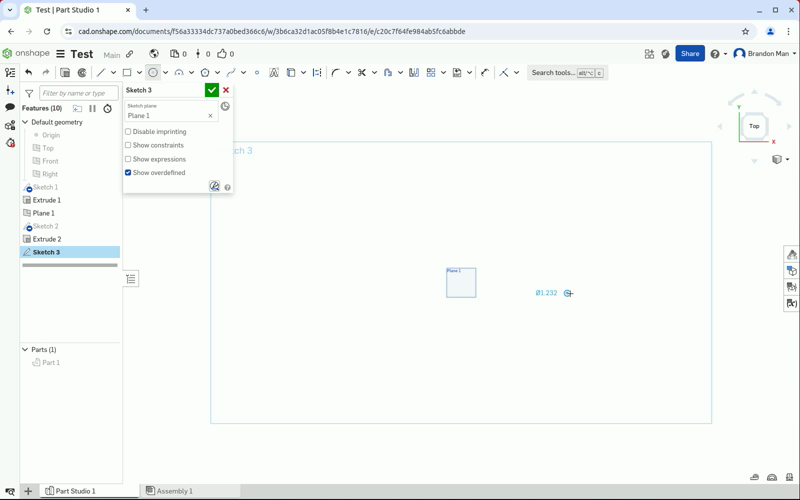
click(570, 293)
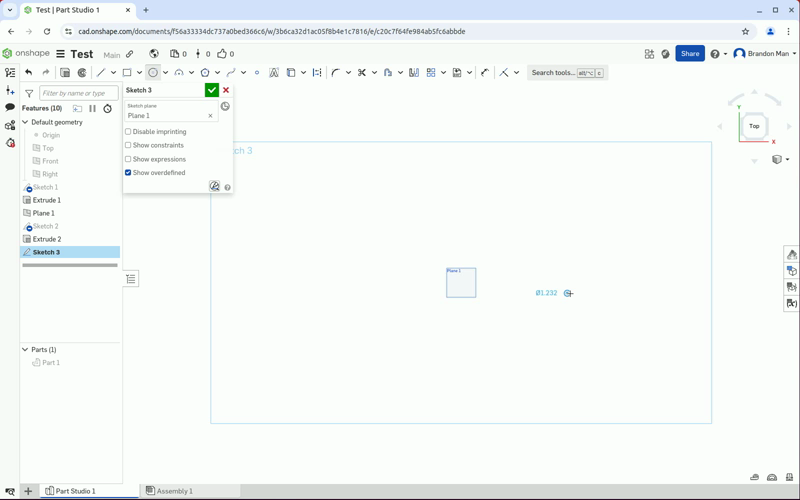
key(esc)
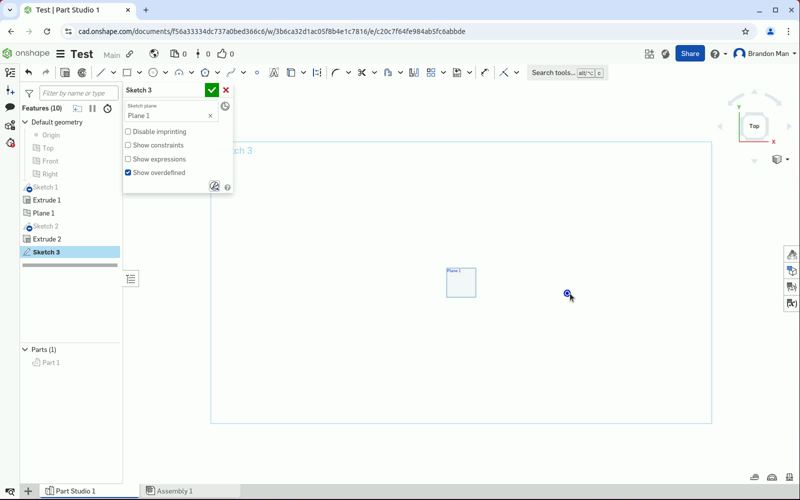
mouse_move(564, 293)
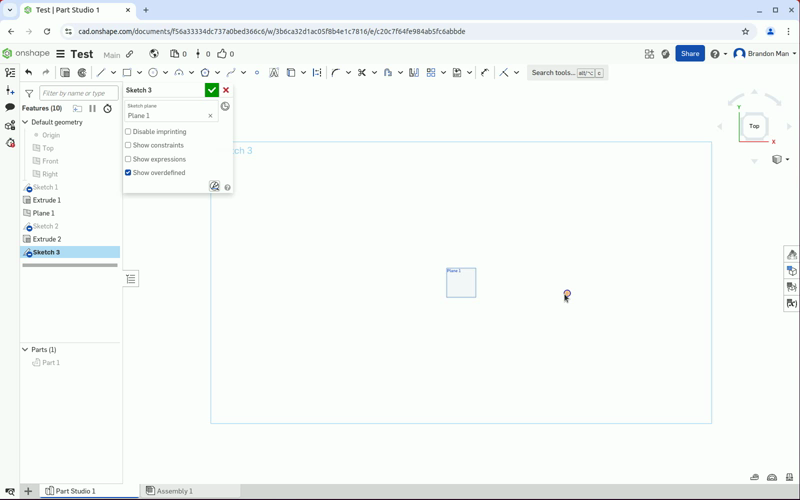
scroll(6)
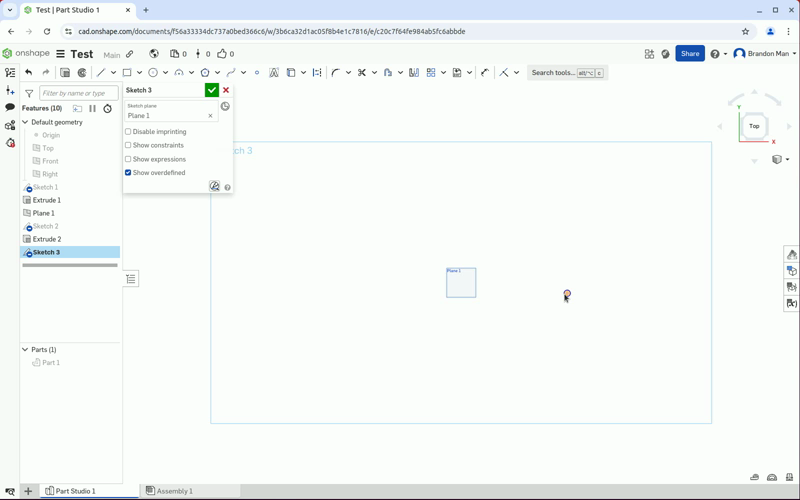
scroll(6)
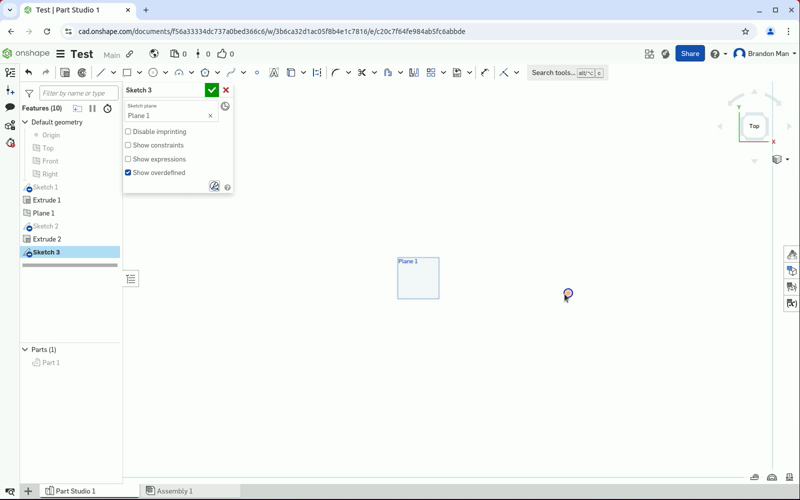
scroll(6)
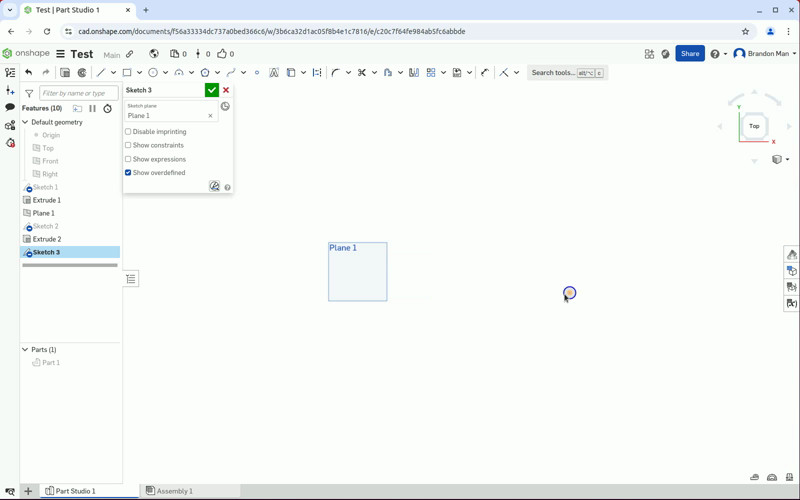
scroll(6)
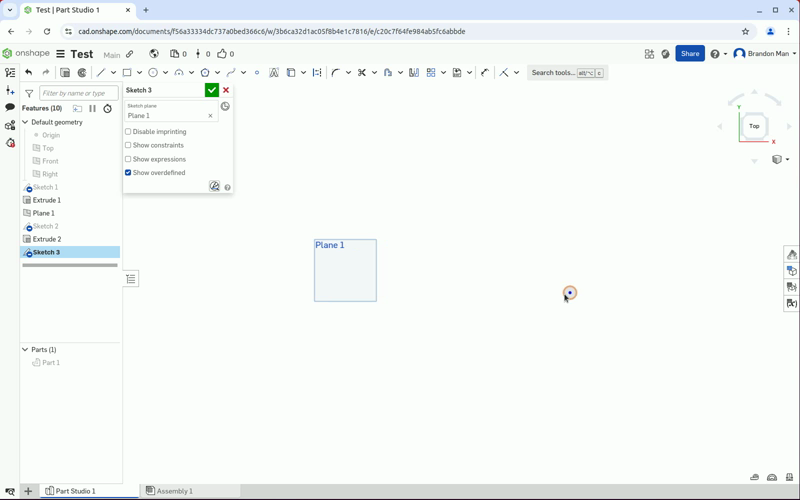
scroll(6)
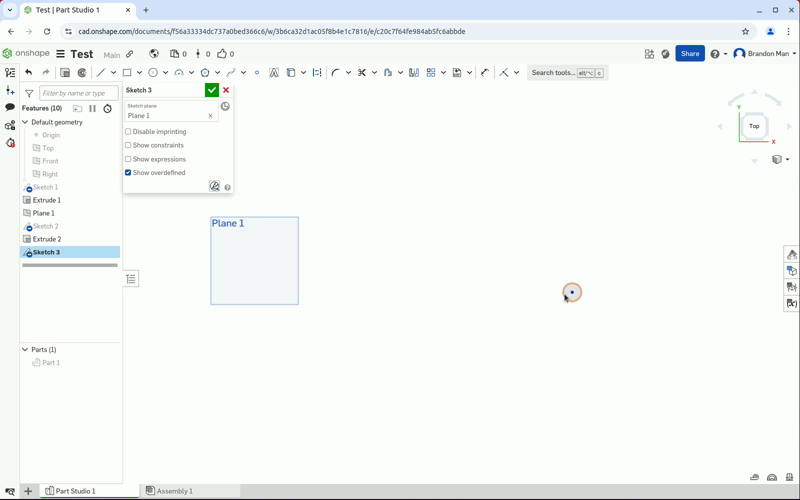
scroll(6)
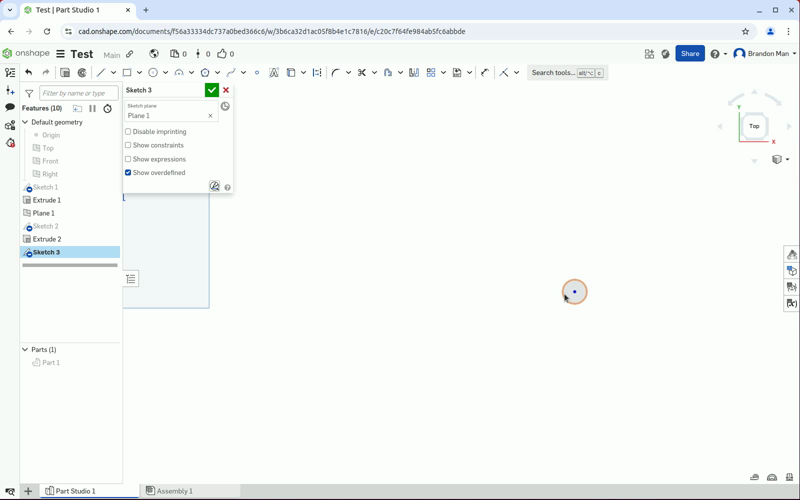
scroll(6)
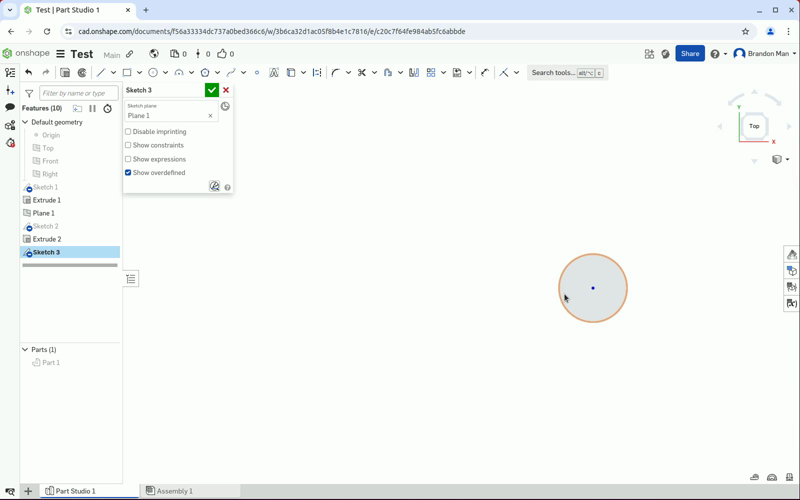
click(564, 293)
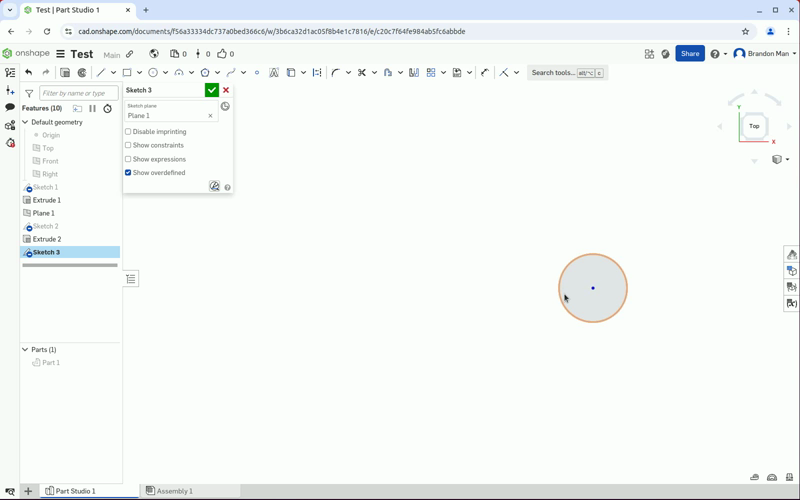
scroll(-6)
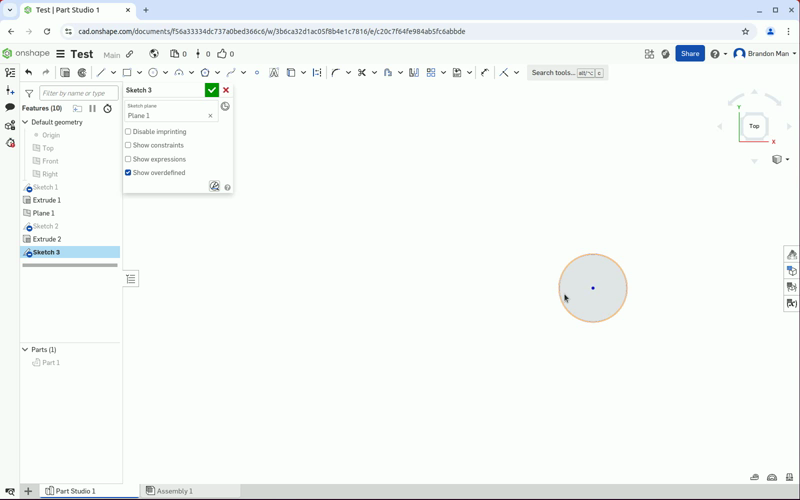
scroll(-6)
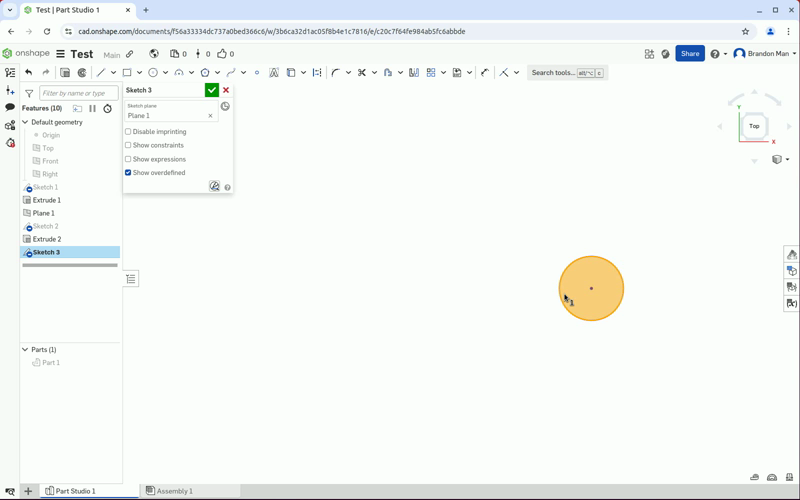
scroll(-6)
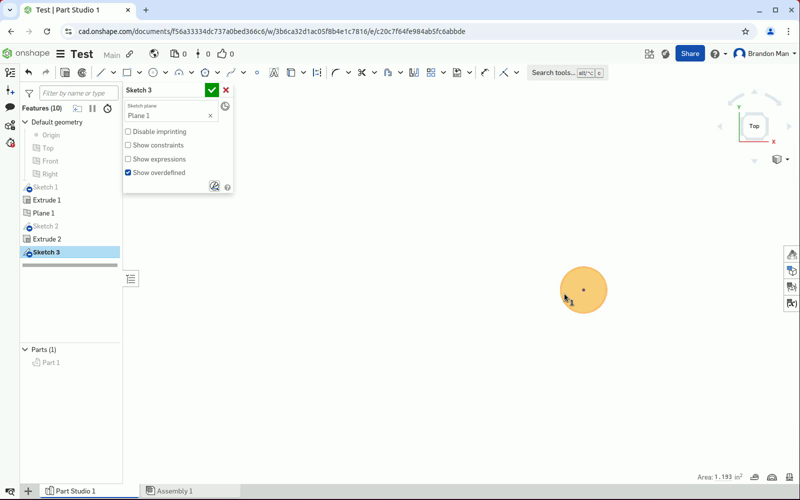
scroll(-6)
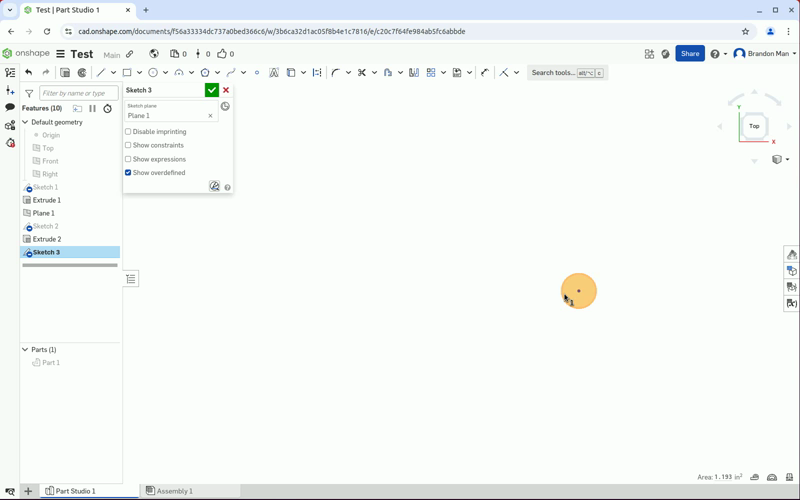
scroll(-6)
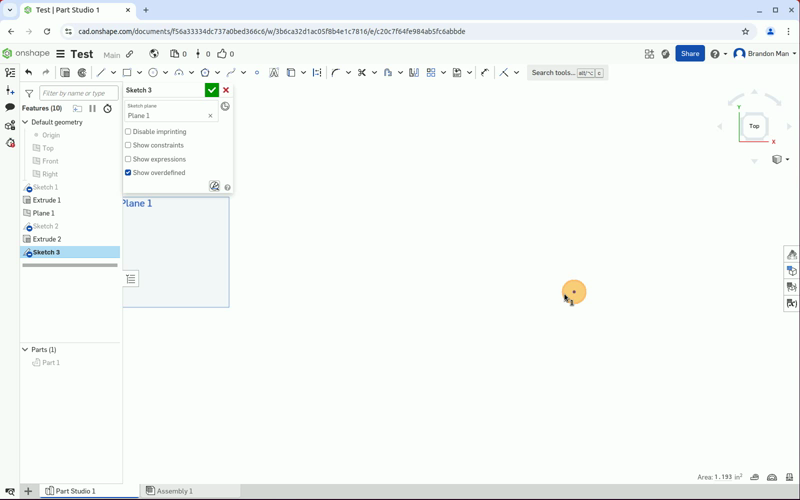
scroll(-6)
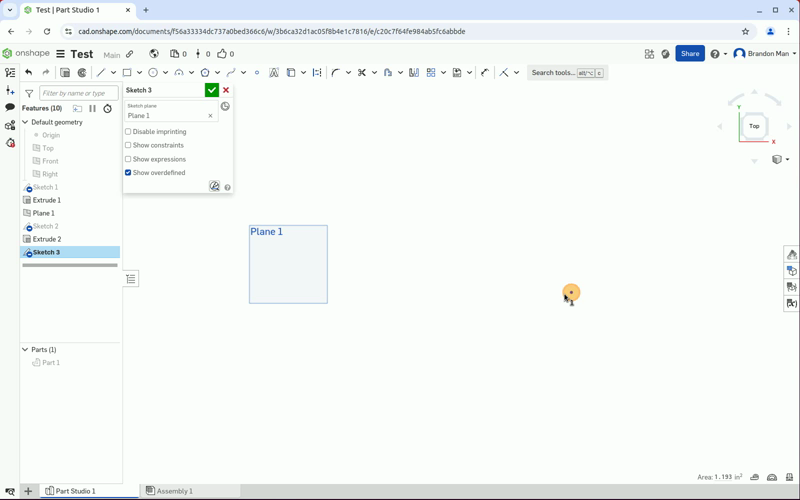
scroll(-6)
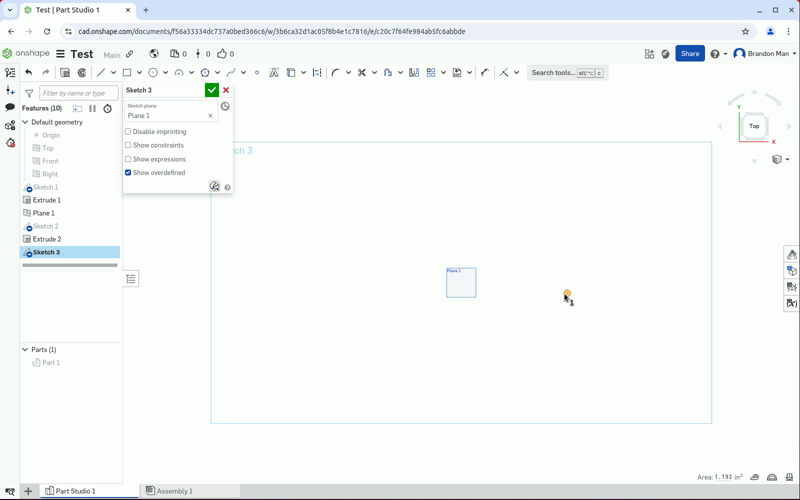
mouse_move(73, 352)
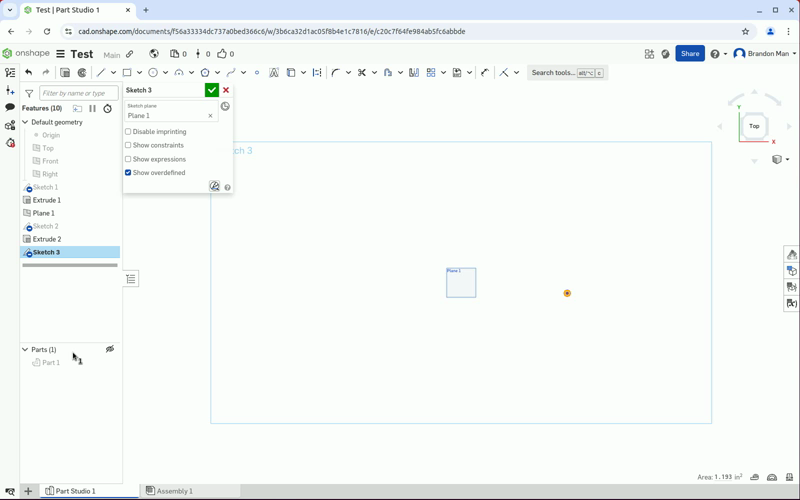
key(shift+y)
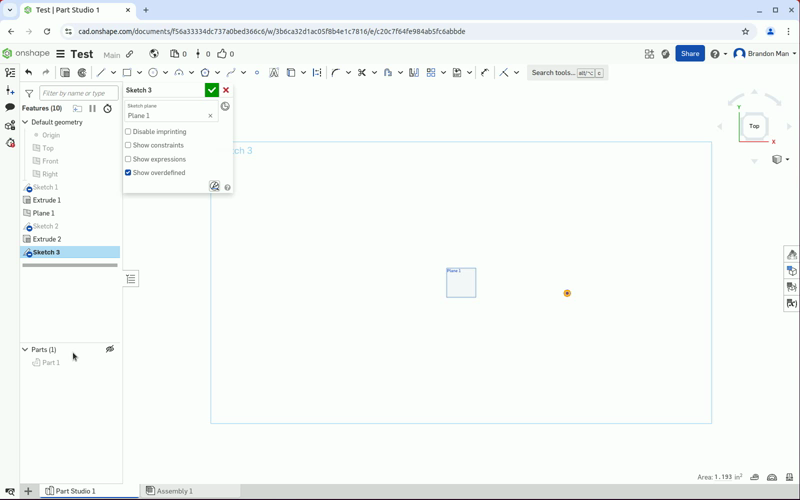
key(shift+e)
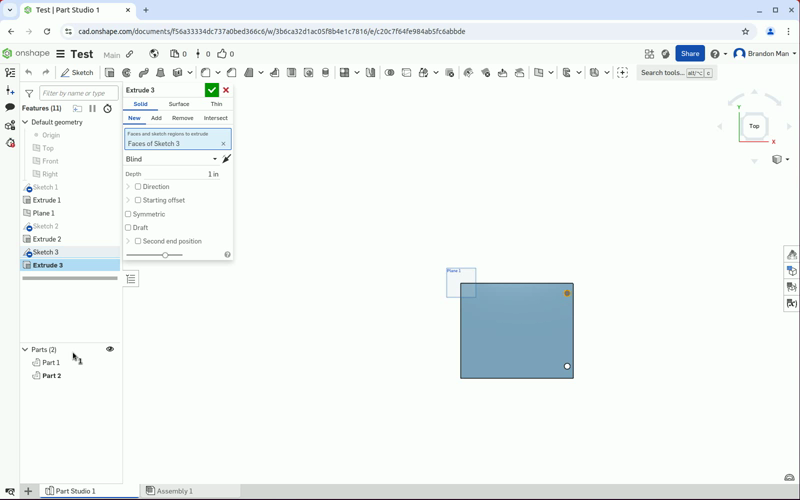
mouse_move(143, 106)
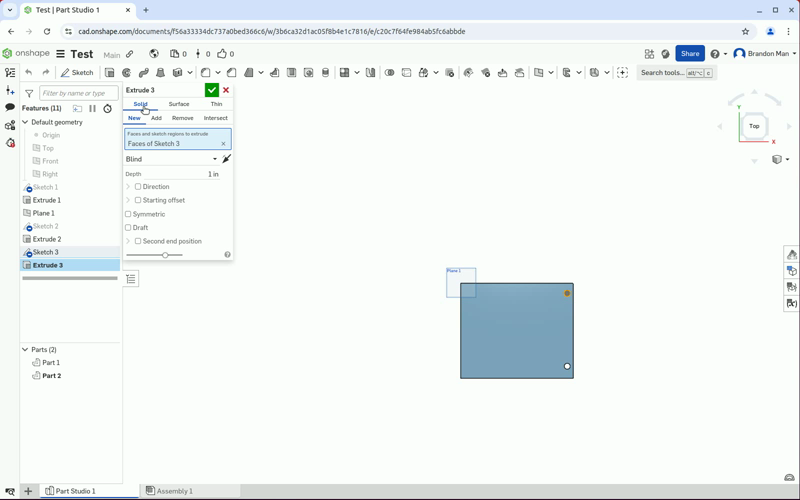
click(143, 106)
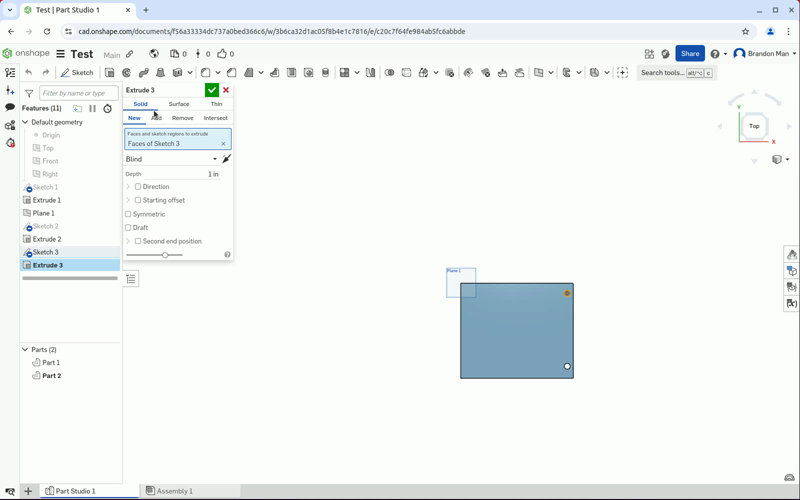
mouse_move(186, 120)
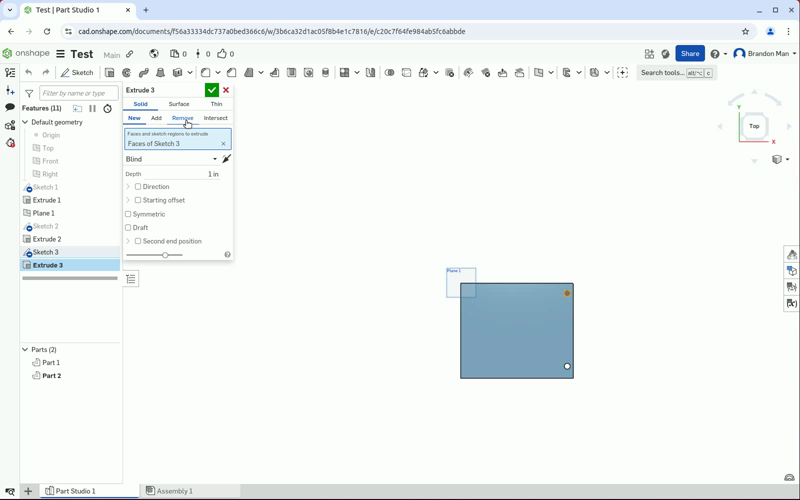
click(186, 120)
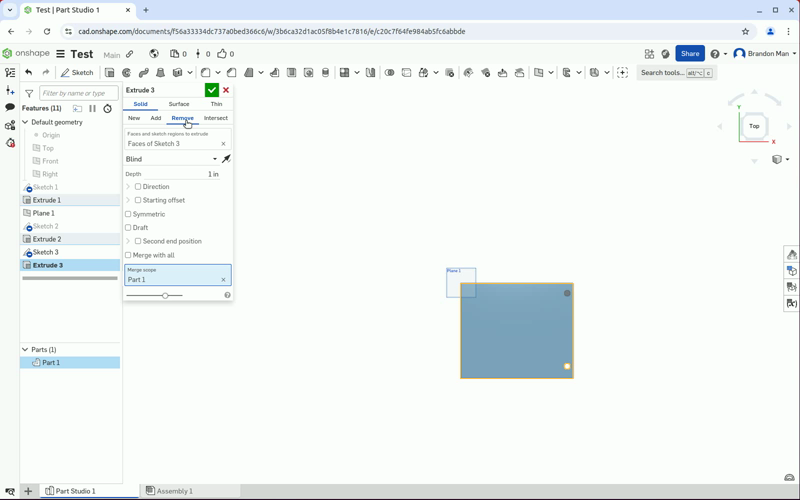
key(tab, 4)
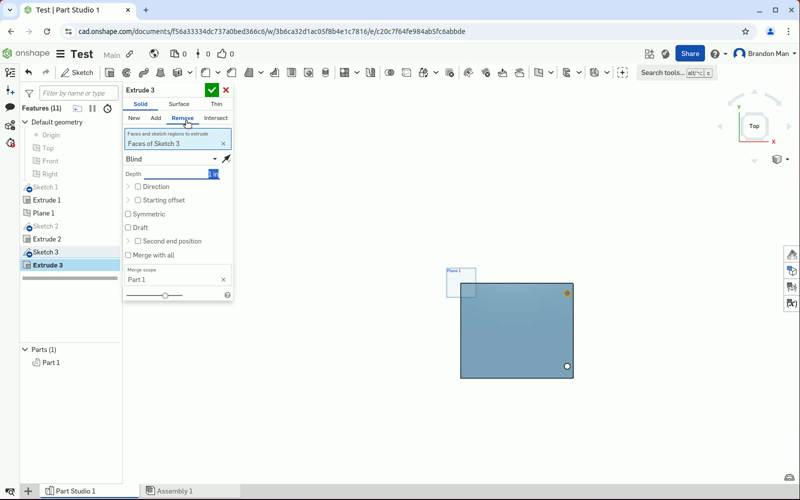
text(3.611)
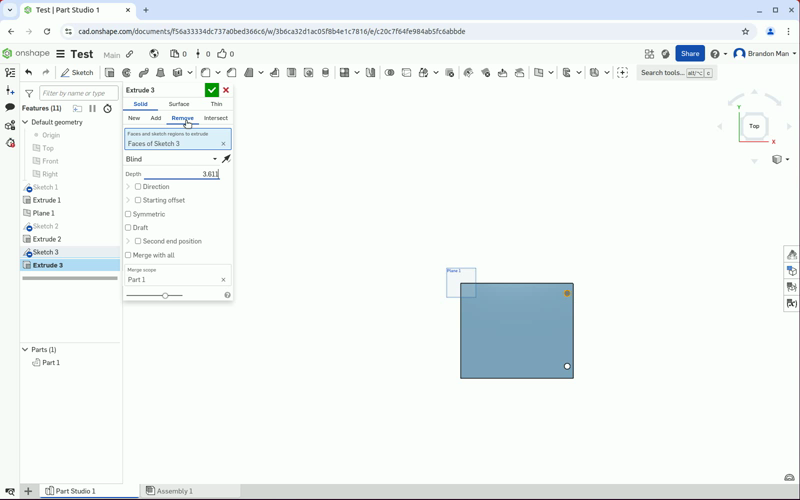
key(tab, 6)
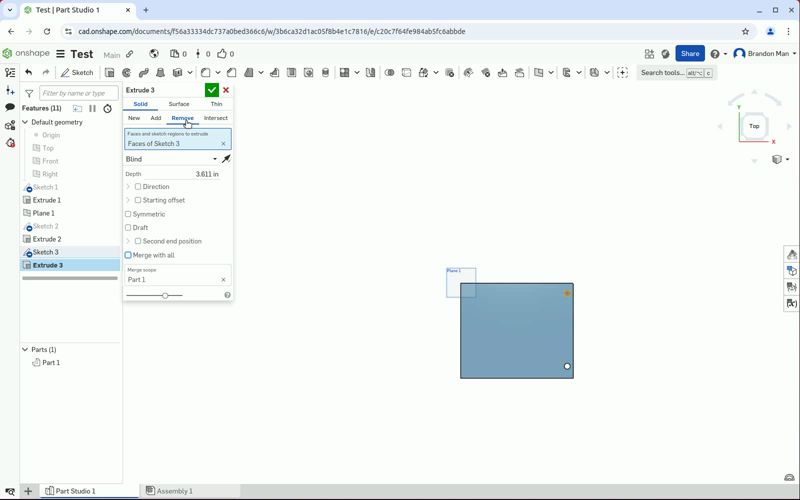
key(space)
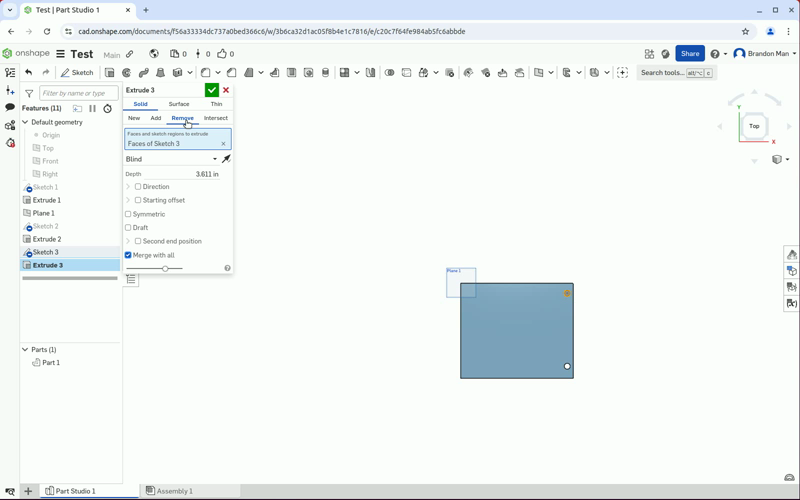
key(enter)
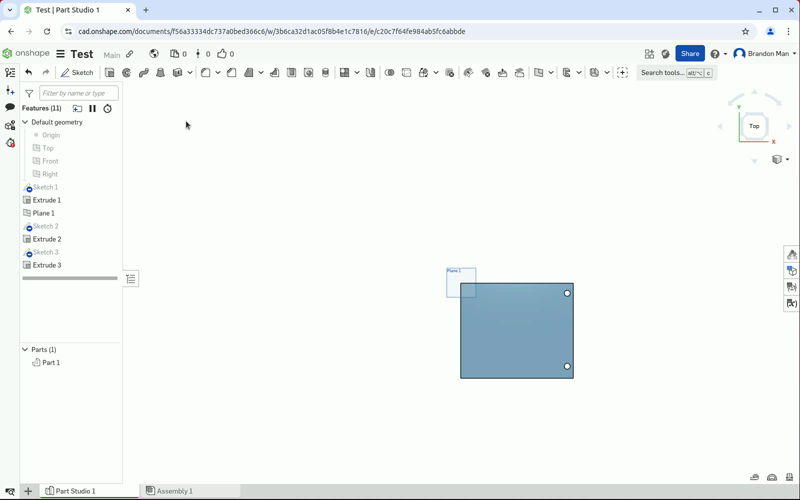
key(shift+h)
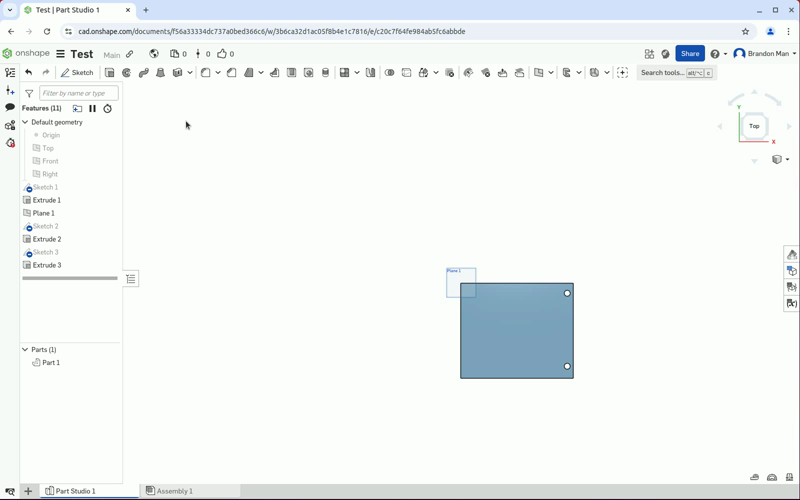
key(shift+h)
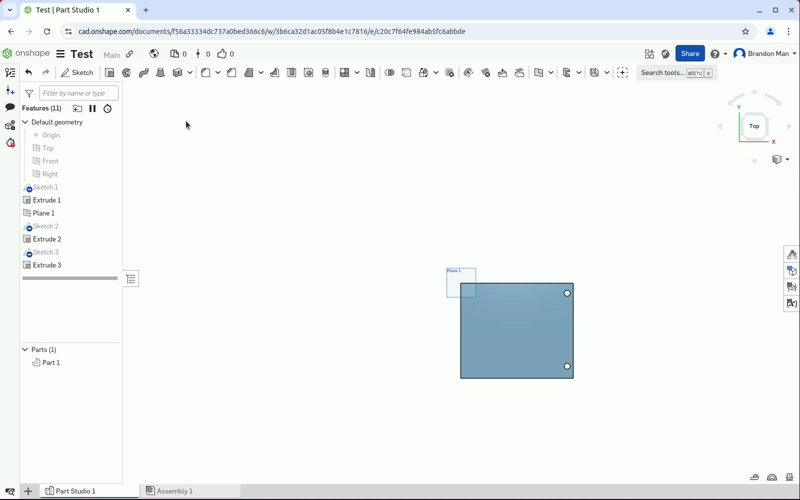
mouse_move(73, 189)
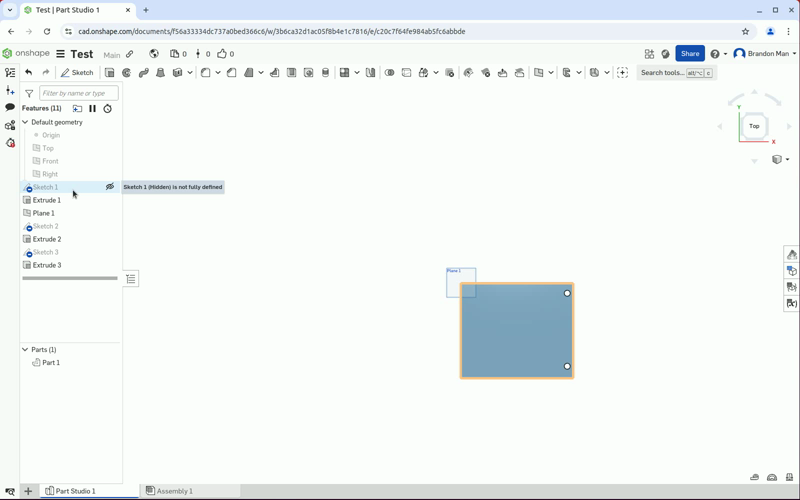
click(73, 189)
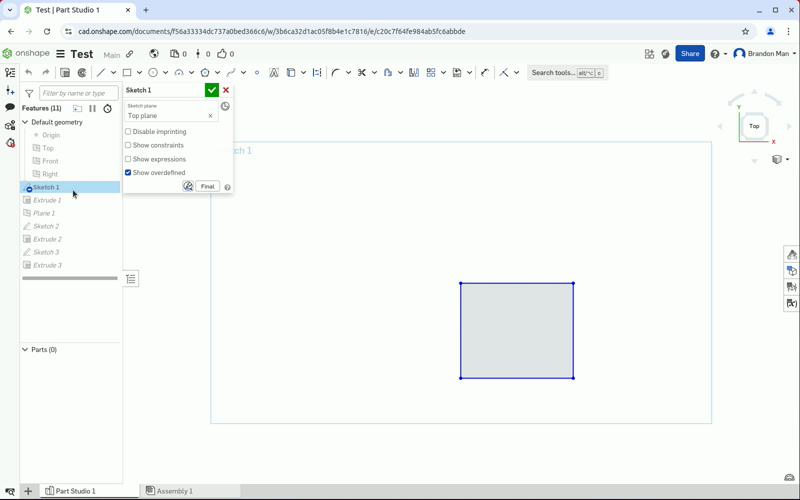
mouse_move(229, 92)
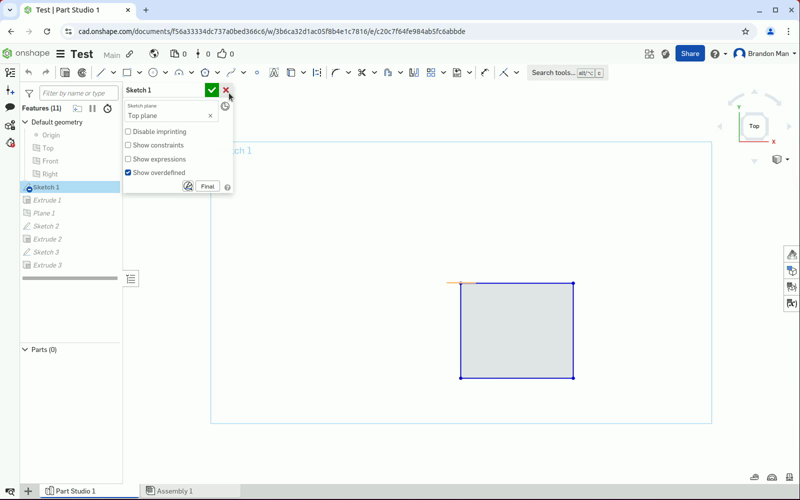
click(229, 92)
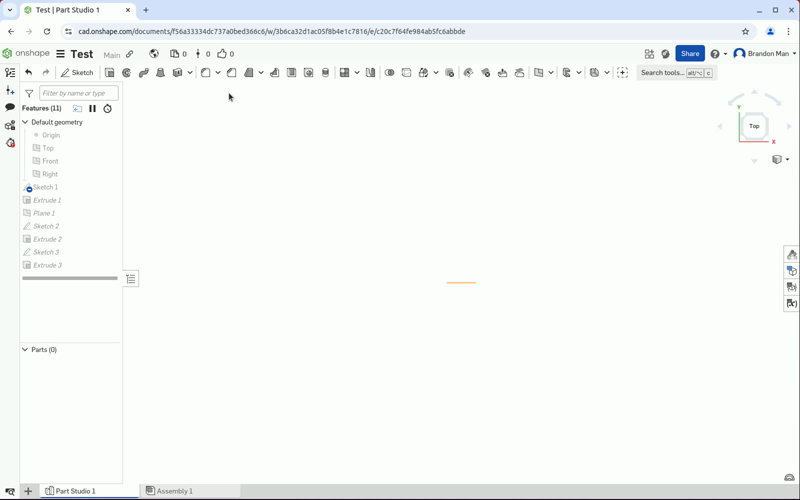
key(shift+s)
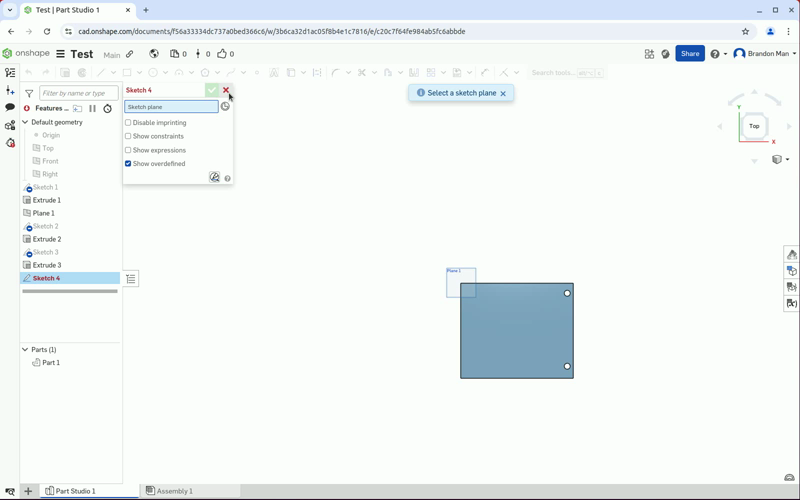
mouse_move(73, 215)
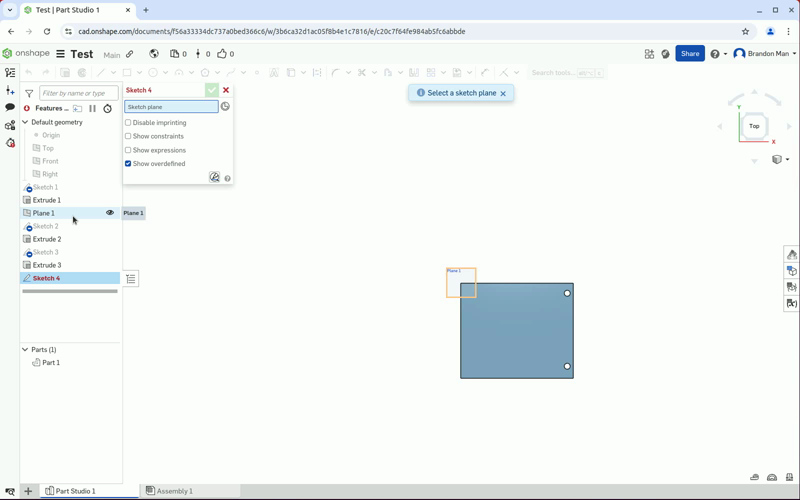
click(73, 215)
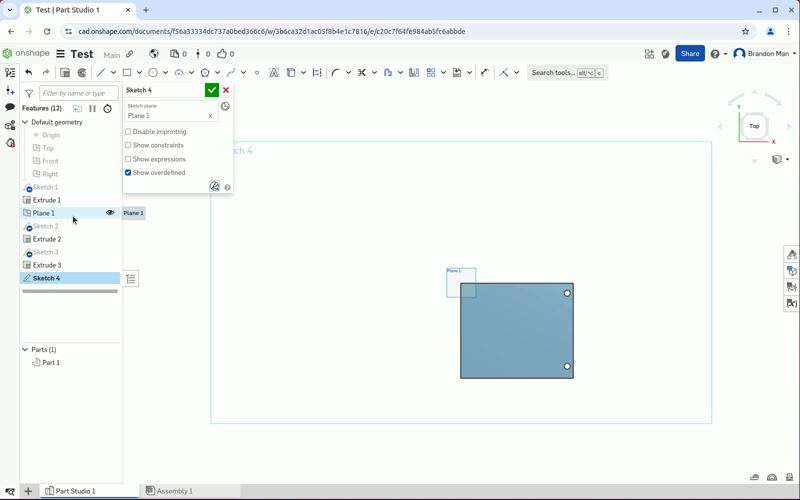
mouse_move(73, 352)
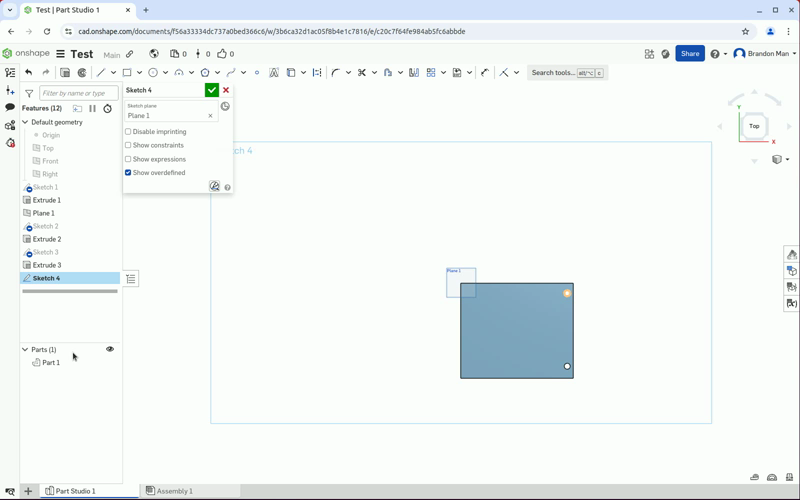
key(y)
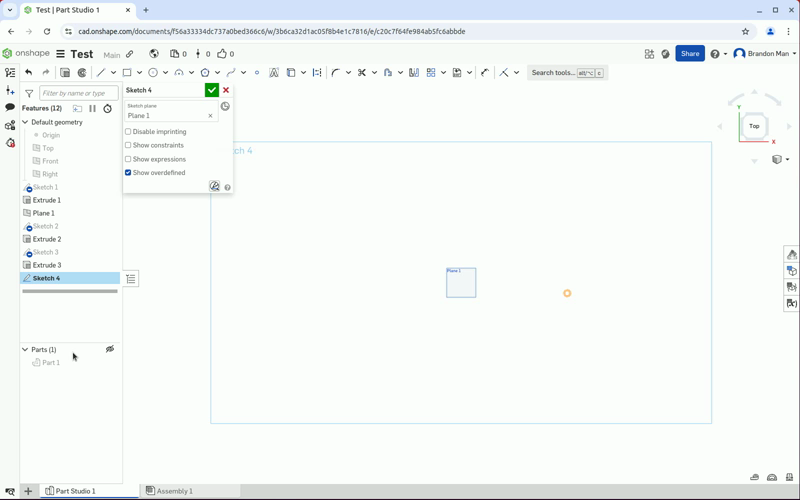
key(c)
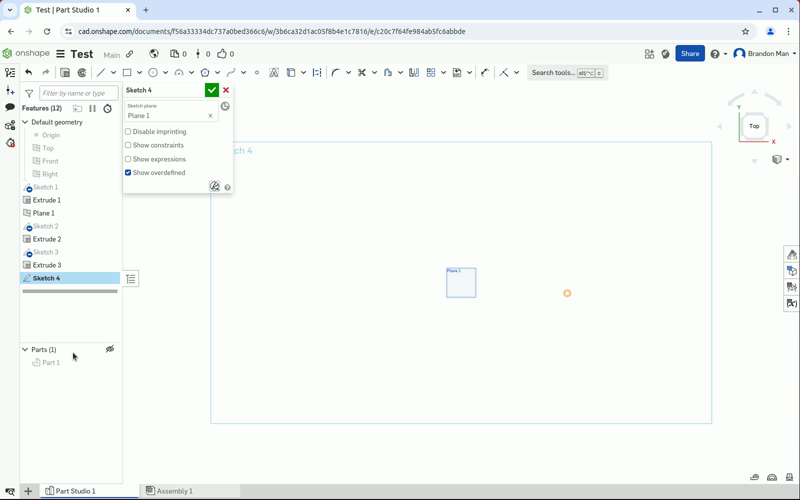
key_down(shift)
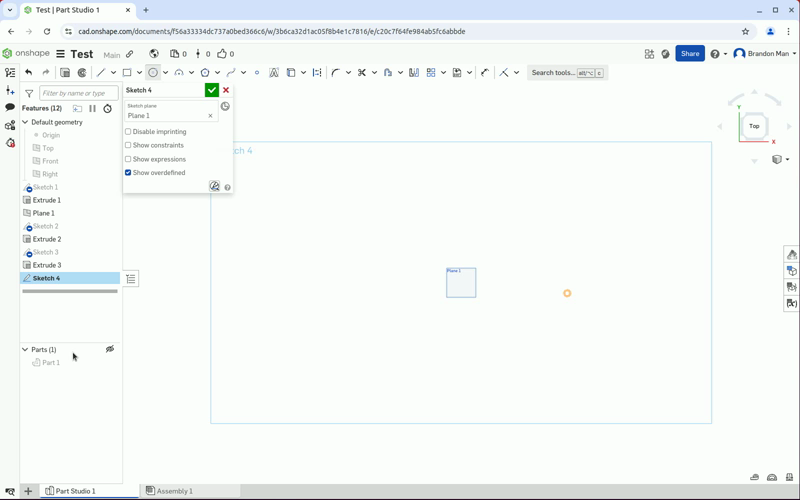
mouse_move(517, 293)
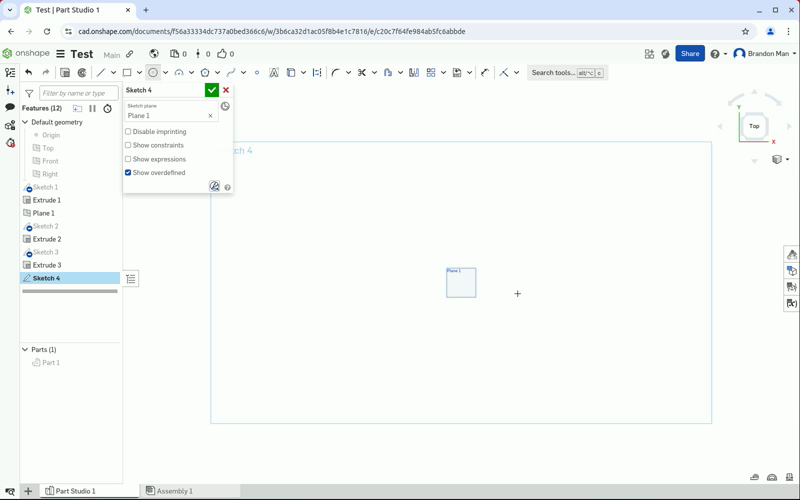
click(517, 293)
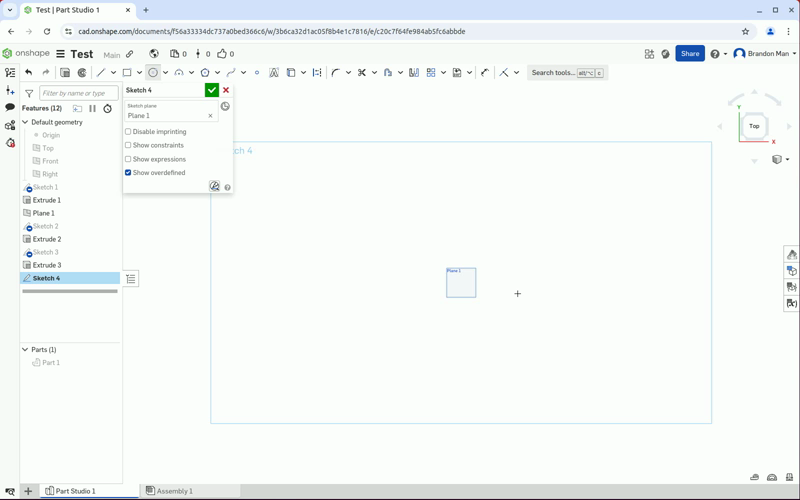
key_up(shift)
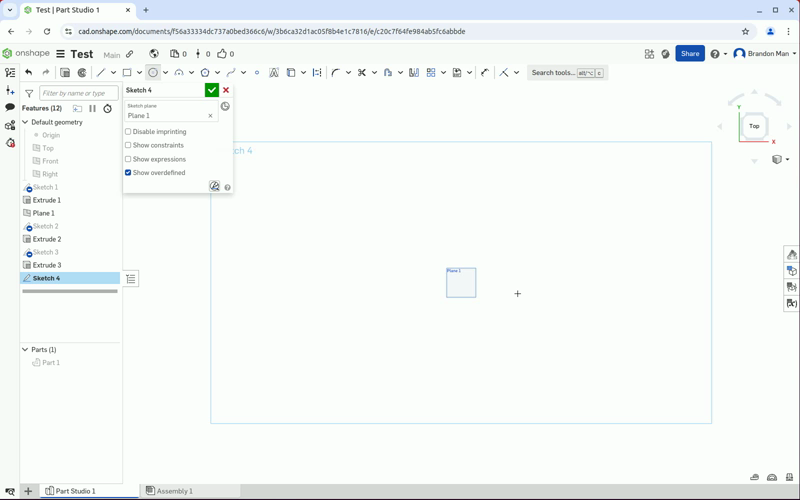
mouse_move(520, 293)
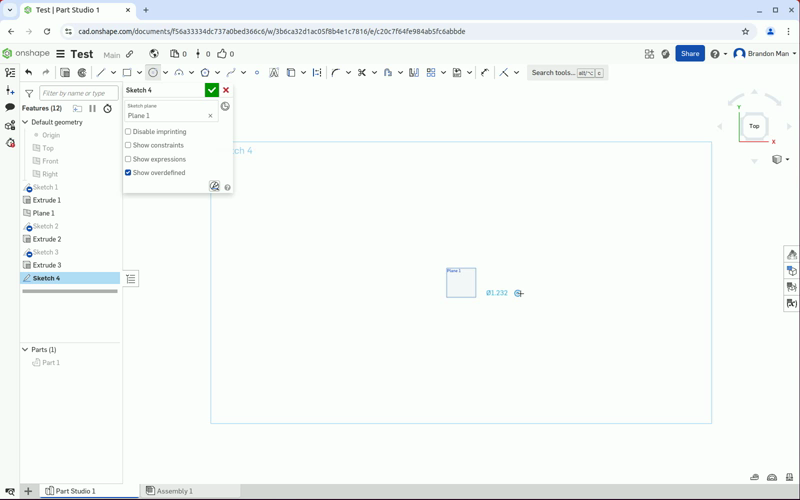
click(520, 293)
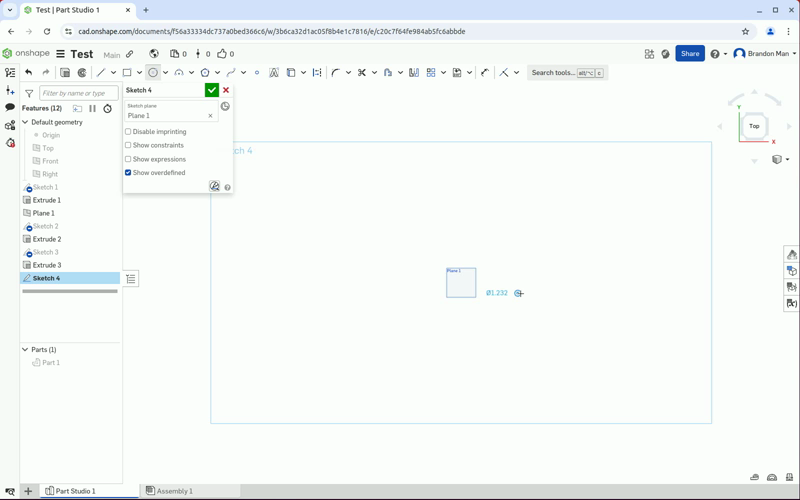
key(esc)
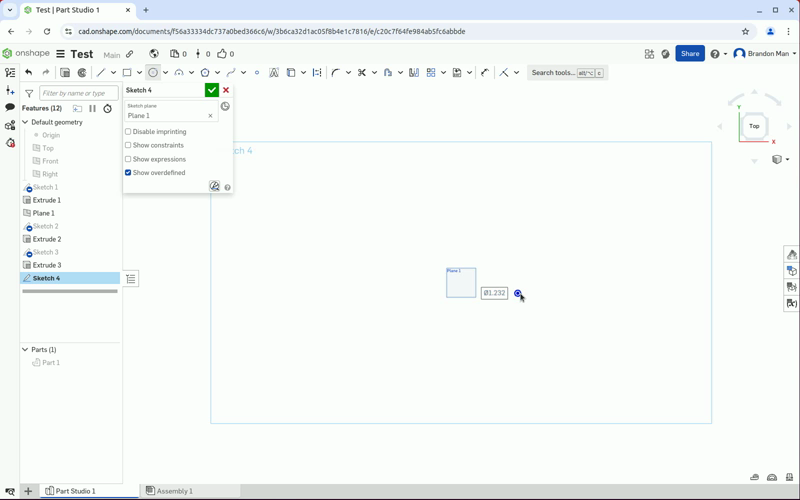
mouse_move(516, 293)
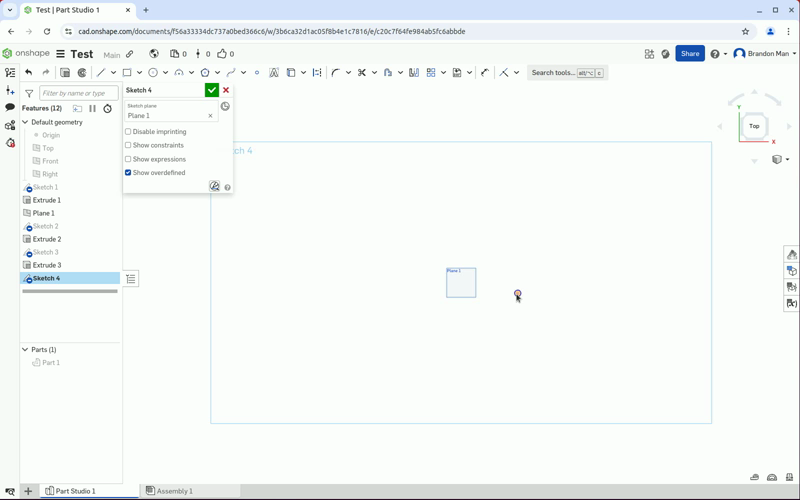
scroll(6)
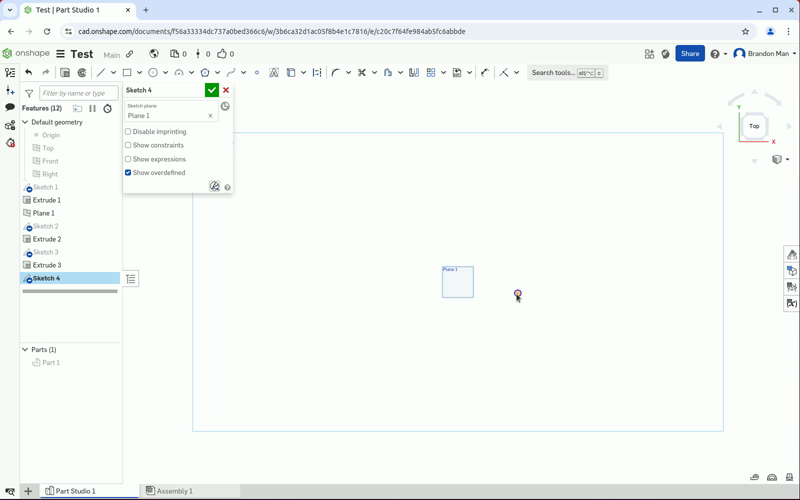
scroll(6)
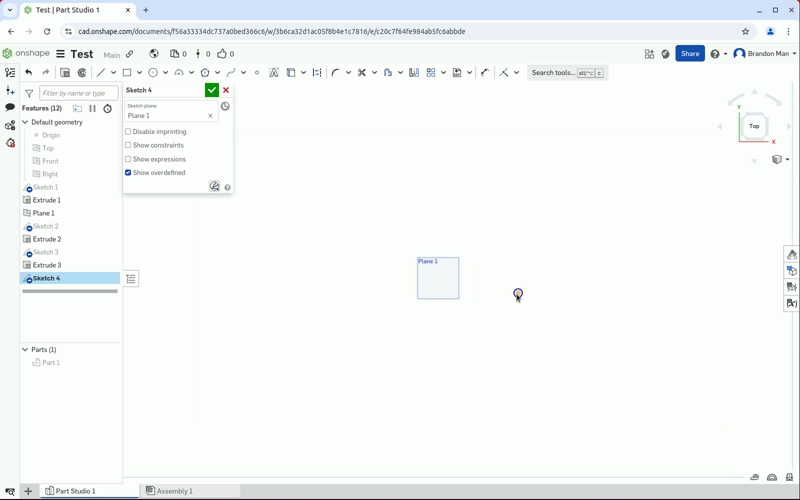
scroll(6)
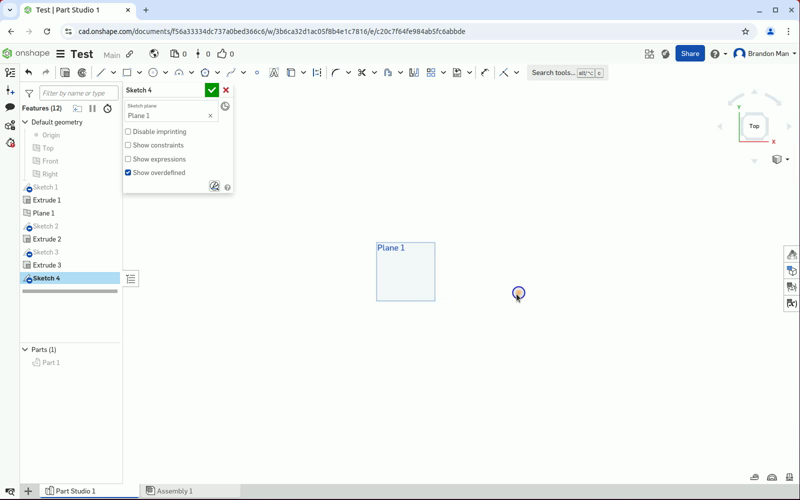
scroll(6)
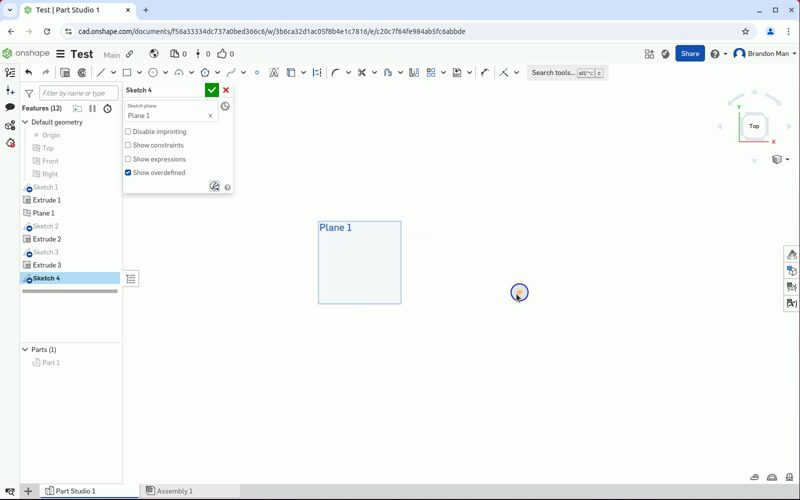
scroll(6)
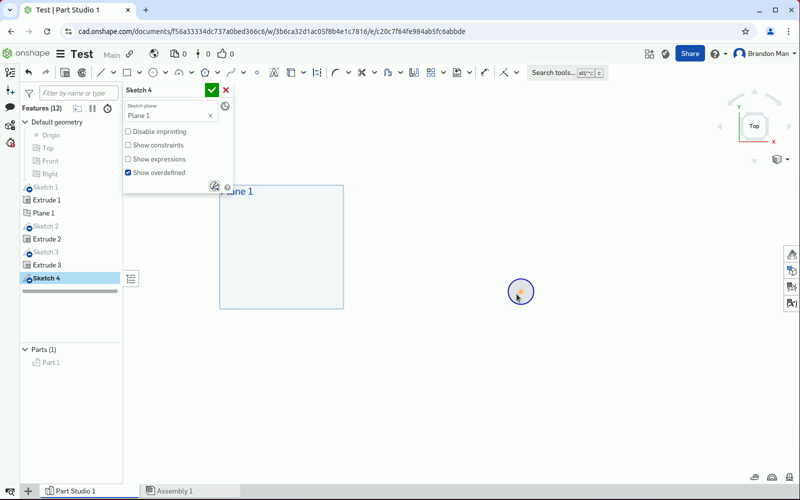
scroll(6)
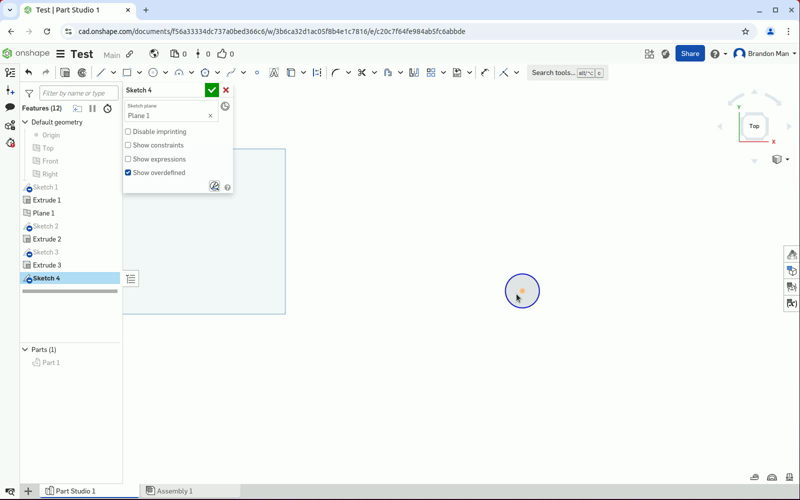
scroll(6)
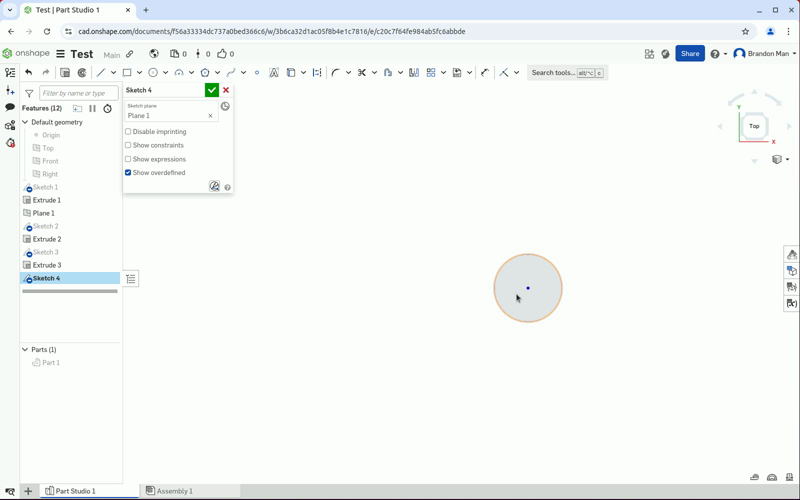
click(516, 293)
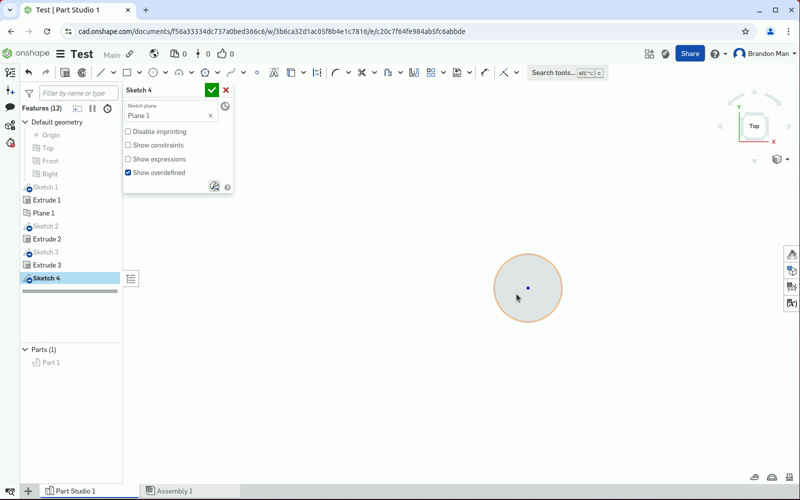
scroll(-6)
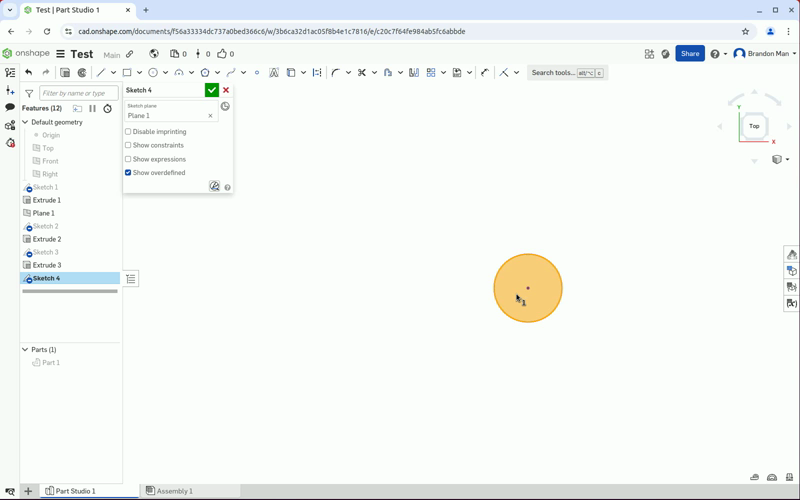
scroll(-6)
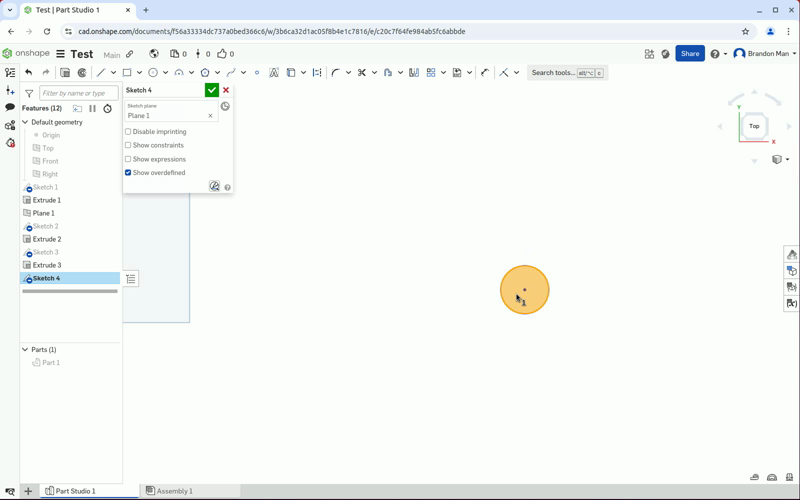
scroll(-6)
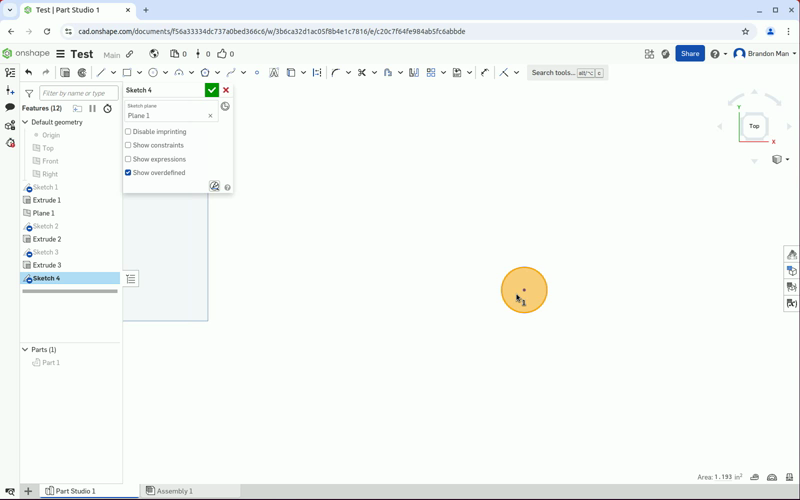
scroll(-6)
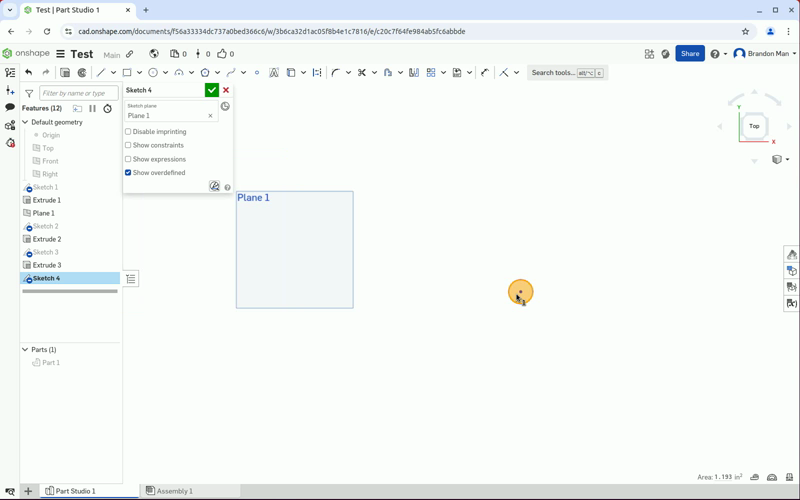
scroll(-6)
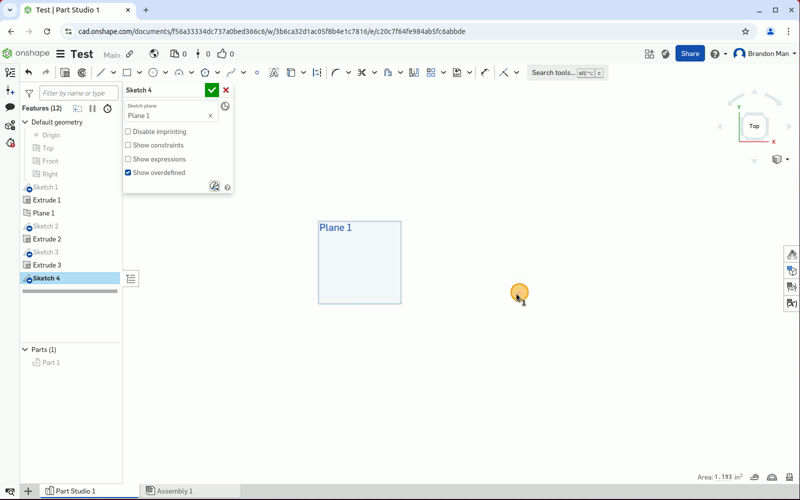
scroll(-6)
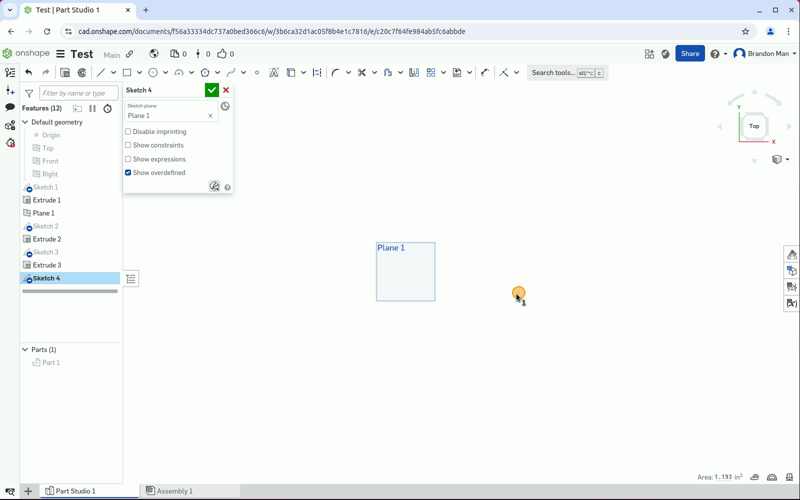
scroll(-6)
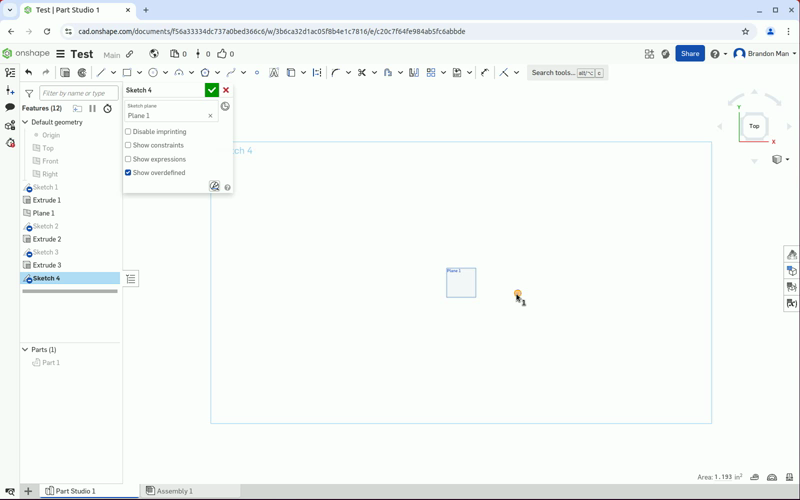
mouse_move(73, 352)
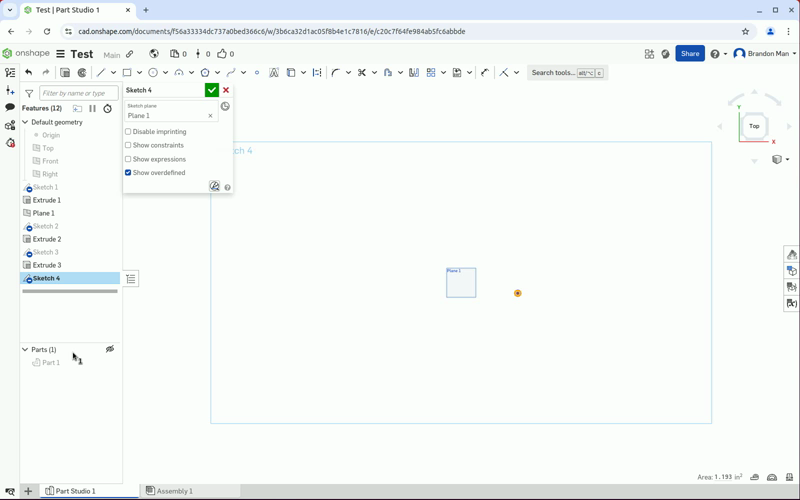
key(shift+y)
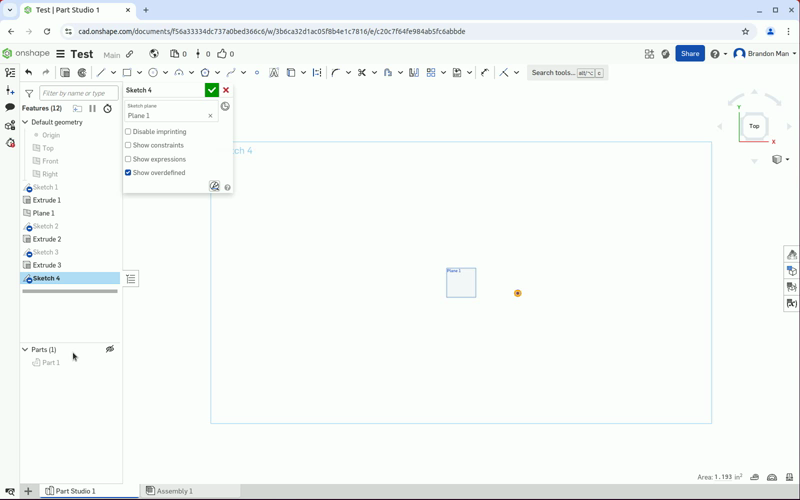
key(shift+e)
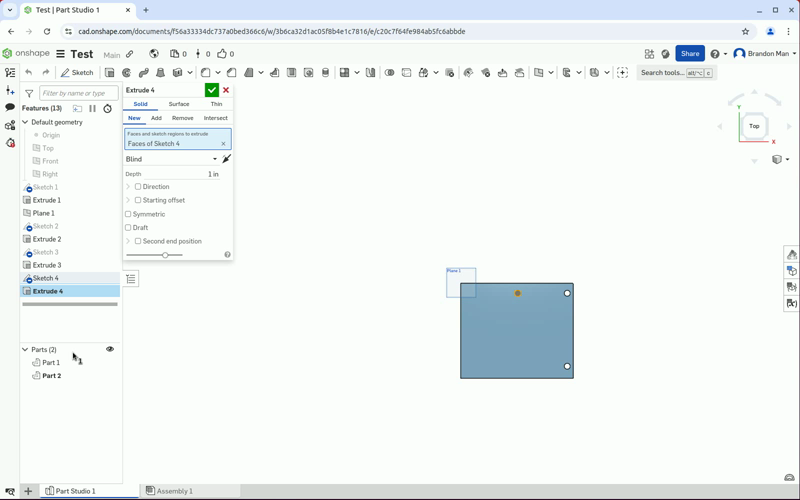
mouse_move(143, 106)
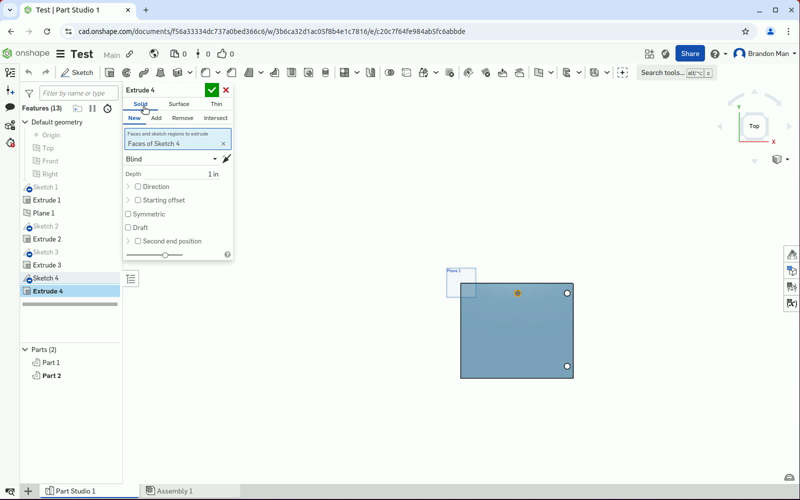
click(143, 106)
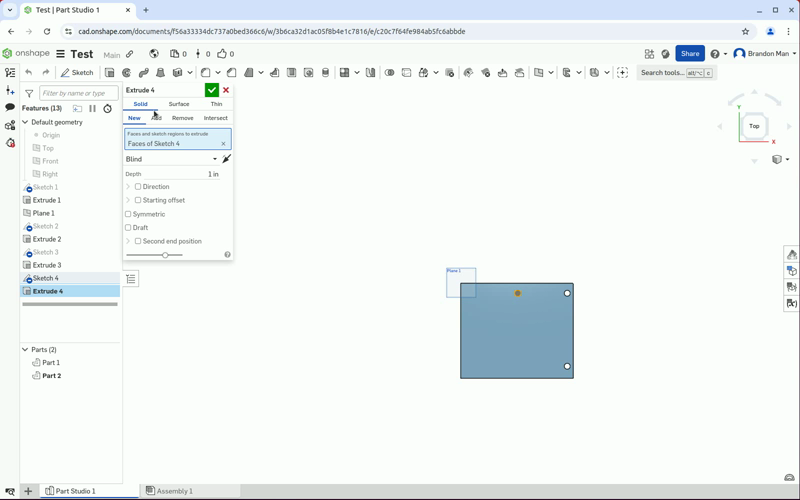
mouse_move(186, 120)
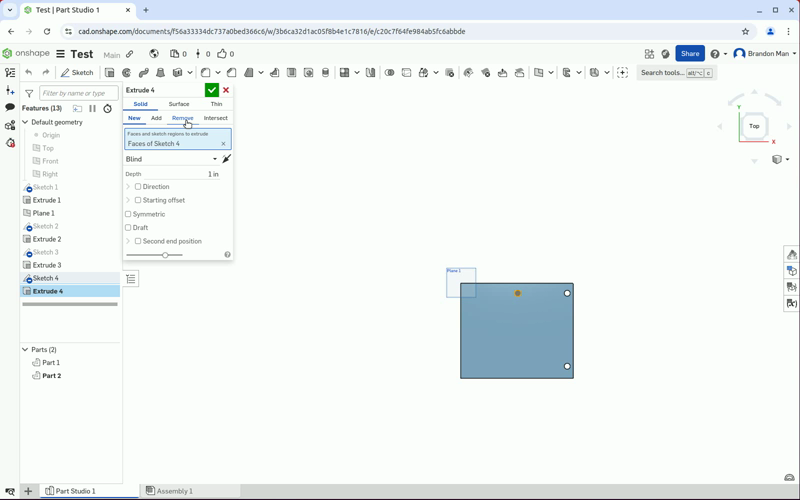
click(186, 120)
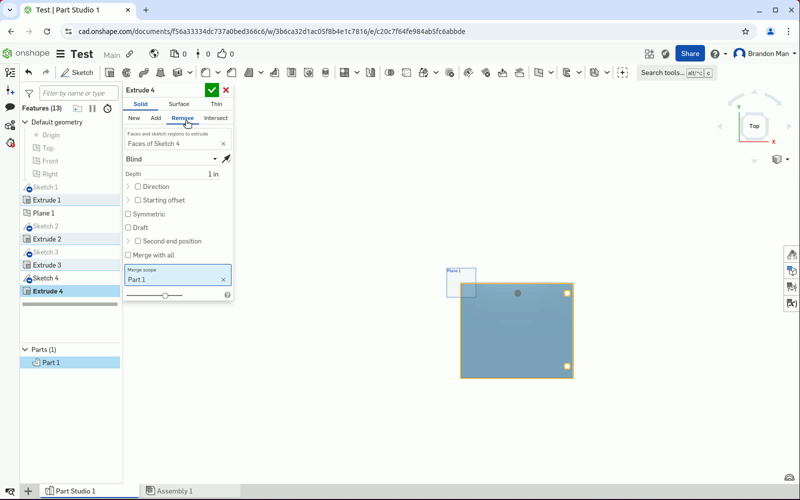
key(tab, 4)
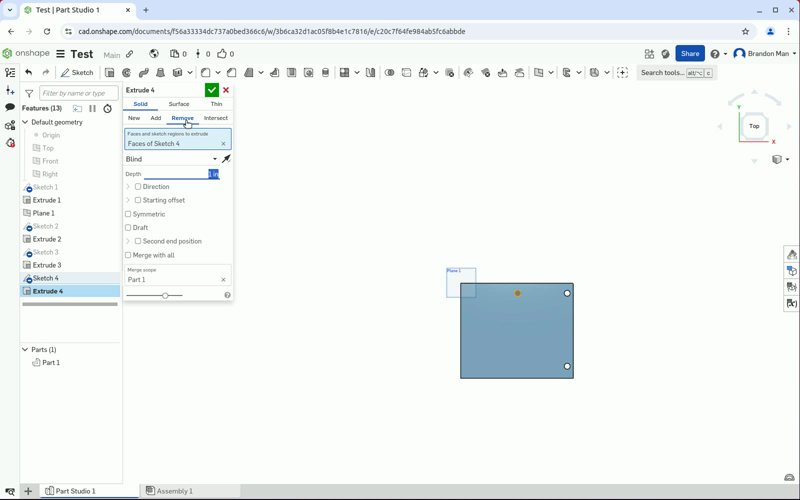
text(3.611)
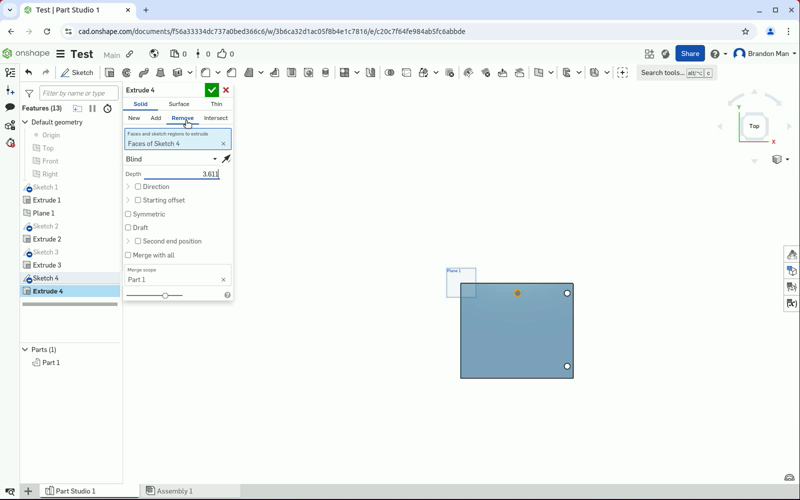
key(tab, 6)
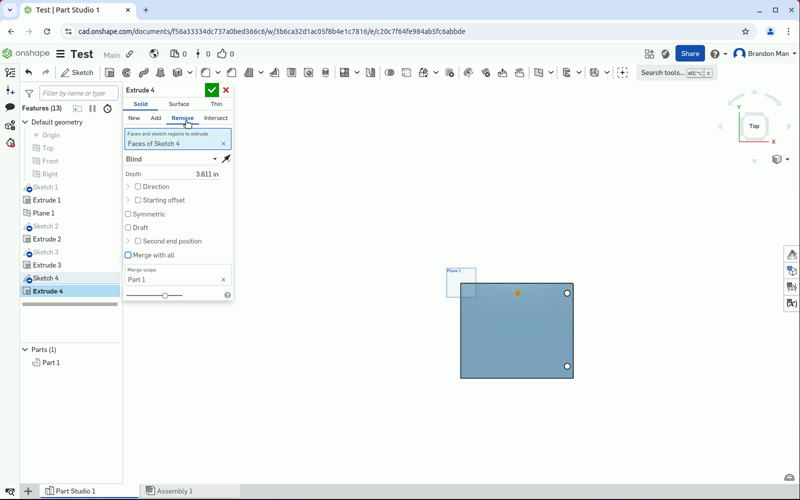
key(space)
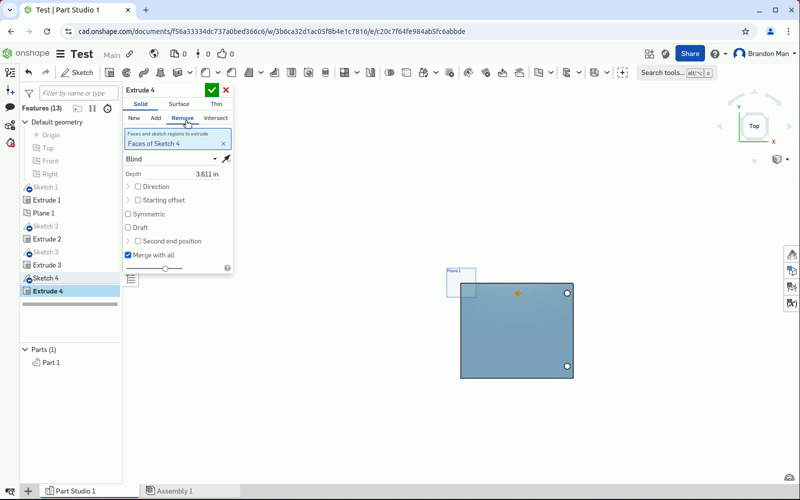
key(enter)
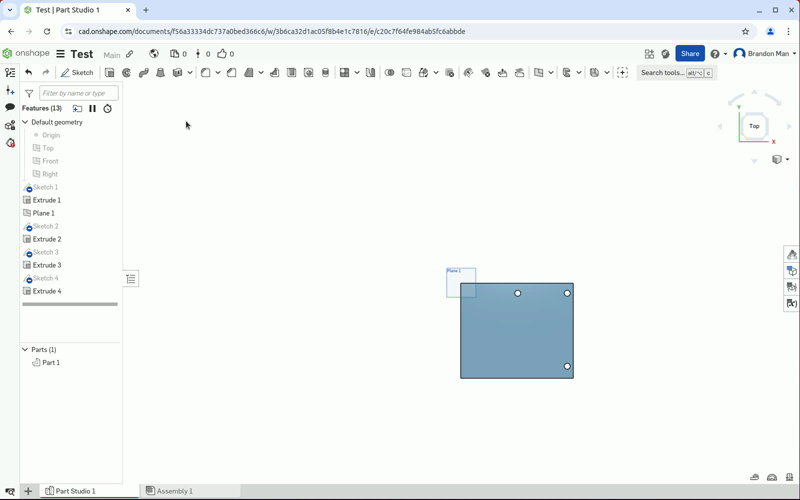
key(shift+h)
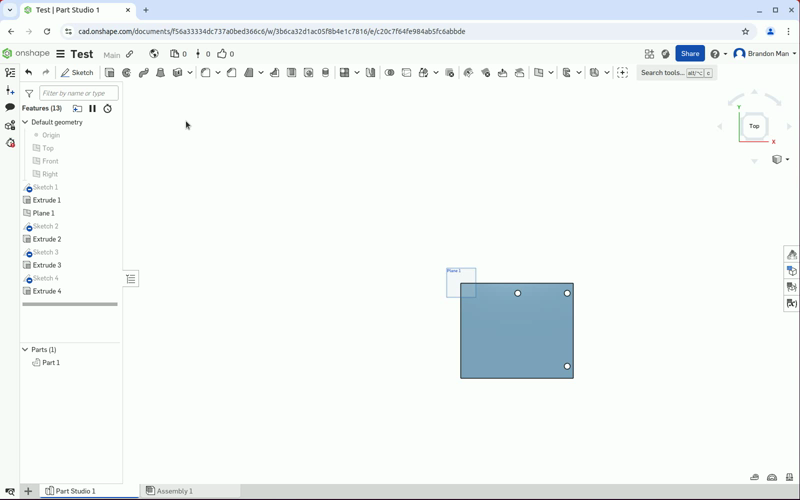
key(shift+h)
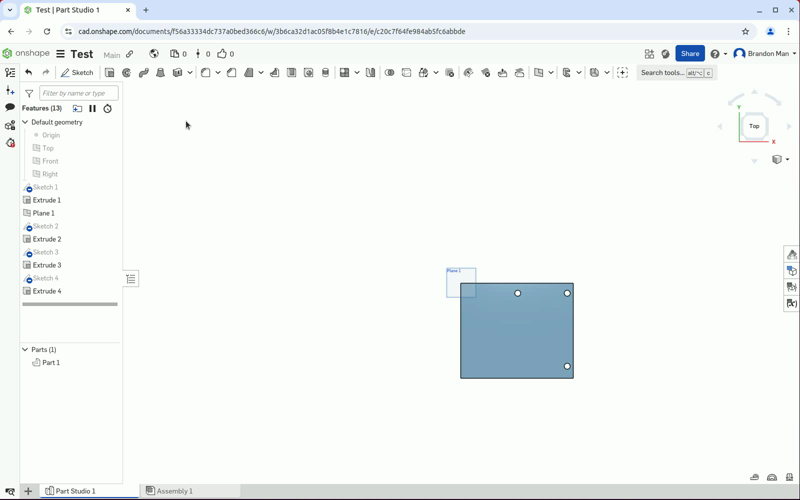
mouse_move(73, 189)
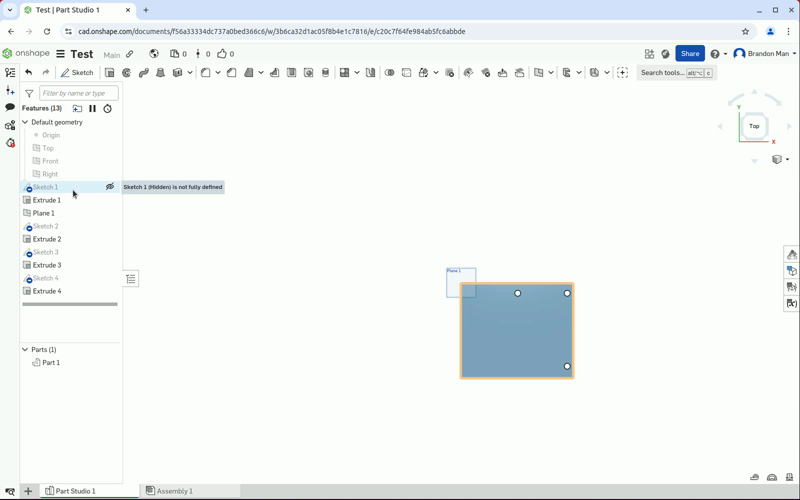
click(73, 189)
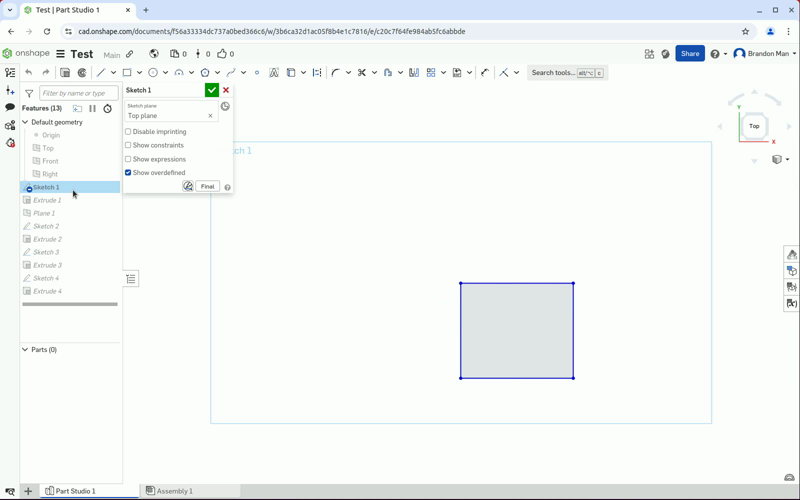
mouse_move(229, 92)
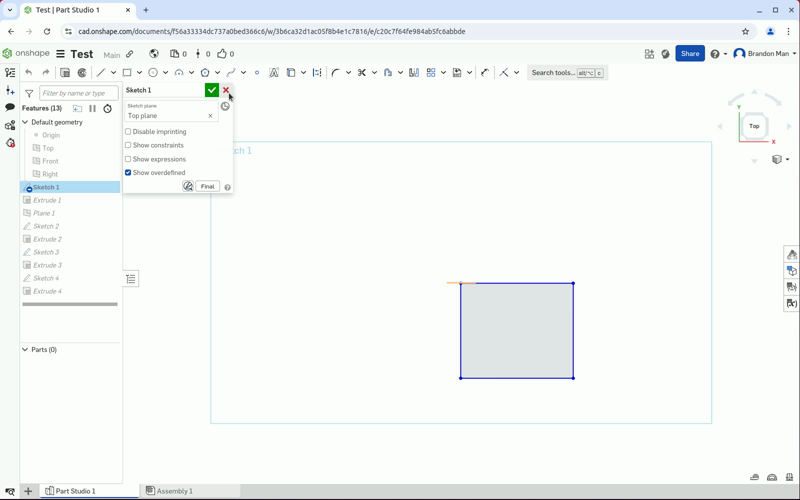
click(229, 92)
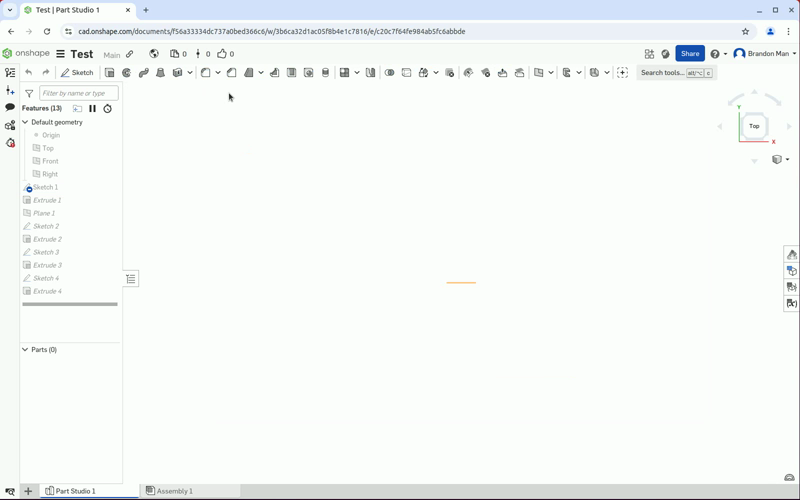
key(shift+s)
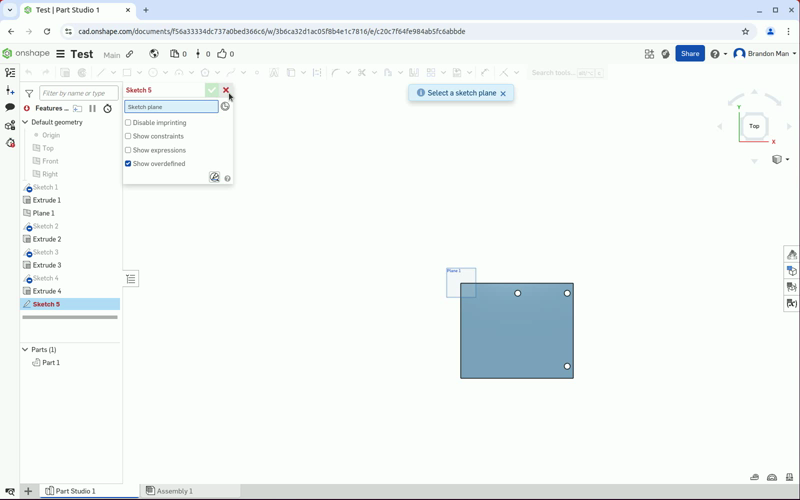
mouse_move(73, 215)
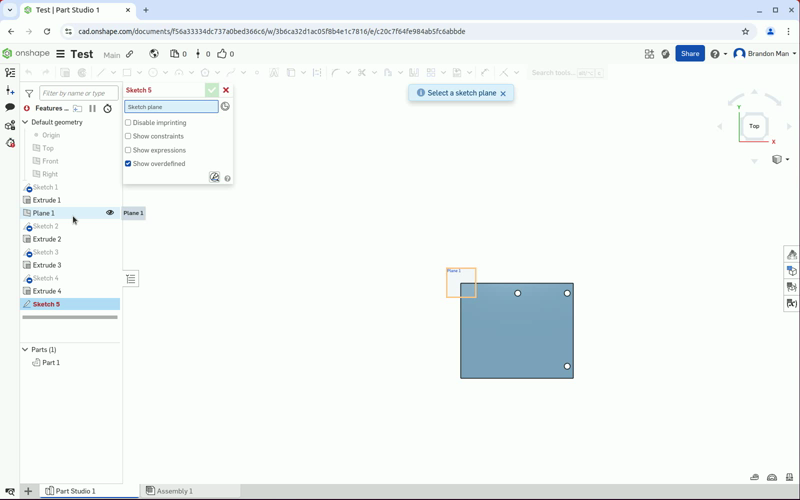
click(73, 215)
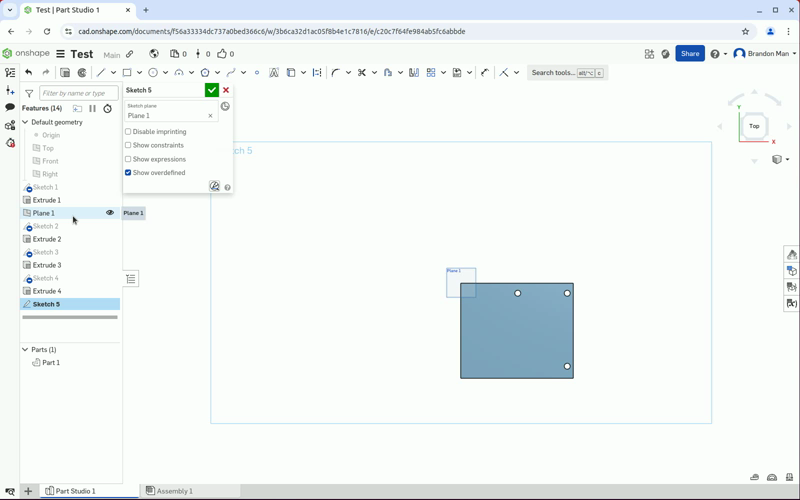
mouse_move(73, 352)
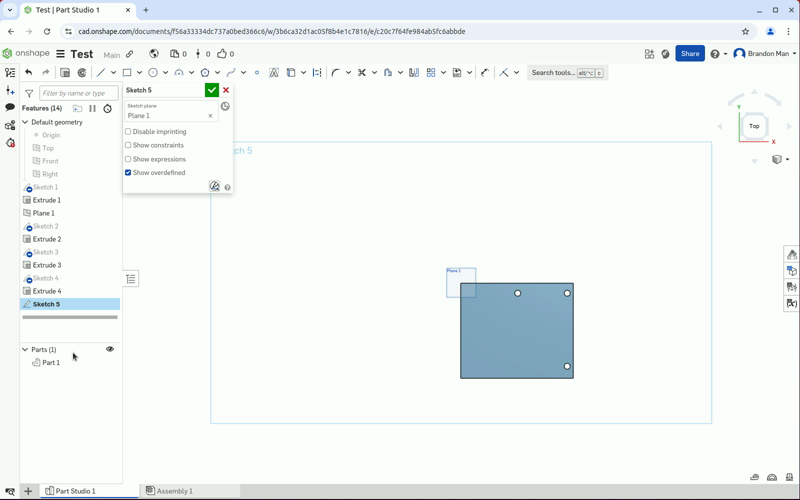
key(y)
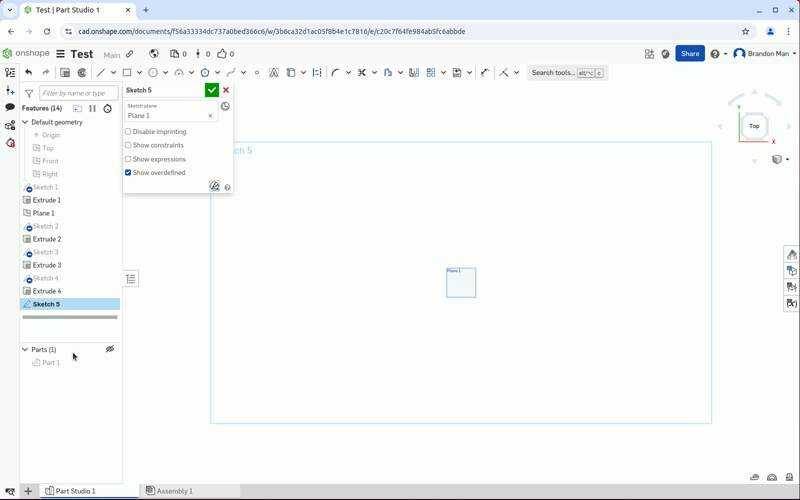
key(c)
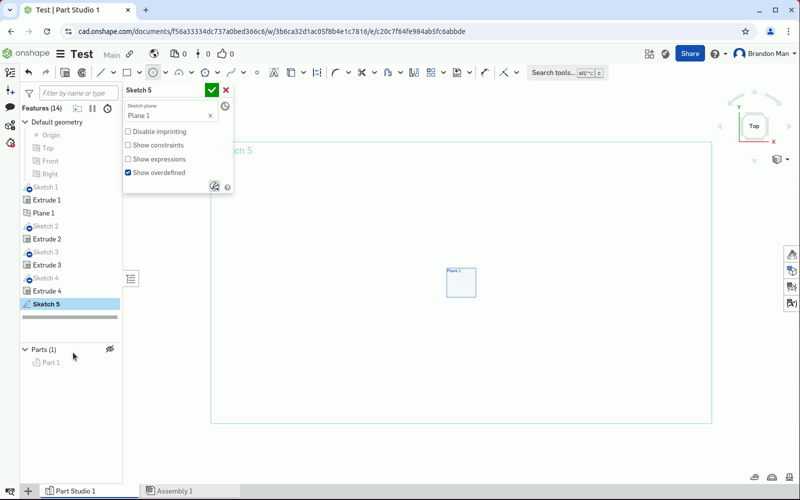
key_down(shift)
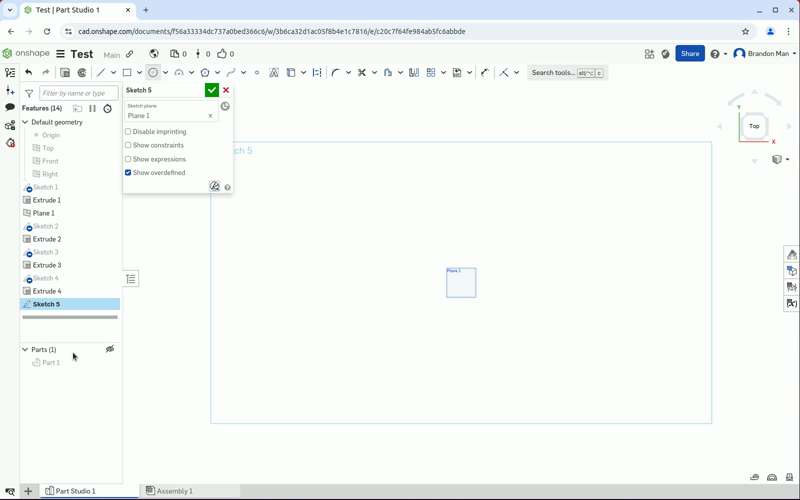
mouse_move(468, 293)
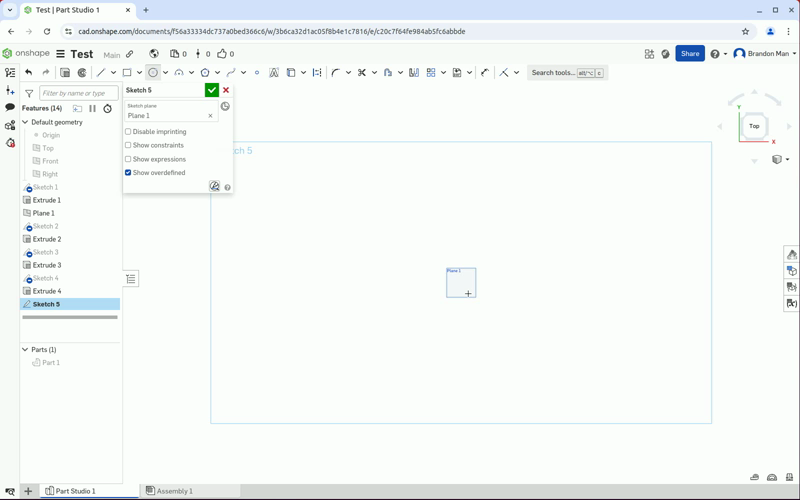
click(468, 293)
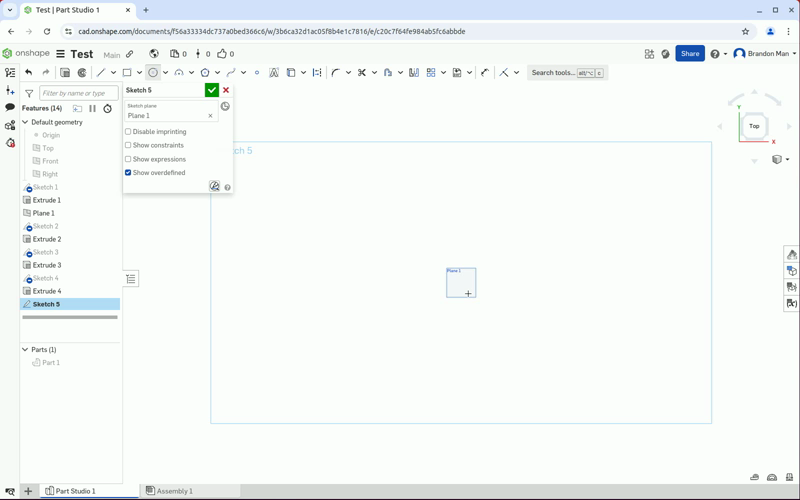
key_up(shift)
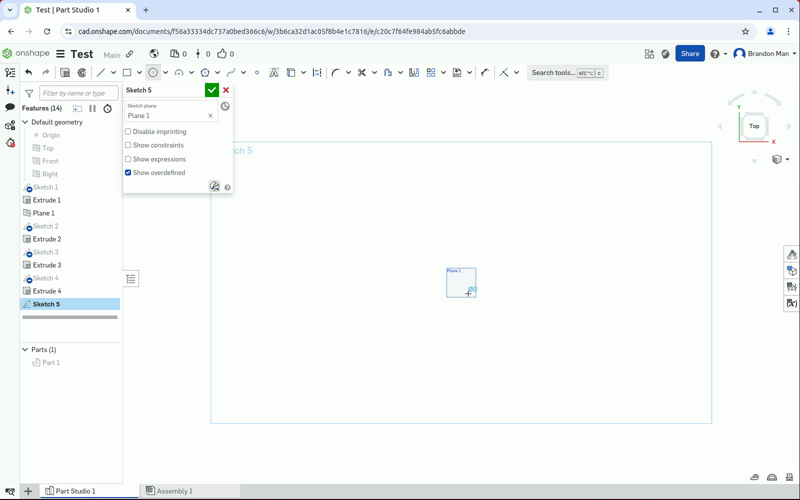
mouse_move(471, 293)
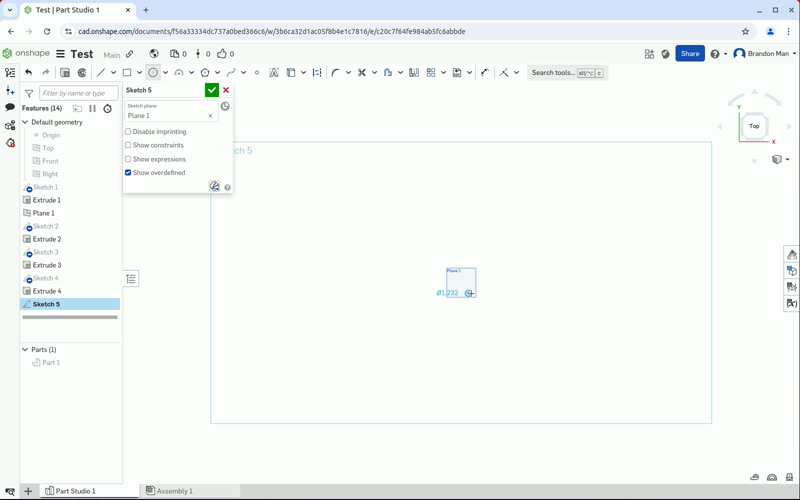
click(471, 293)
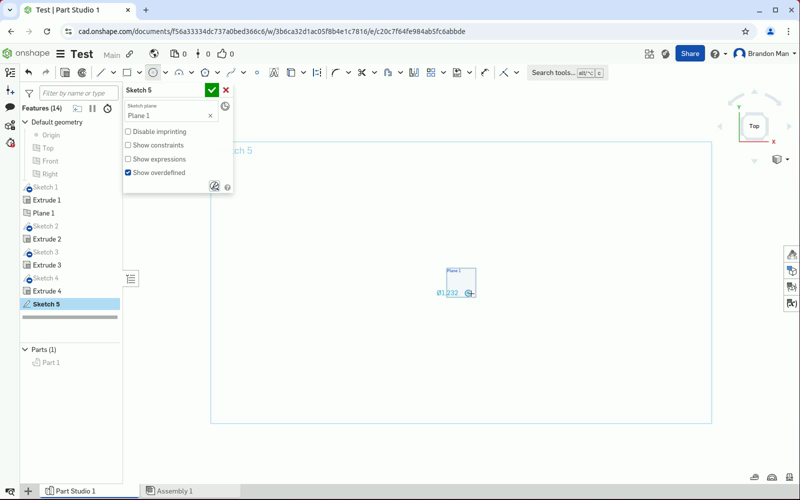
key(esc)
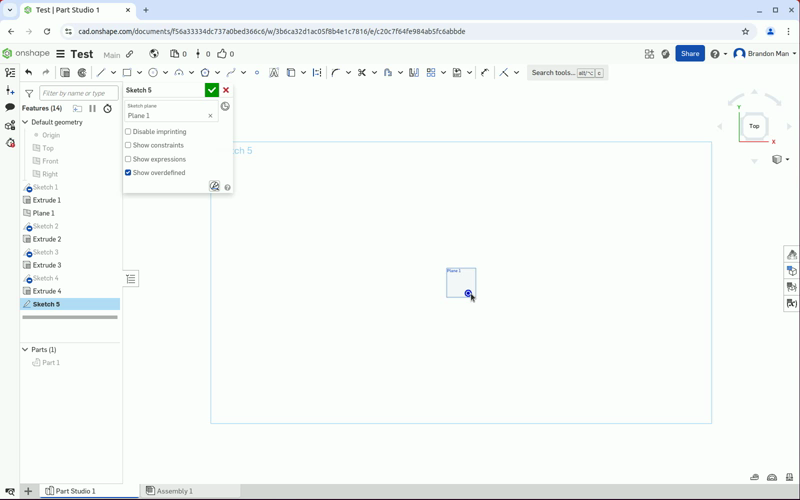
mouse_move(469, 292)
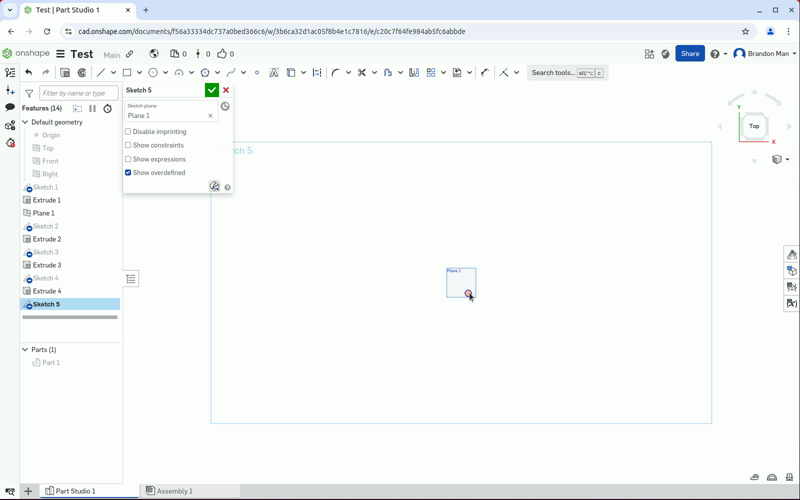
scroll(6)
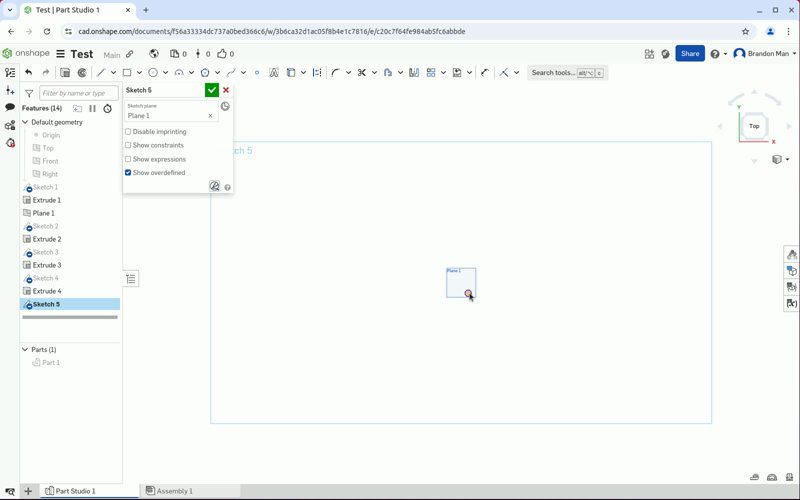
scroll(6)
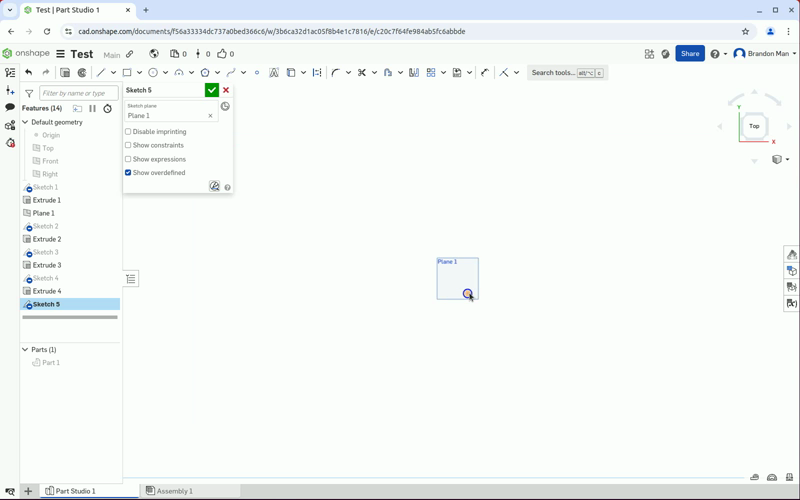
scroll(6)
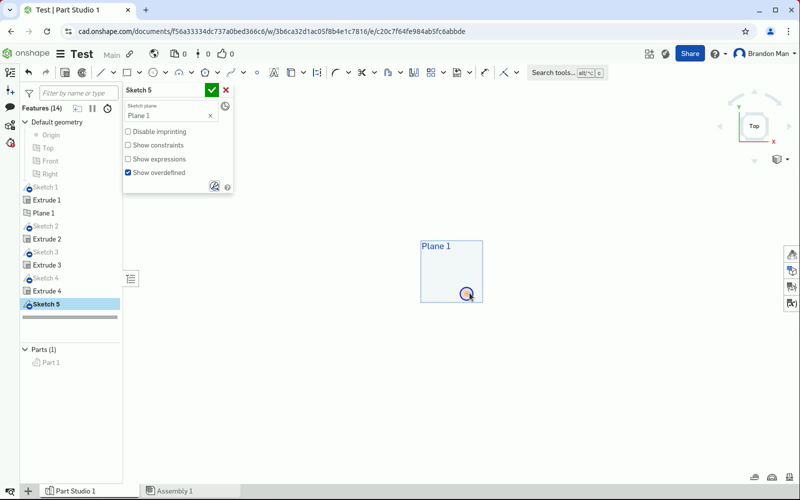
scroll(6)
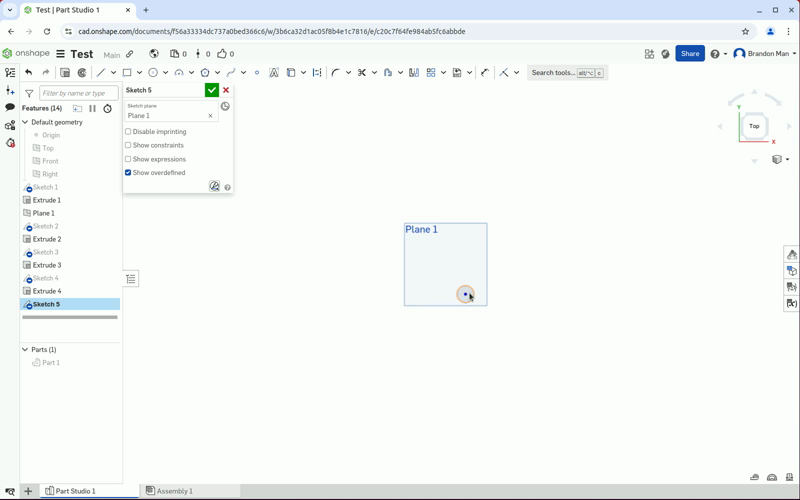
scroll(6)
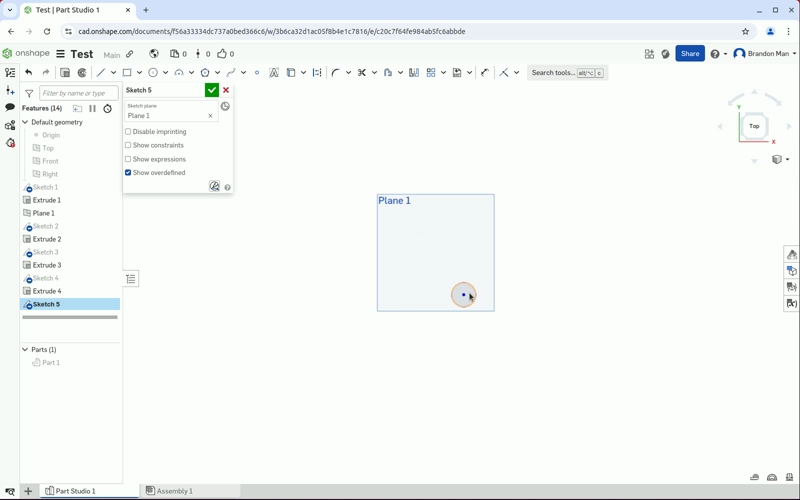
scroll(6)
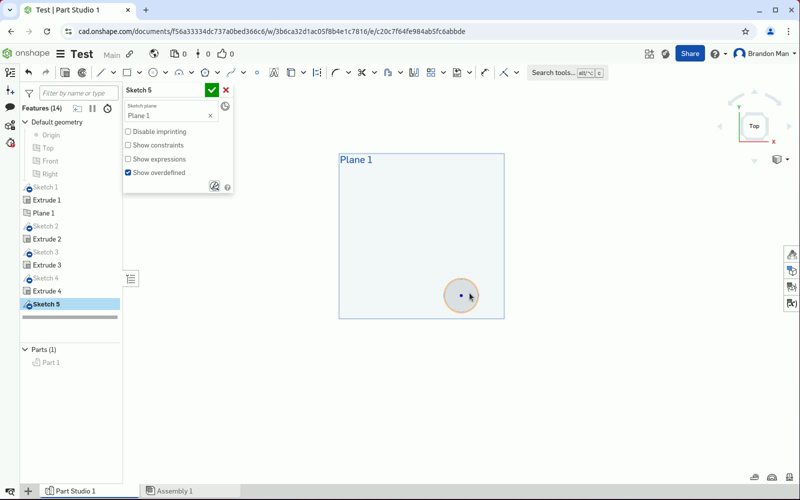
scroll(6)
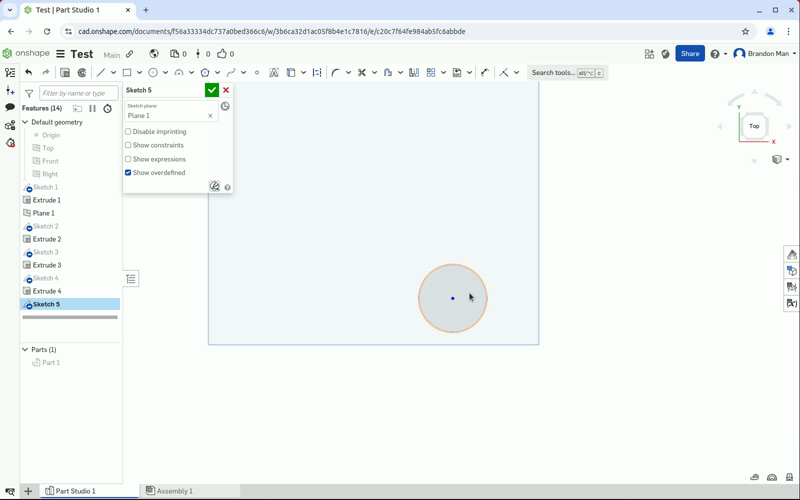
click(469, 292)
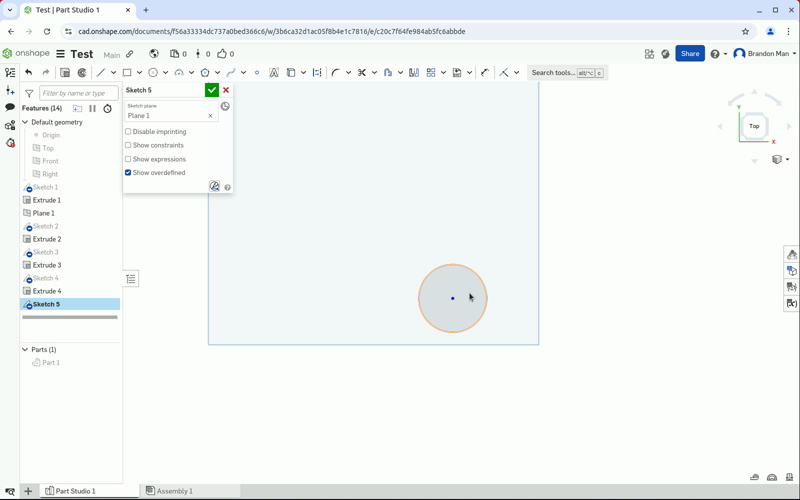
scroll(-6)
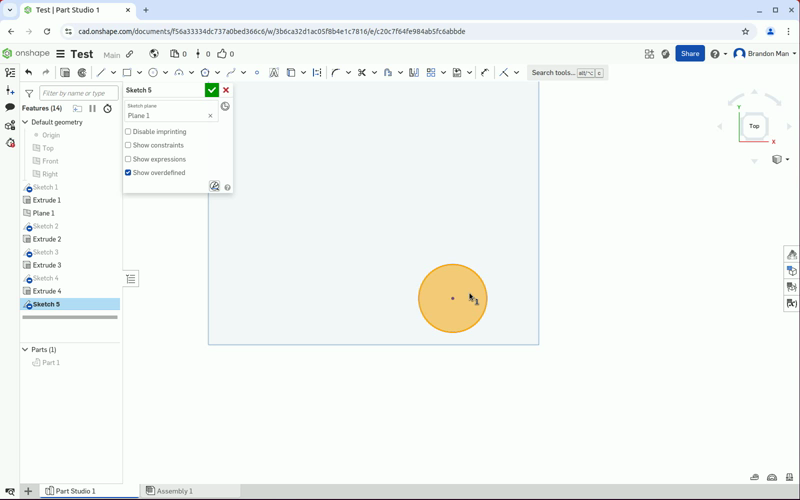
scroll(-6)
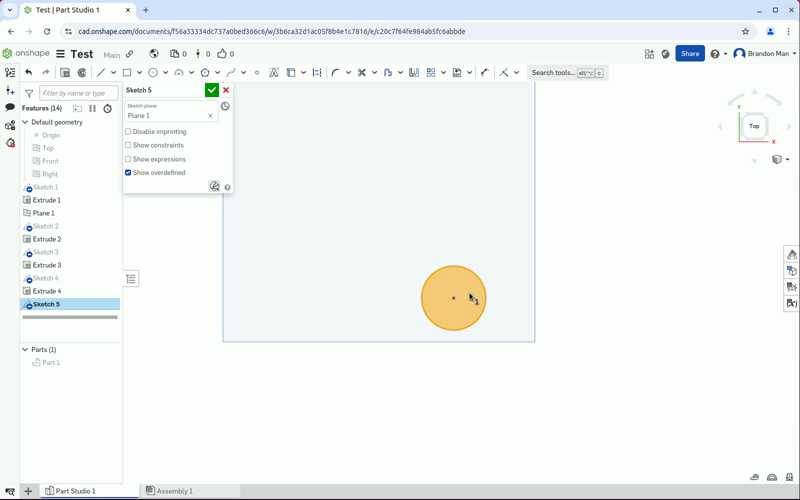
scroll(-6)
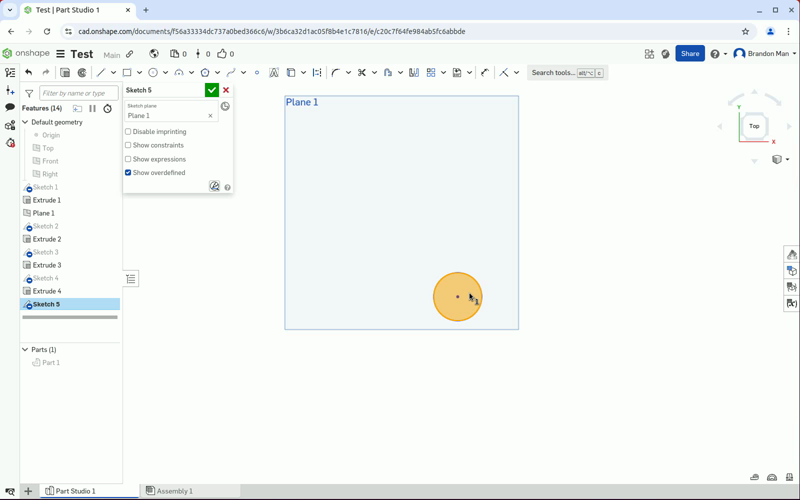
scroll(-6)
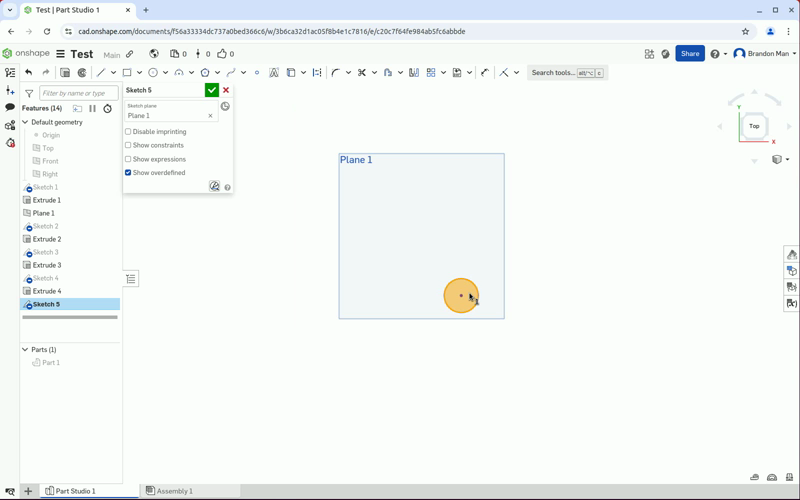
scroll(-6)
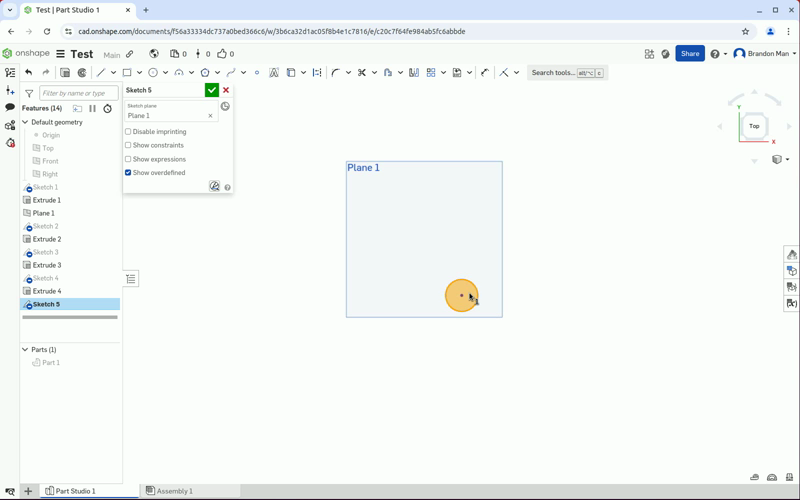
scroll(-6)
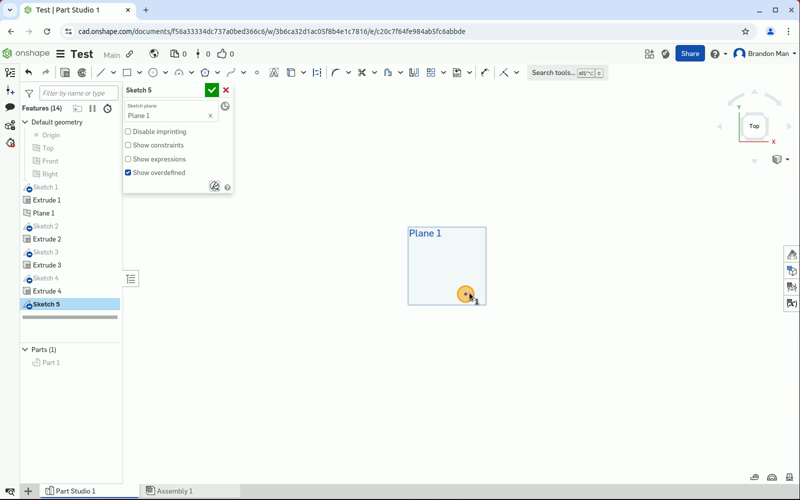
scroll(-6)
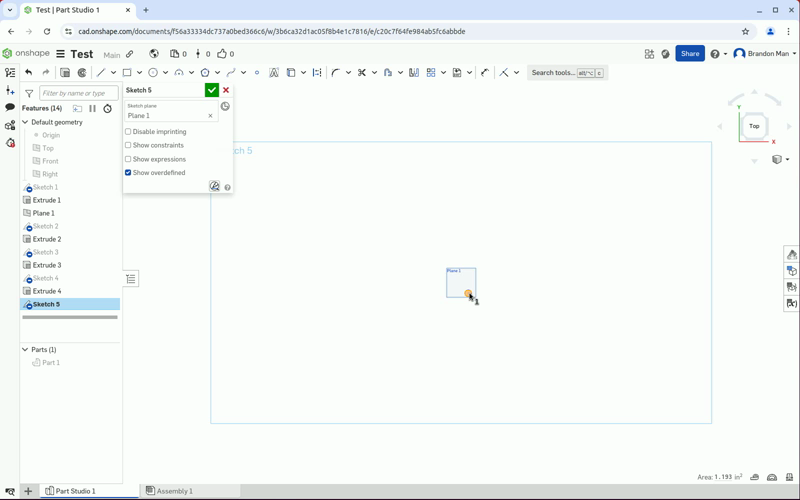
mouse_move(73, 352)
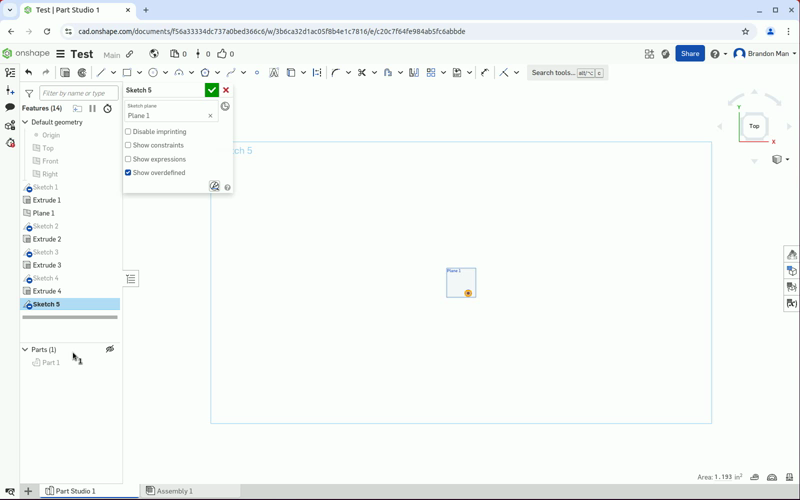
key(shift+y)
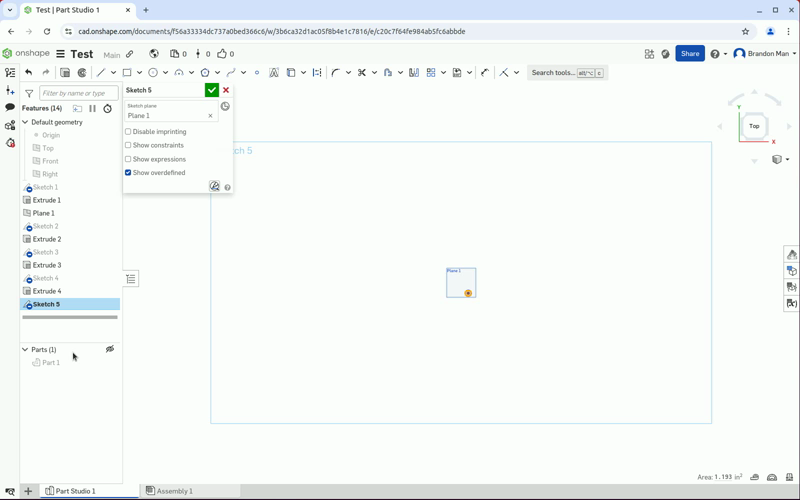
key(shift+e)
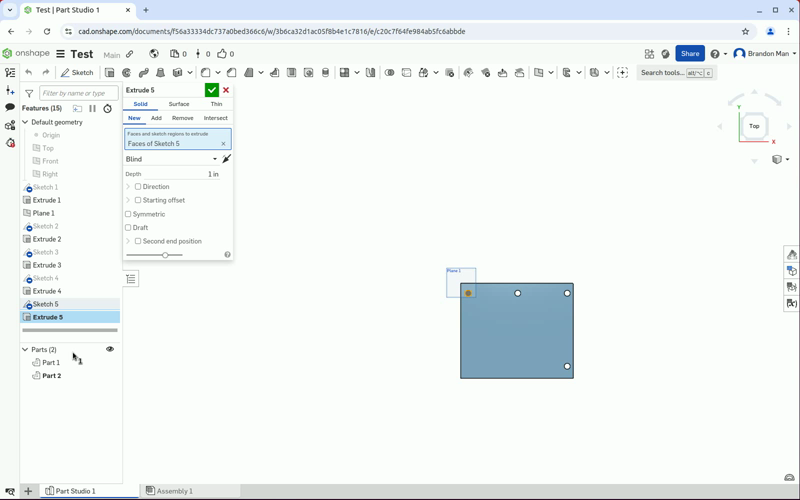
mouse_move(143, 106)
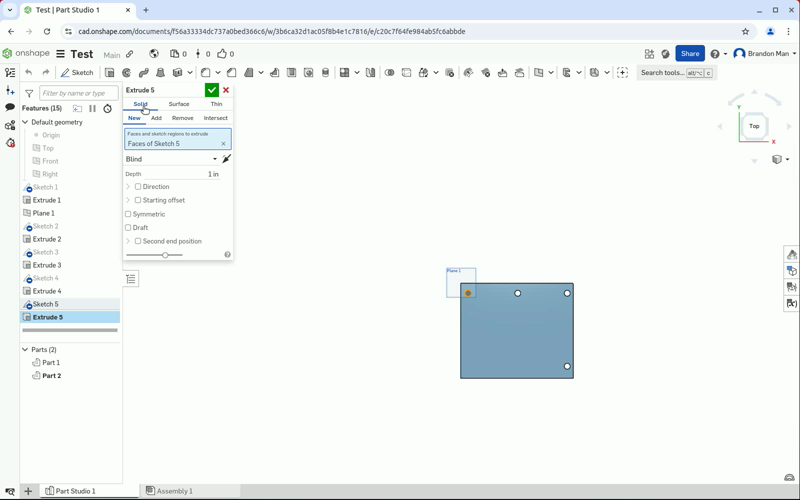
click(143, 106)
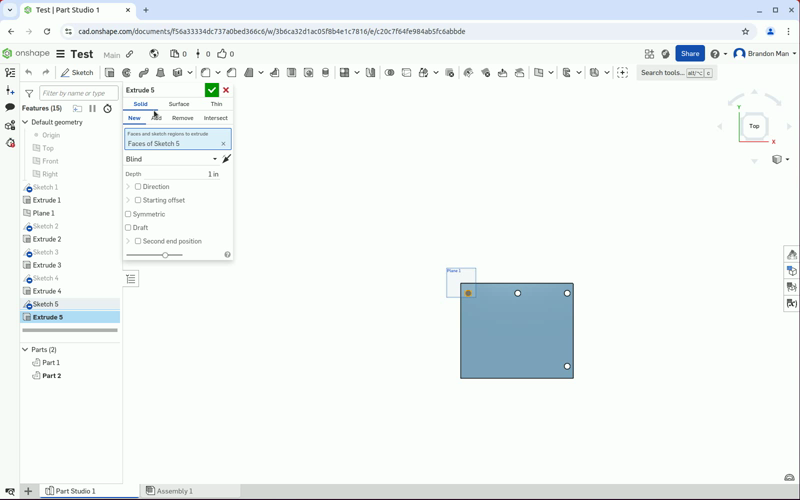
mouse_move(186, 120)
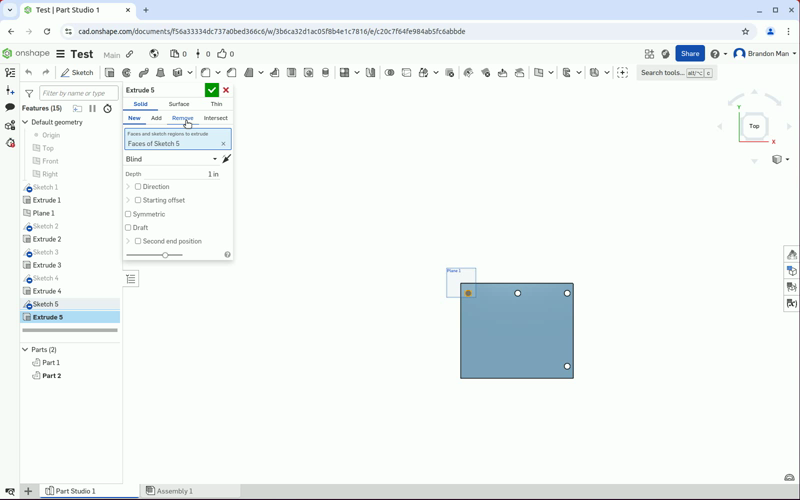
click(186, 120)
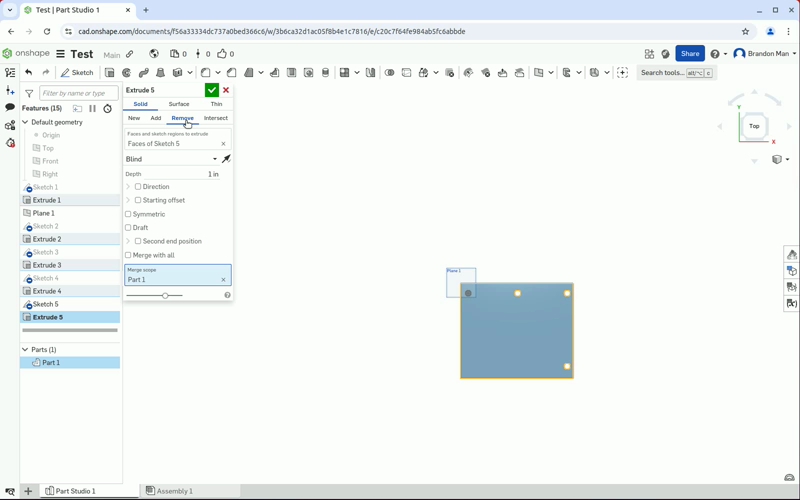
key(tab, 4)
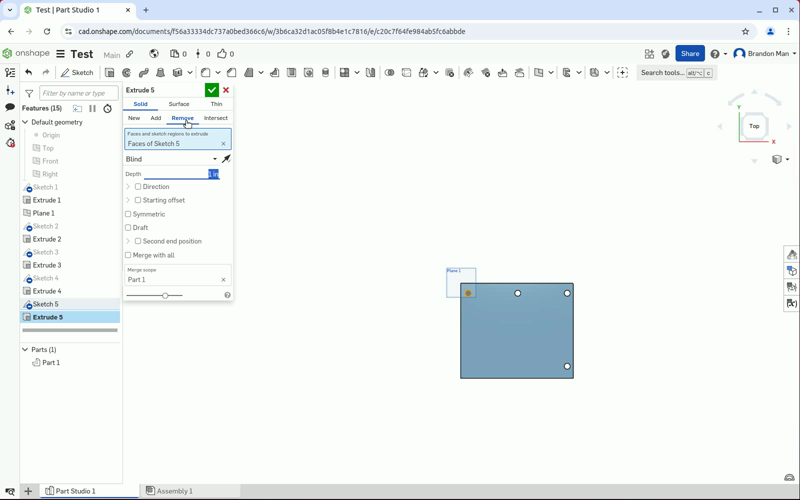
text(3.611)
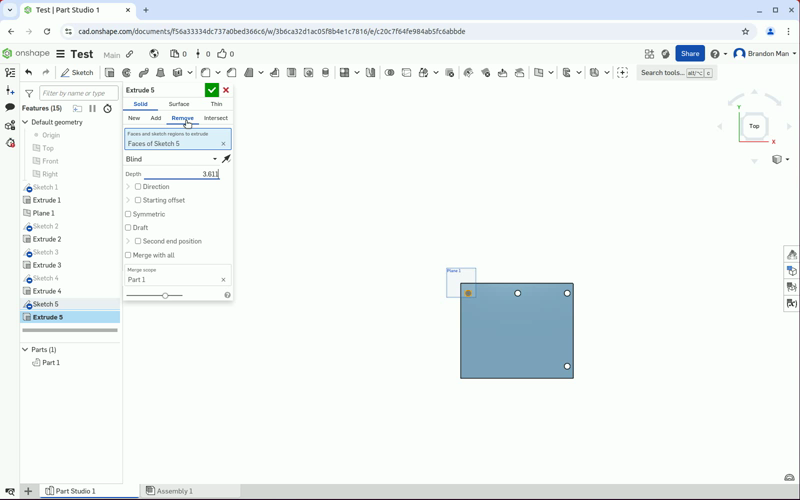
key(tab, 6)
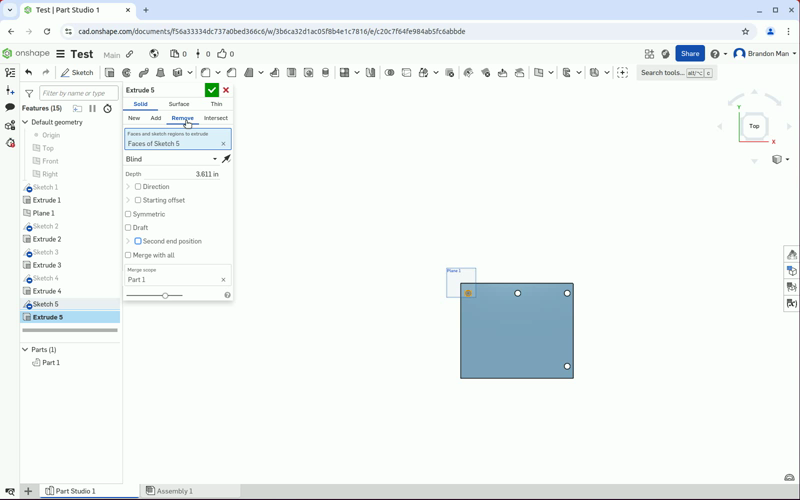
key(space)
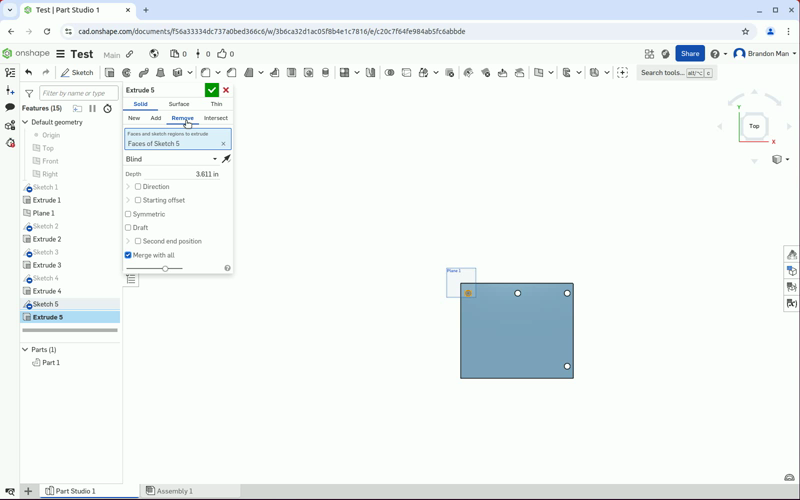
key(enter)
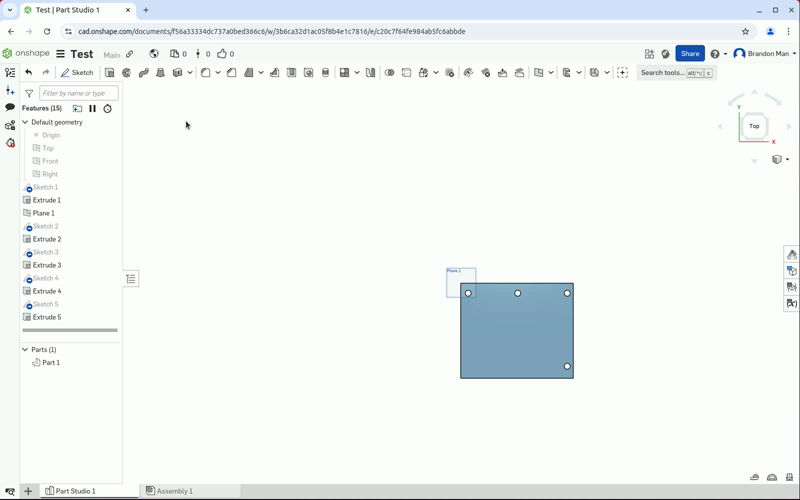
key(shift+h)
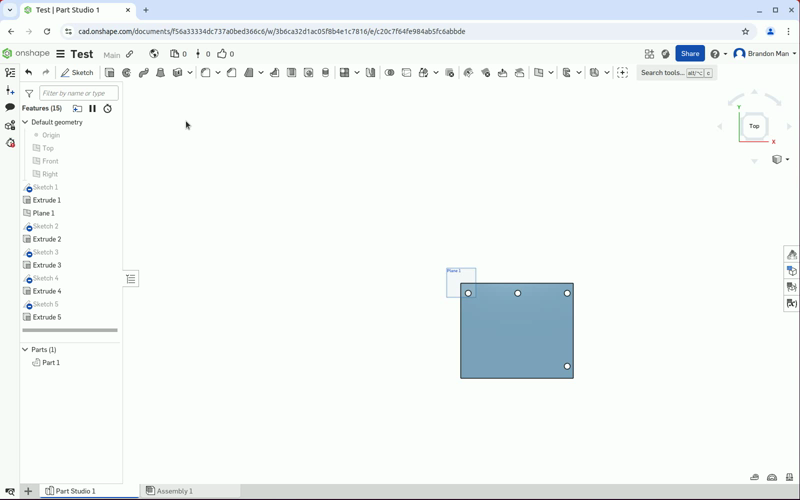
key(shift+h)
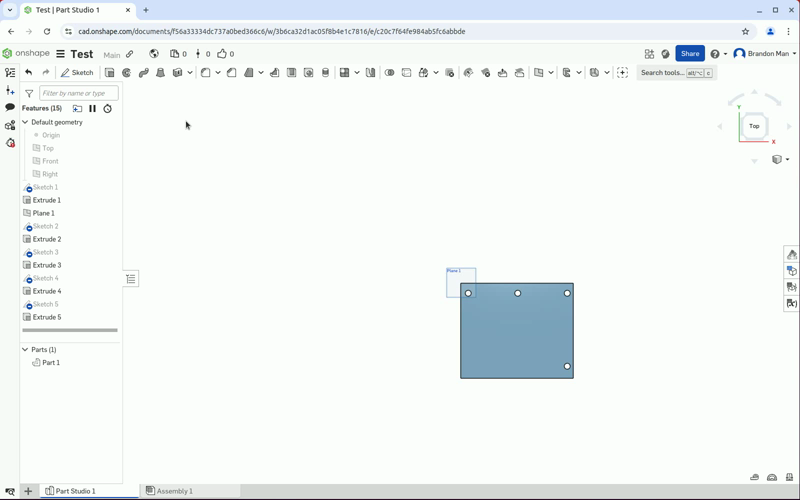
mouse_move(73, 189)
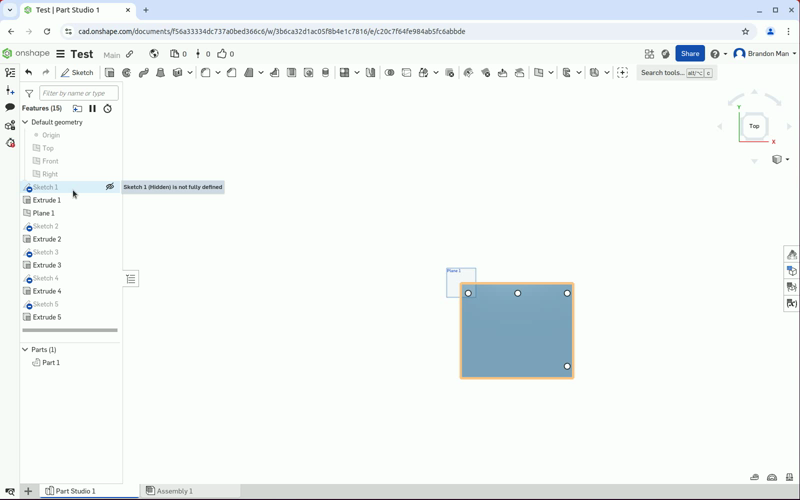
click(73, 189)
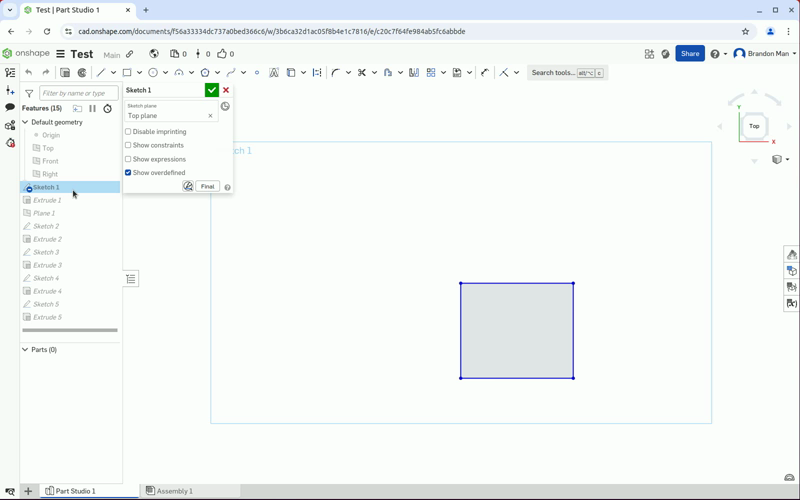
mouse_move(229, 92)
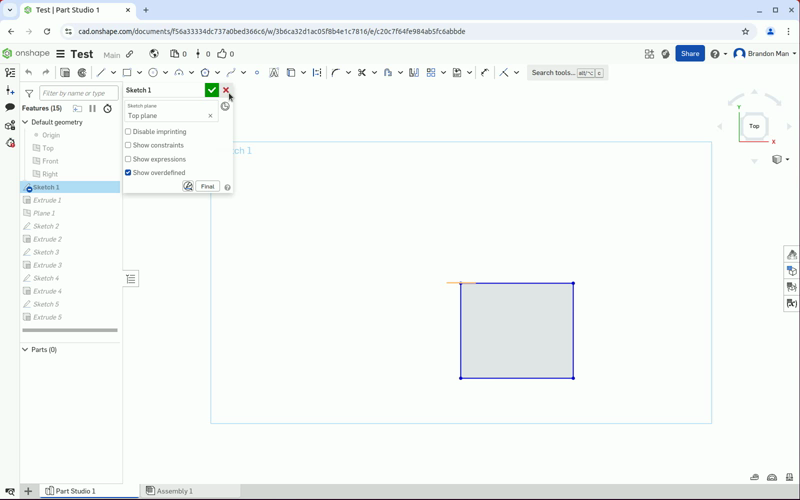
click(229, 92)
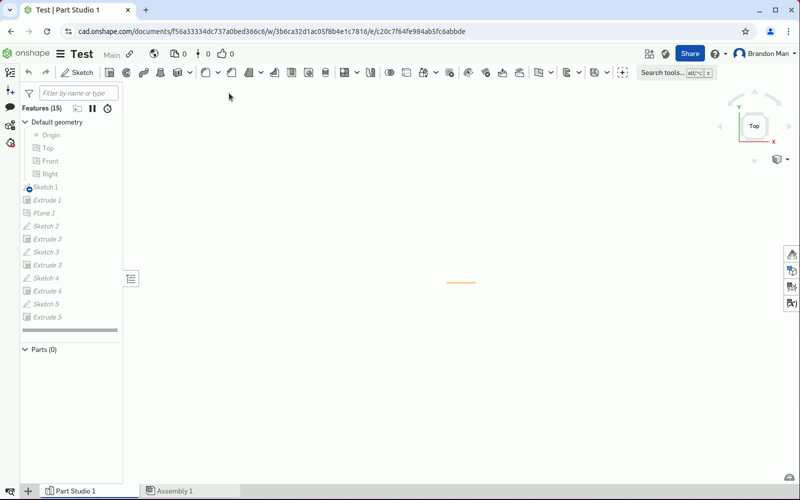
key(shift+s)
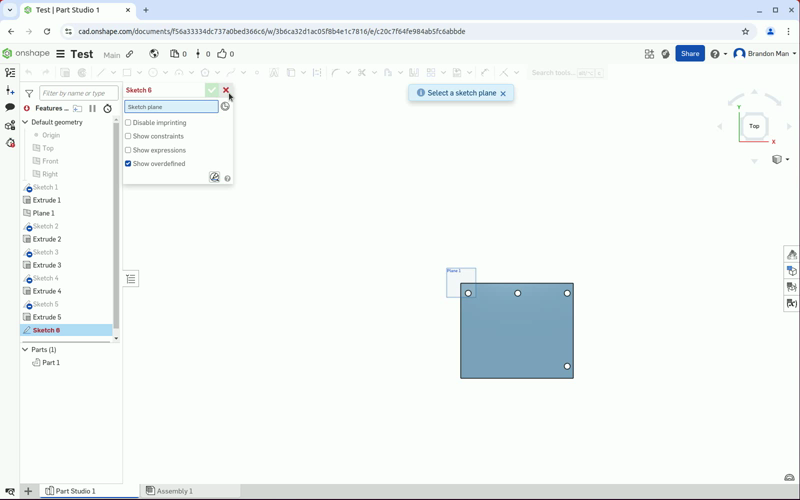
mouse_move(69, 215)
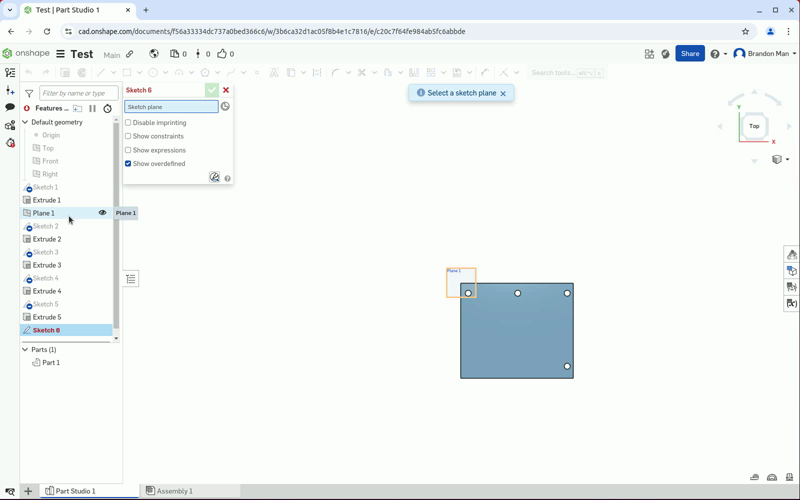
click(69, 215)
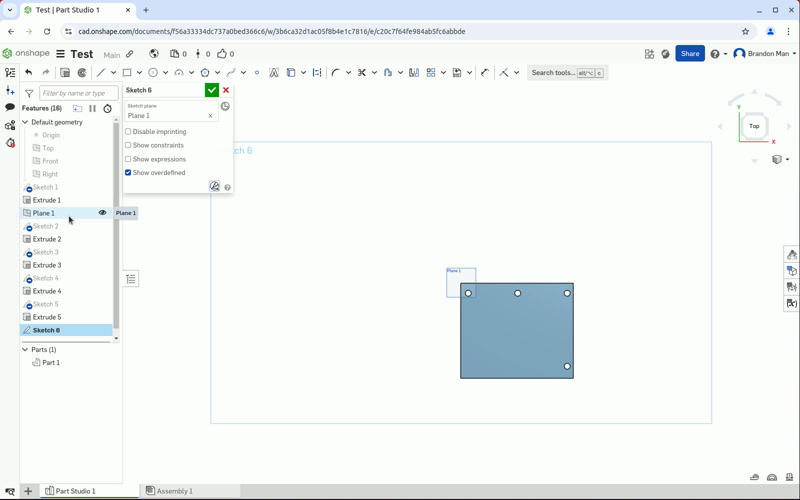
mouse_move(73, 352)
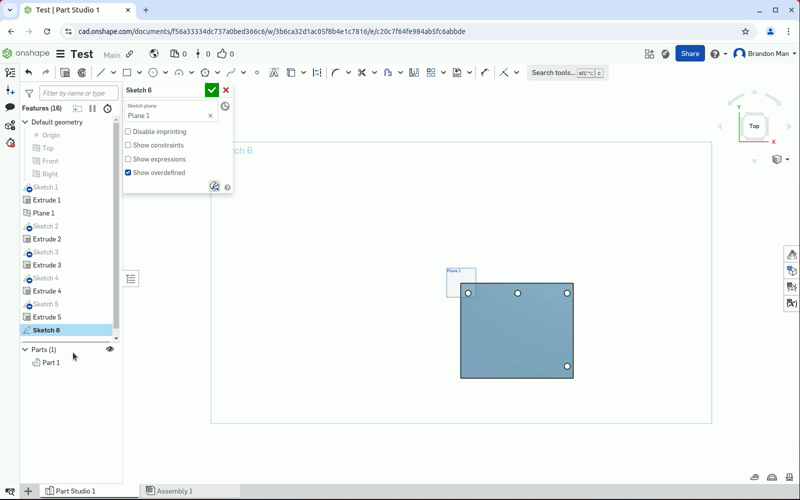
key(y)
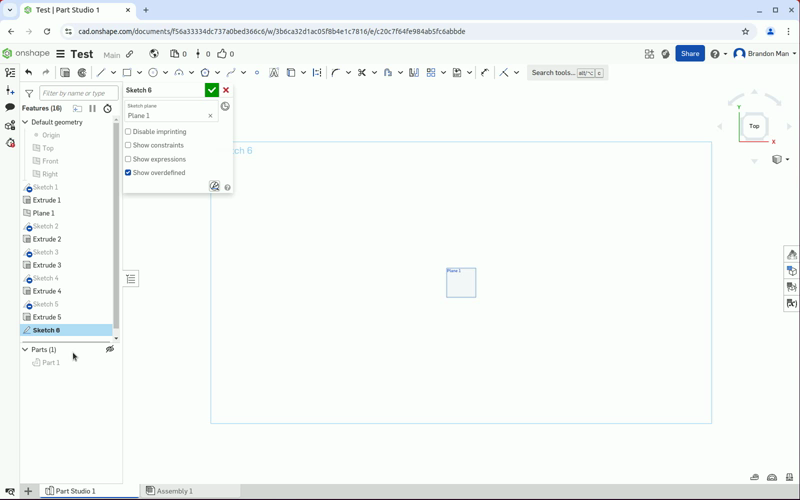
key(c)
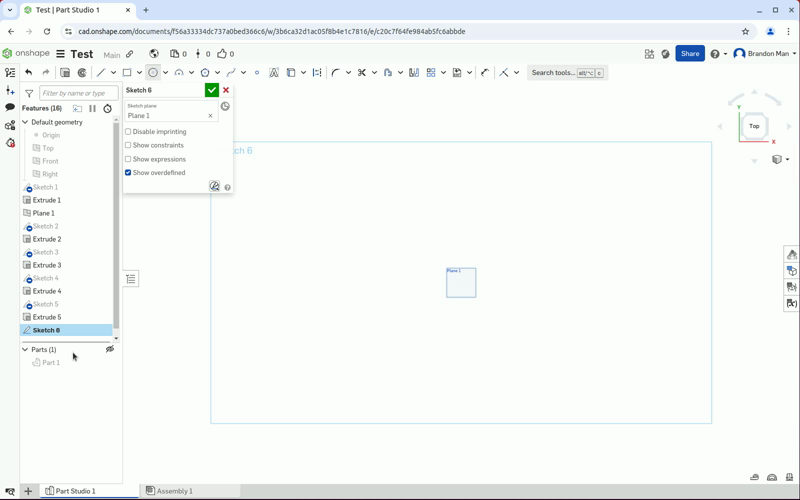
key_down(shift)
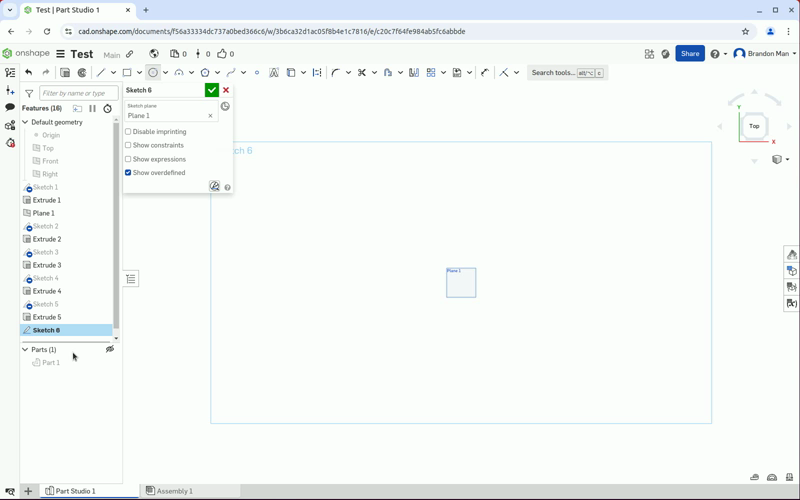
mouse_move(517, 366)
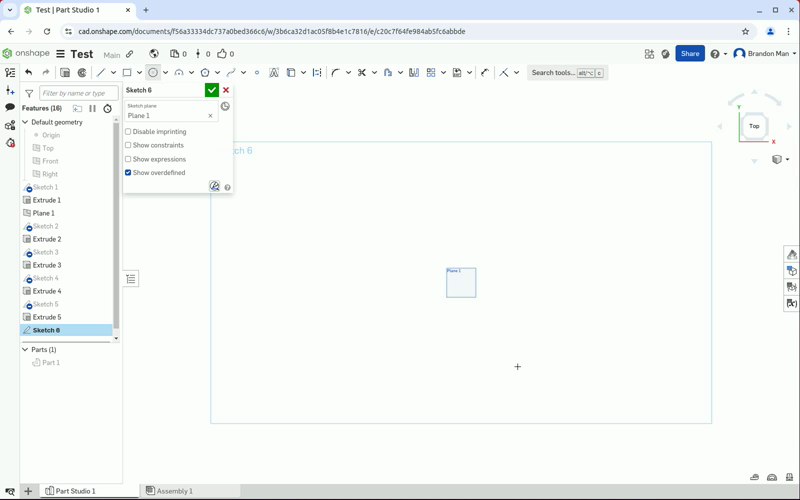
click(517, 366)
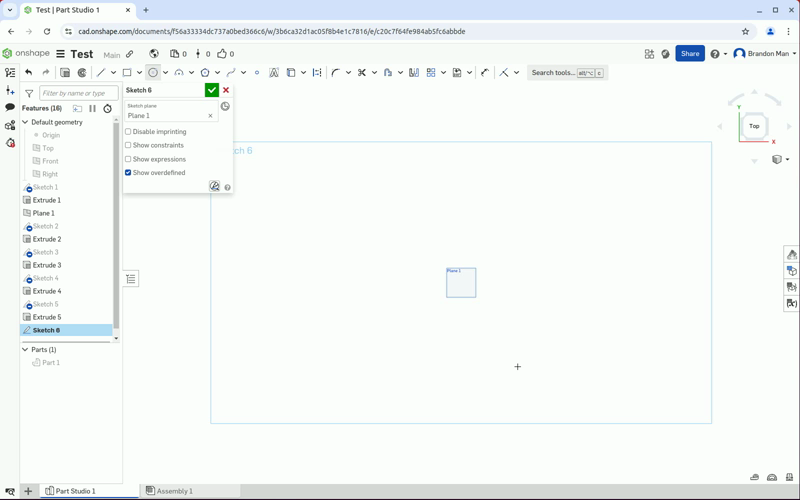
key_up(shift)
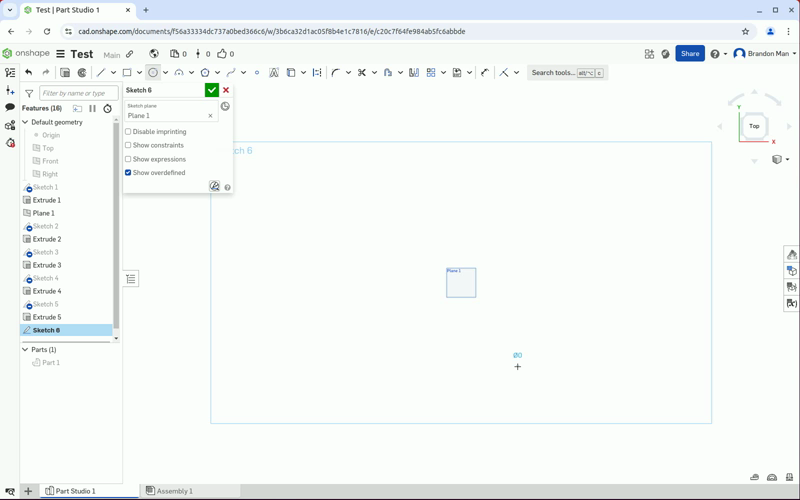
mouse_move(520, 366)
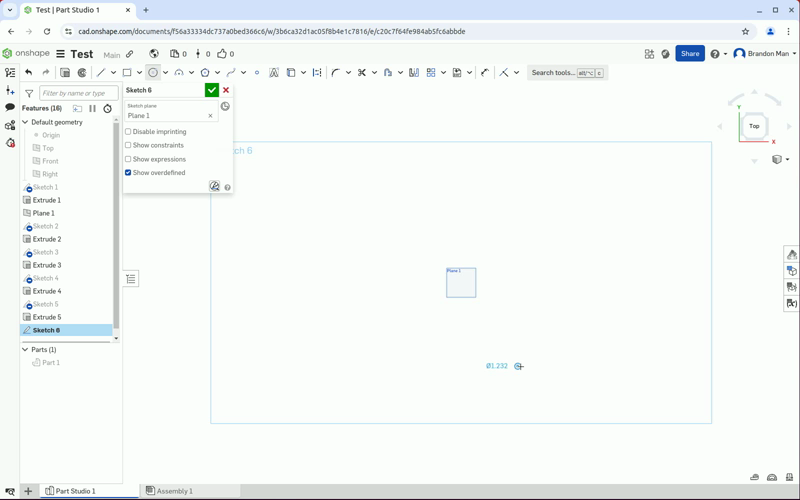
click(520, 366)
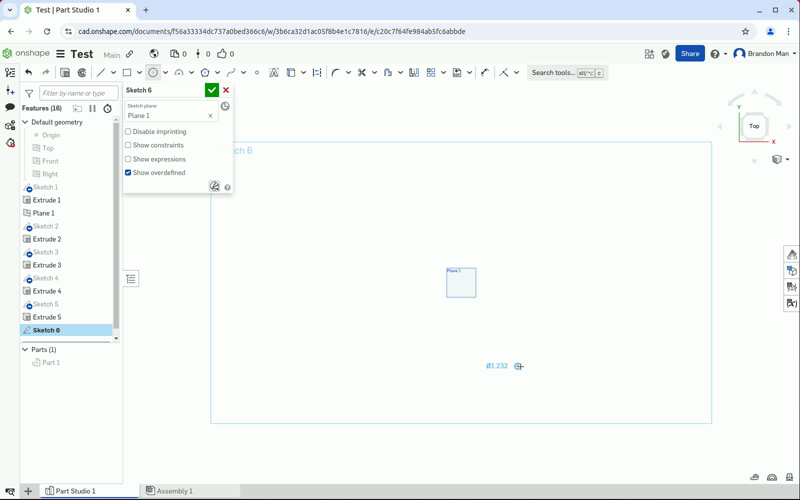
key(esc)
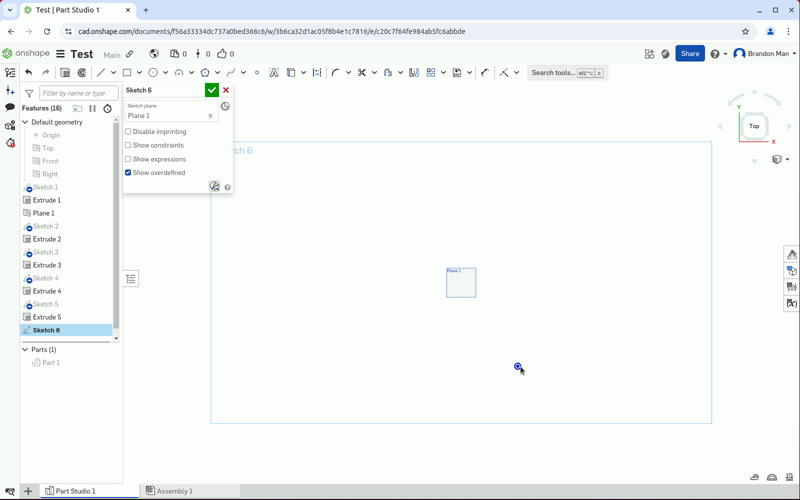
mouse_move(517, 368)
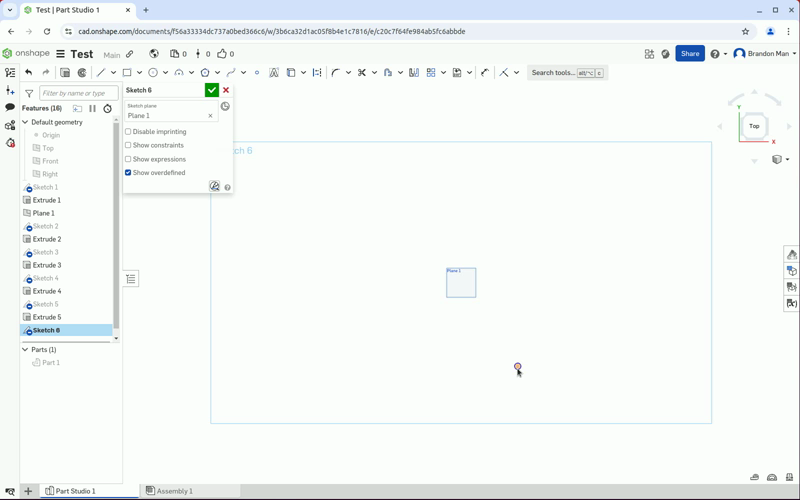
scroll(6)
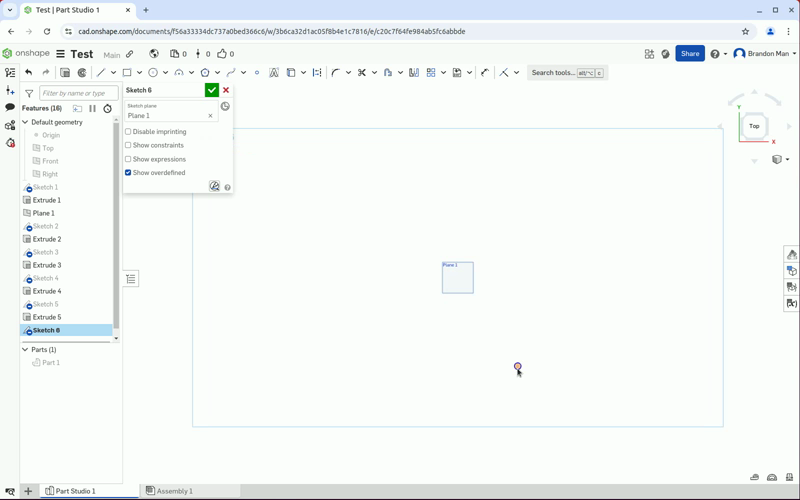
scroll(6)
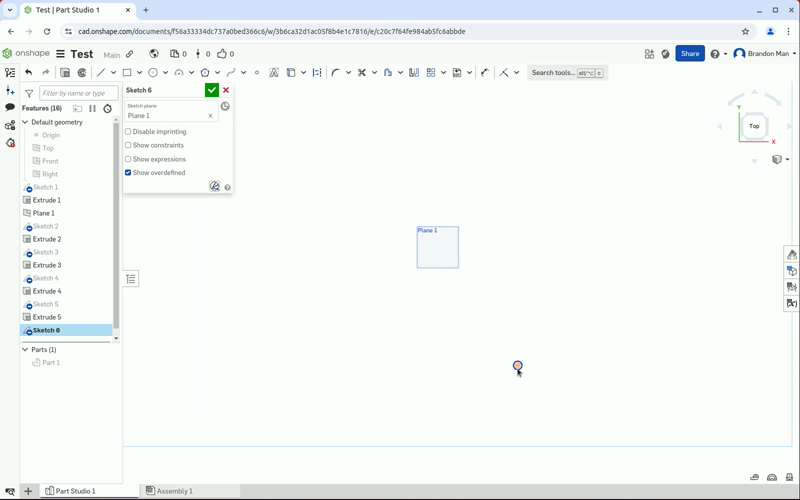
scroll(6)
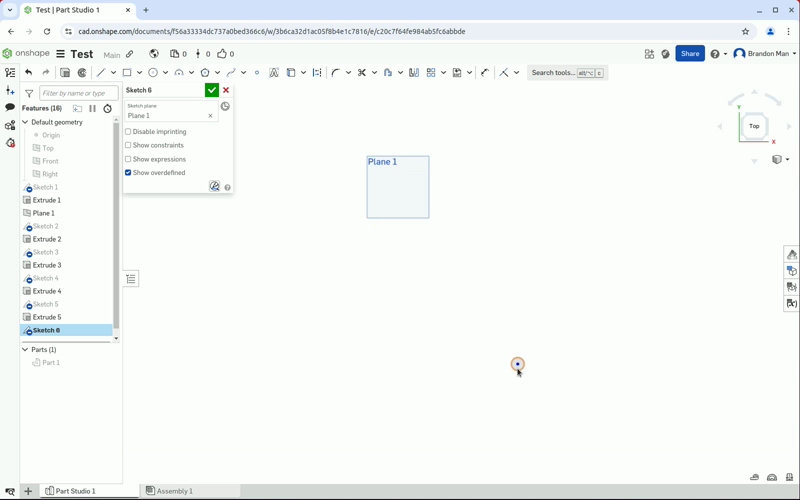
scroll(6)
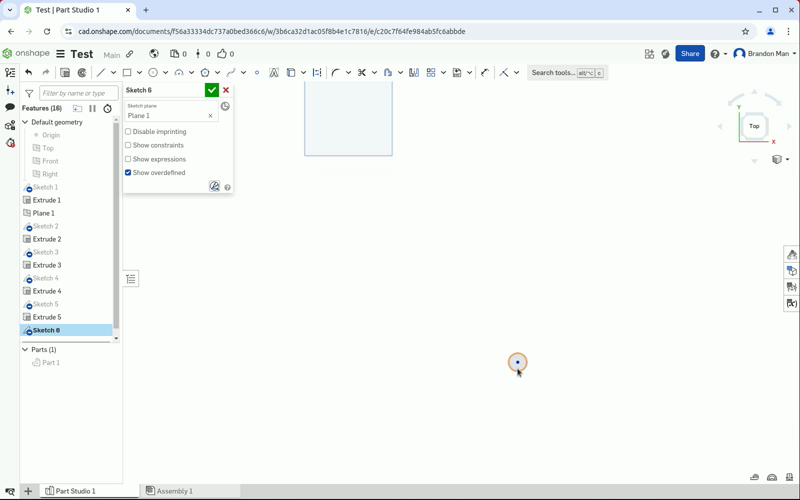
scroll(6)
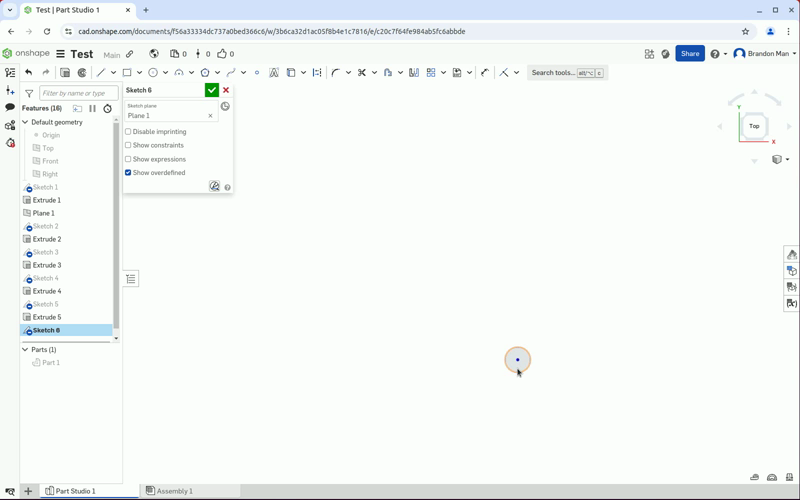
scroll(6)
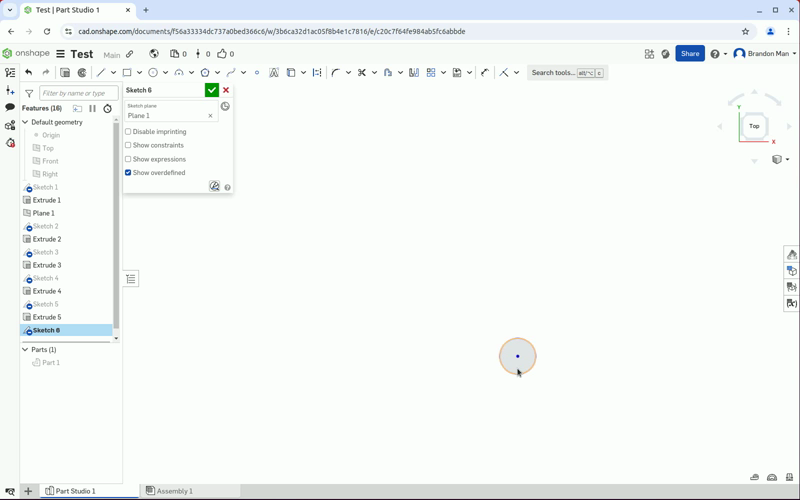
scroll(6)
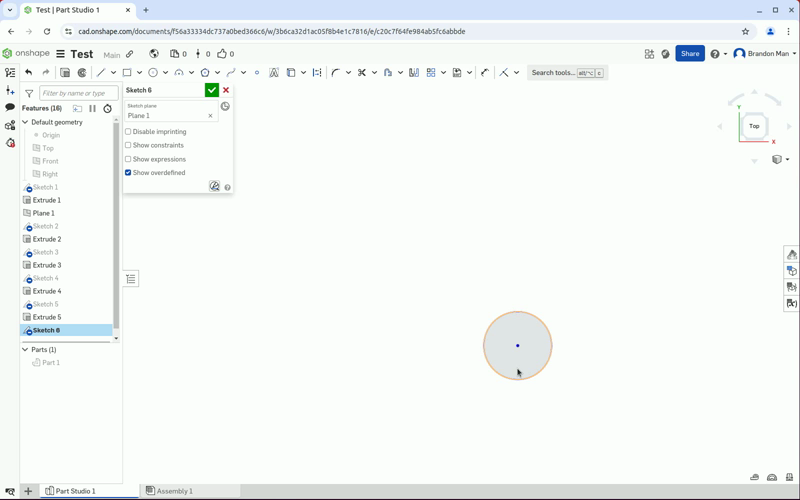
click(517, 368)
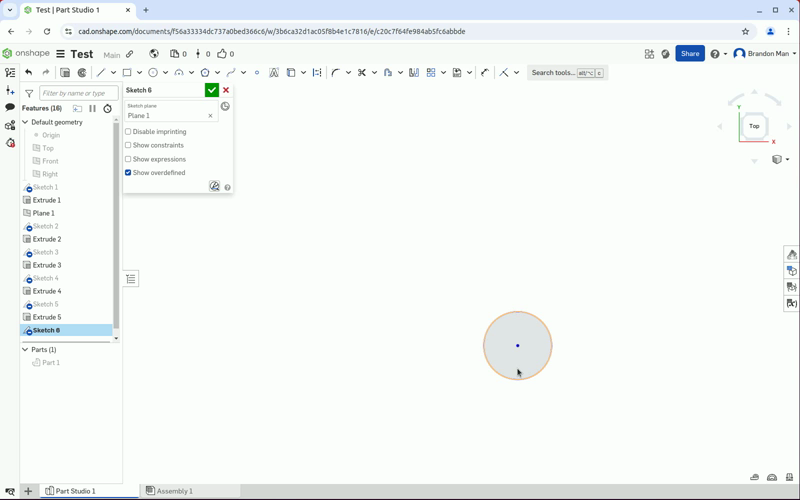
scroll(-6)
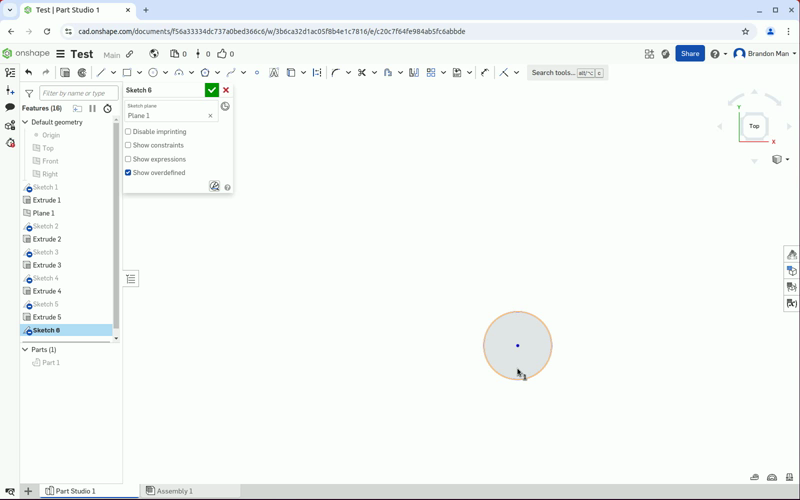
scroll(-6)
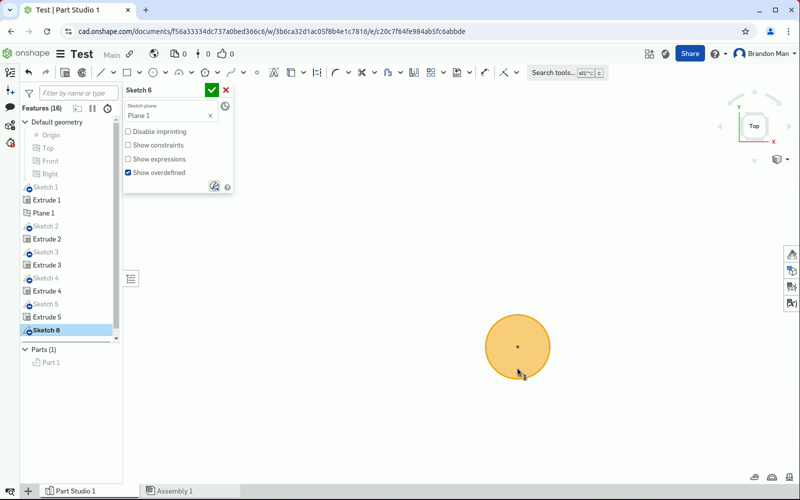
scroll(-6)
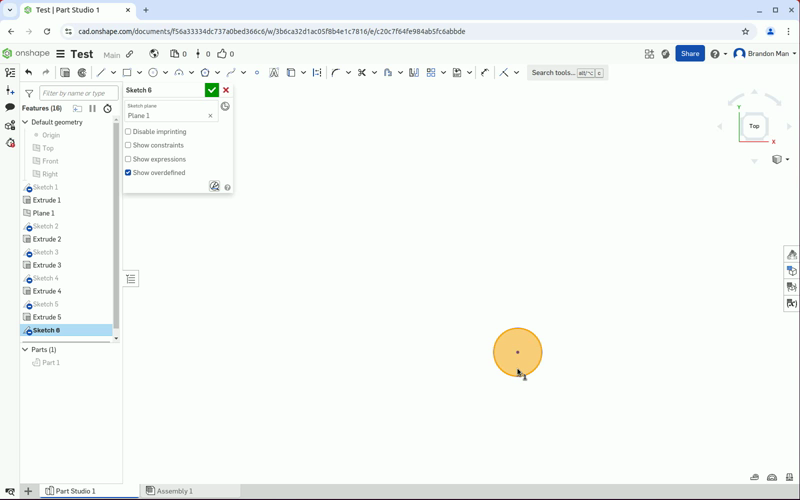
scroll(-6)
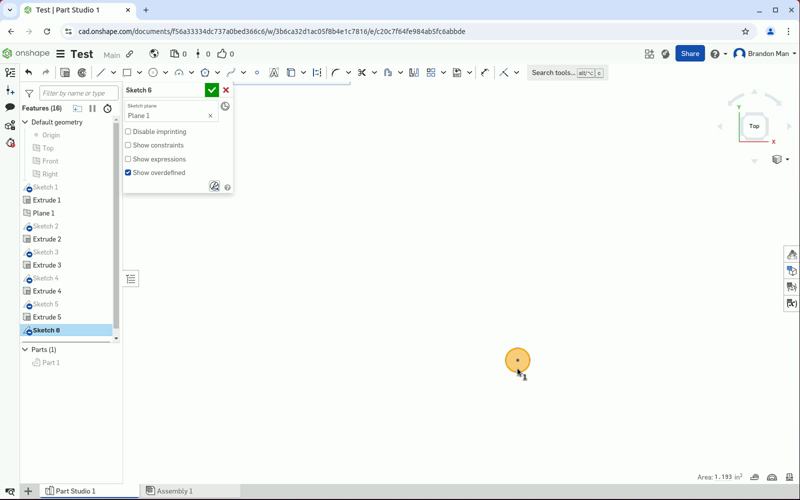
scroll(-6)
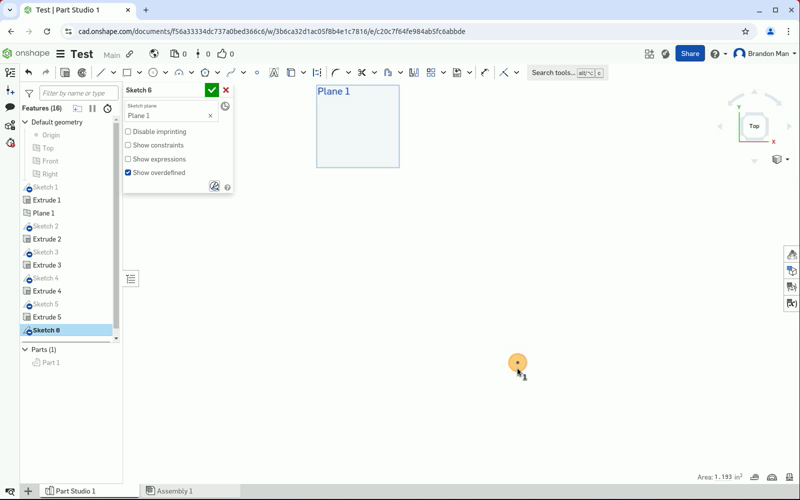
scroll(-6)
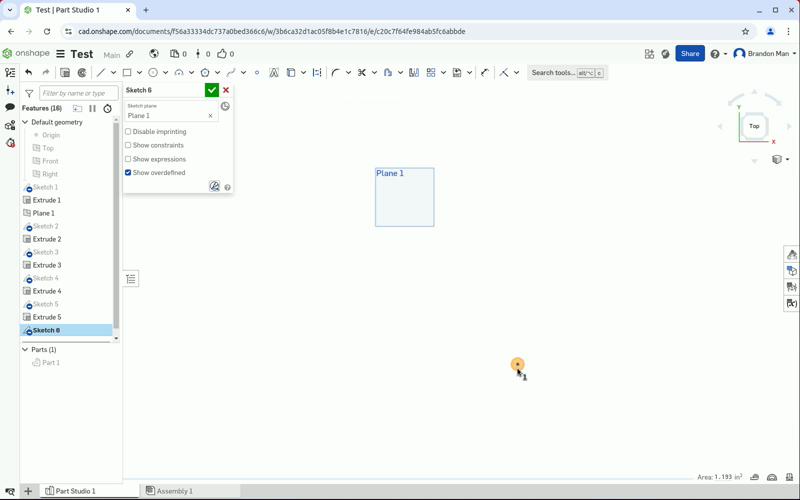
scroll(-6)
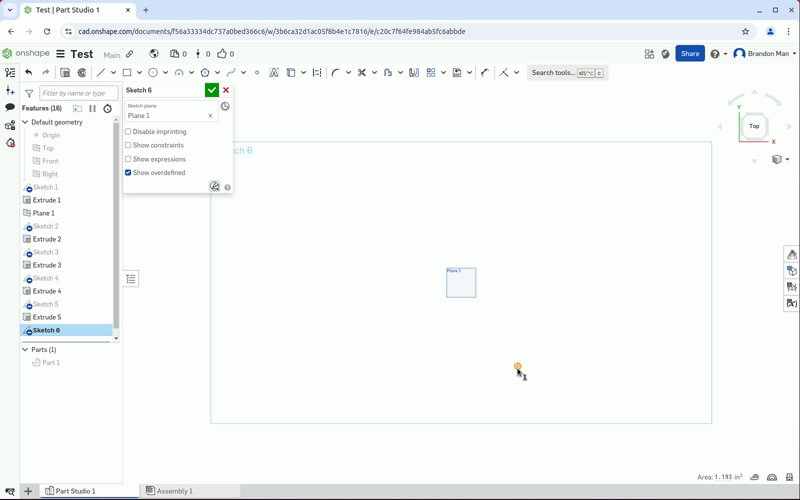
mouse_move(73, 352)
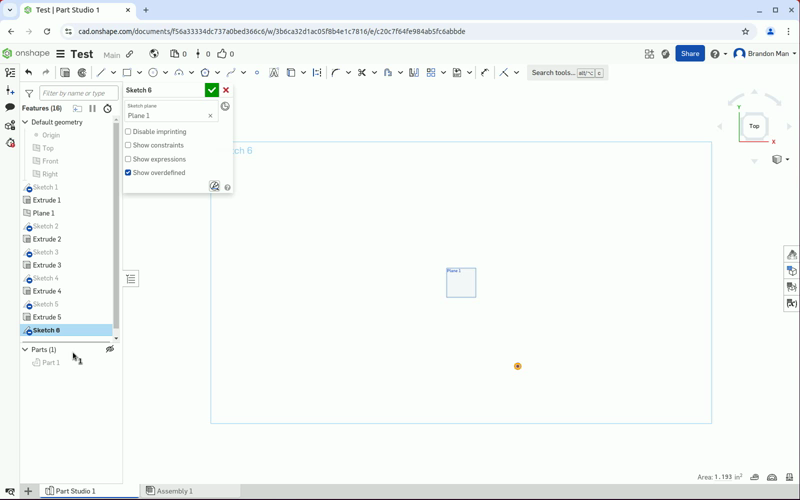
key(shift+y)
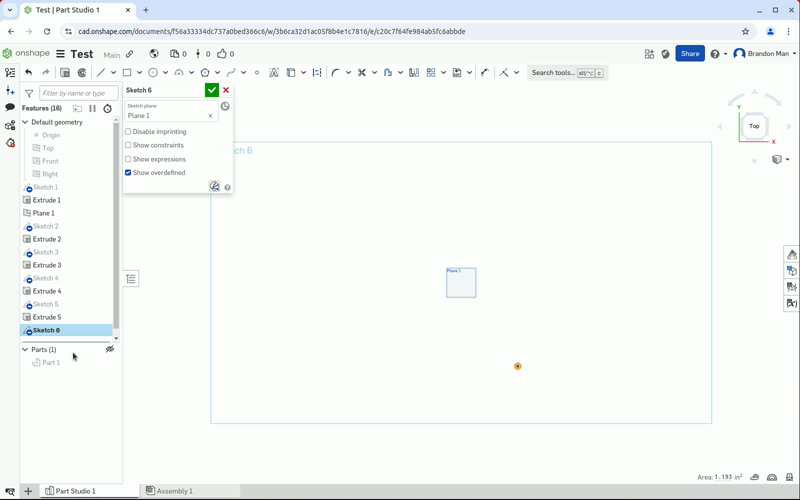
key(shift+e)
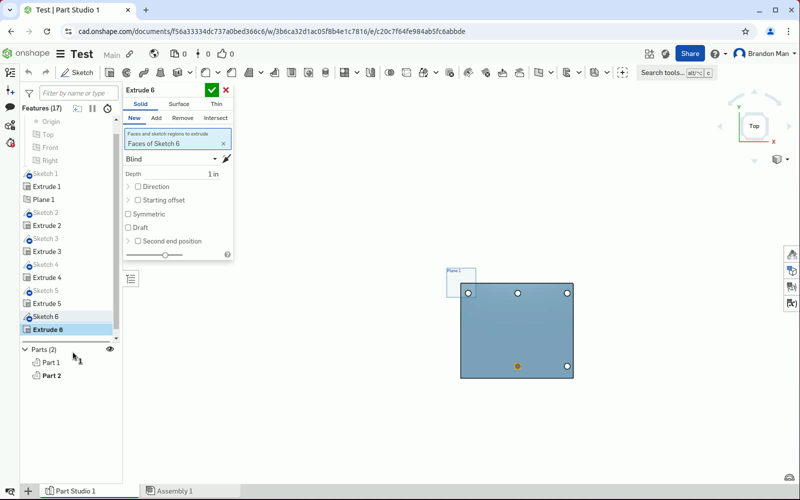
mouse_move(143, 106)
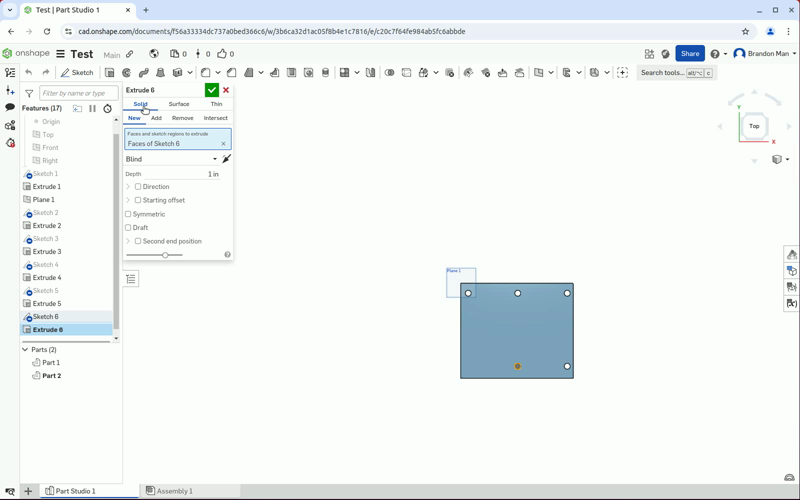
click(143, 106)
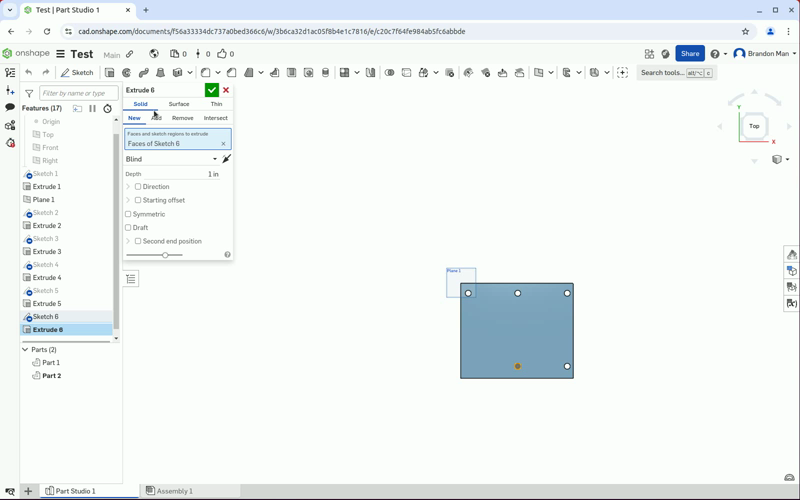
mouse_move(186, 120)
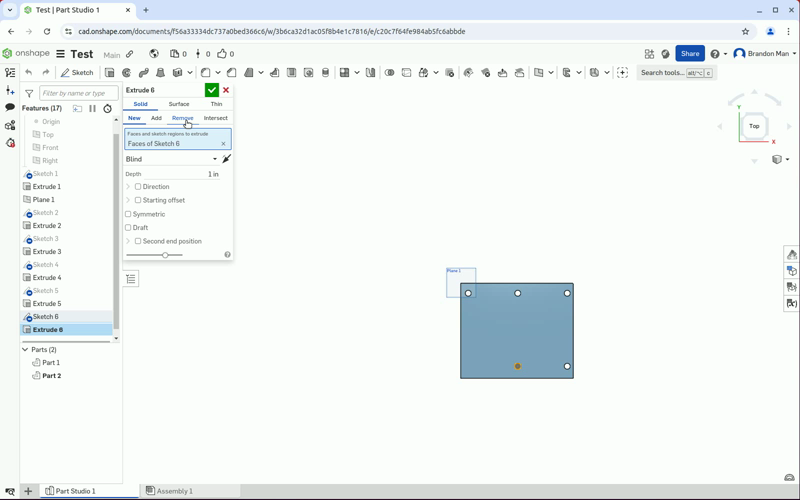
click(186, 120)
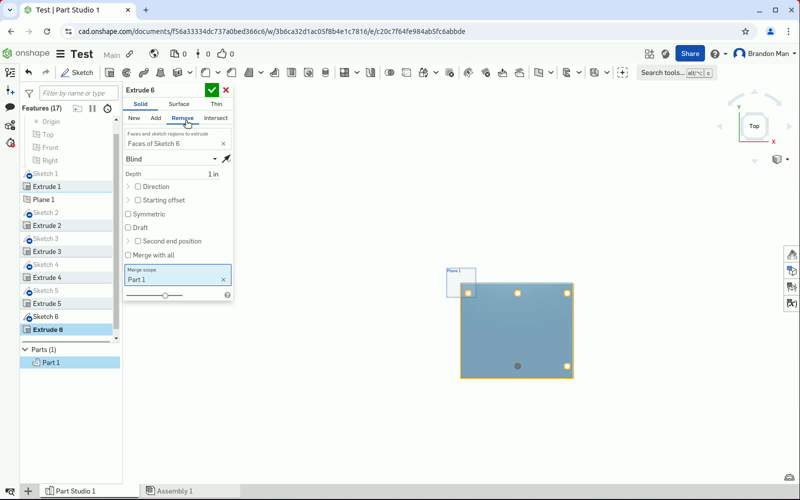
key(tab, 4)
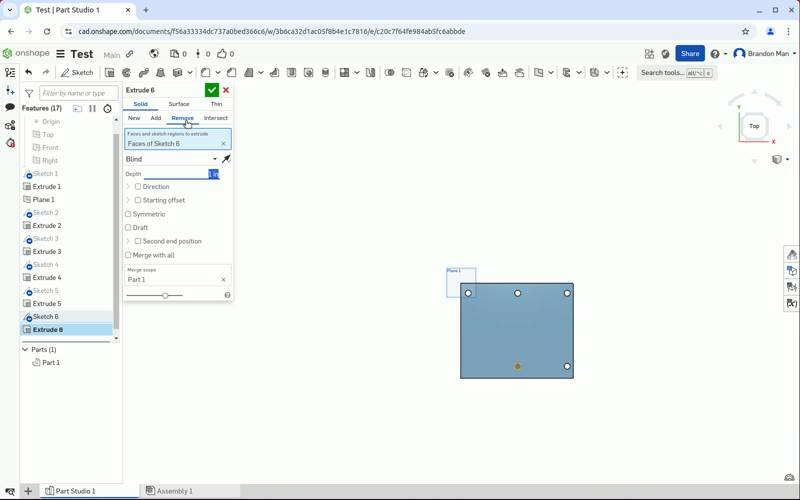
text(3.611)
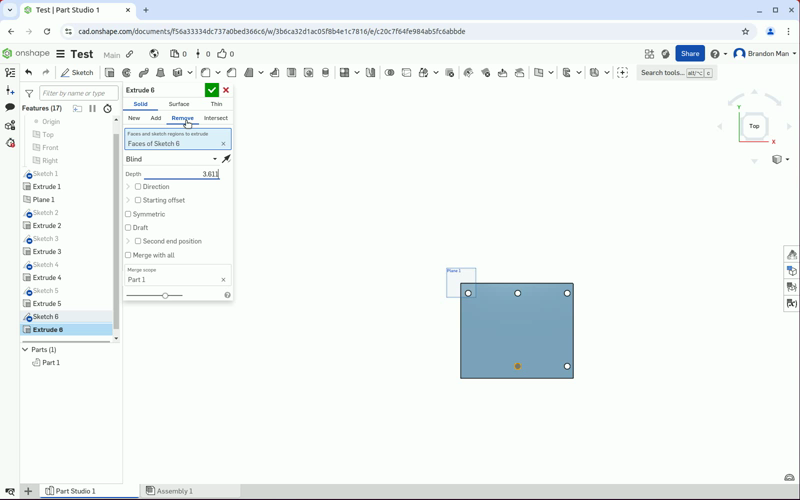
key(tab, 6)
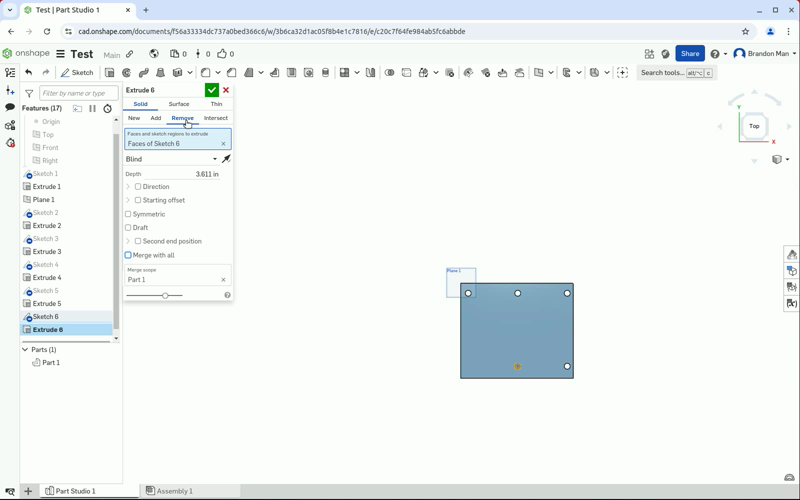
key(space)
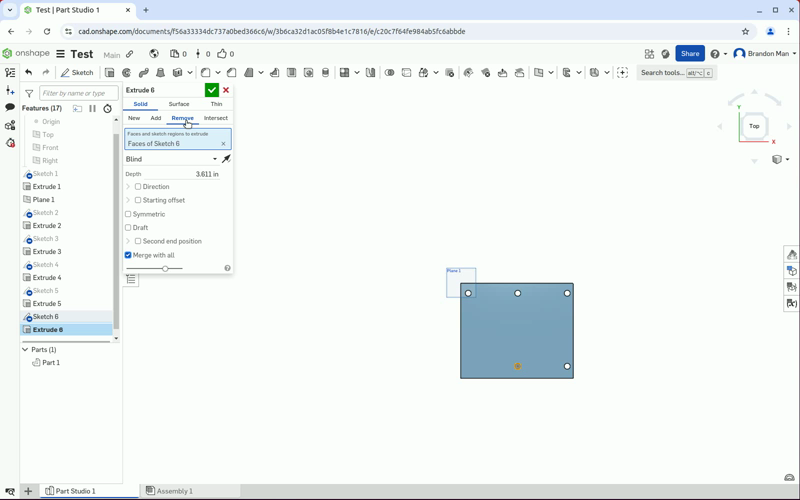
key(enter)
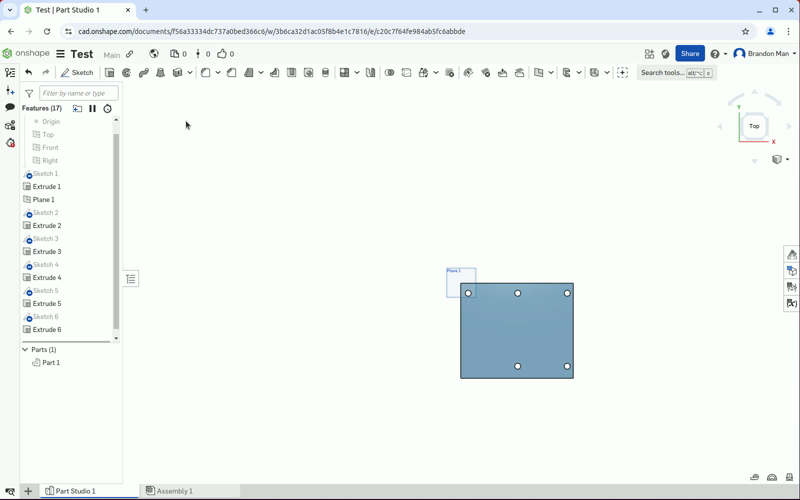
key(shift+h)
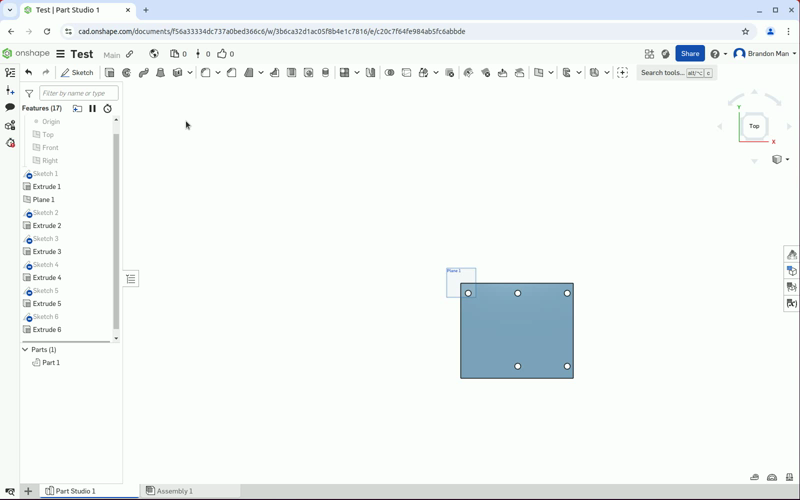
key(shift+h)
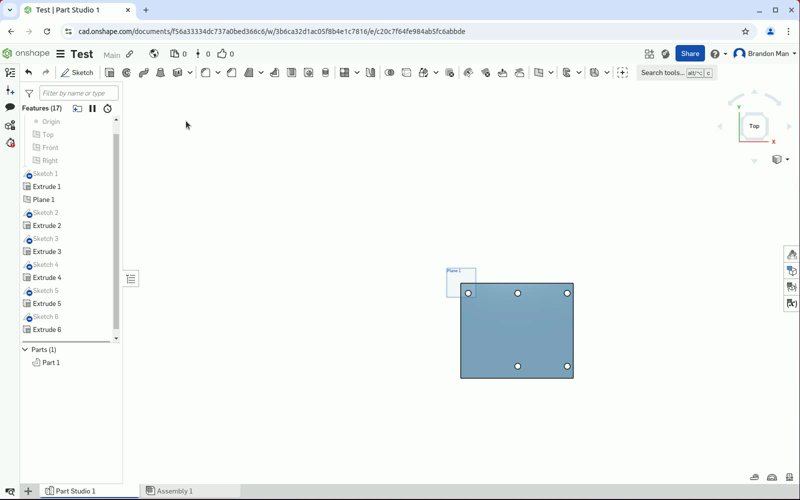
mouse_move(69, 176)
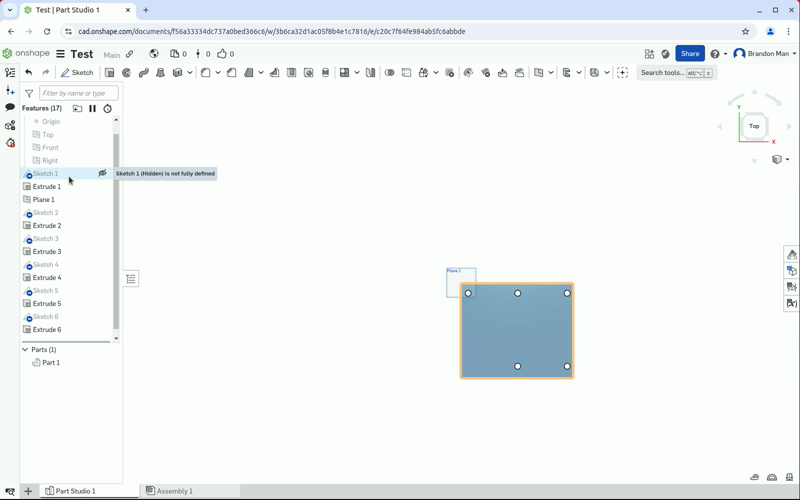
click(69, 176)
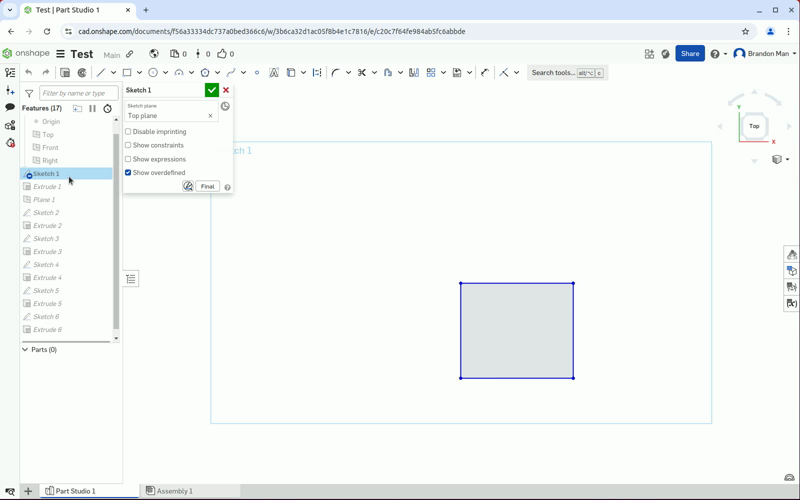
mouse_move(229, 92)
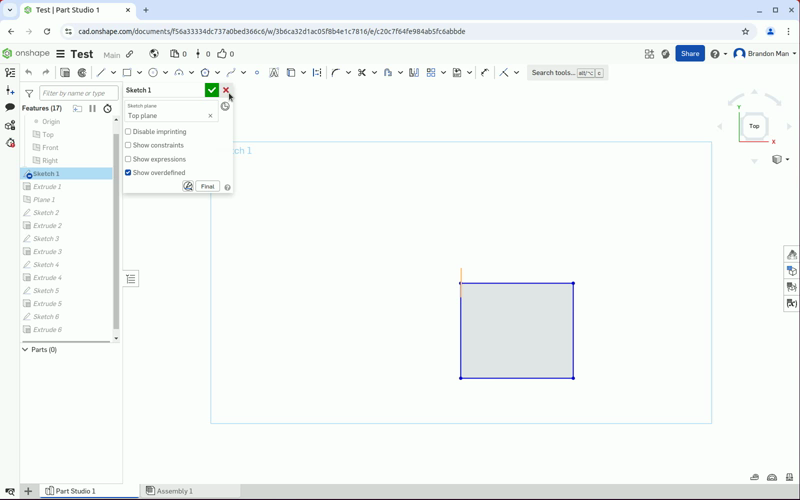
click(229, 92)
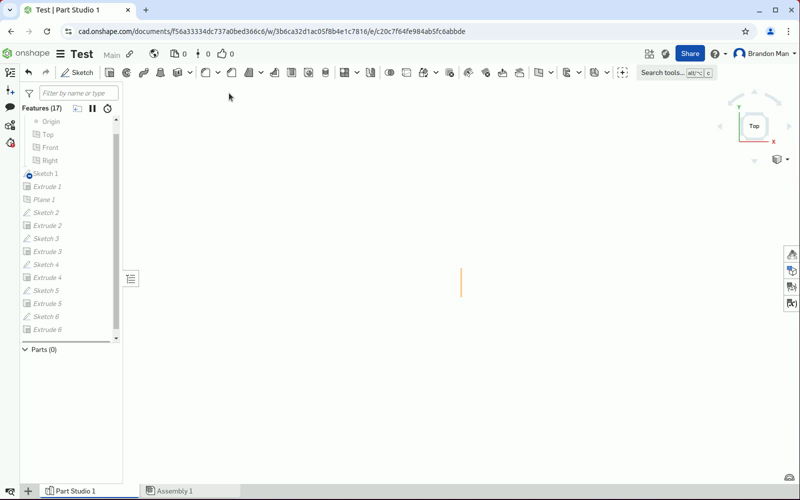
key(shift+s)
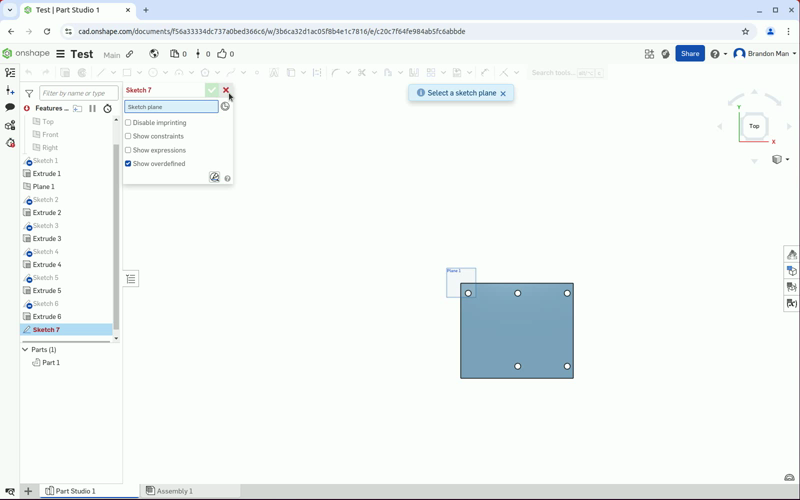
mouse_move(69, 189)
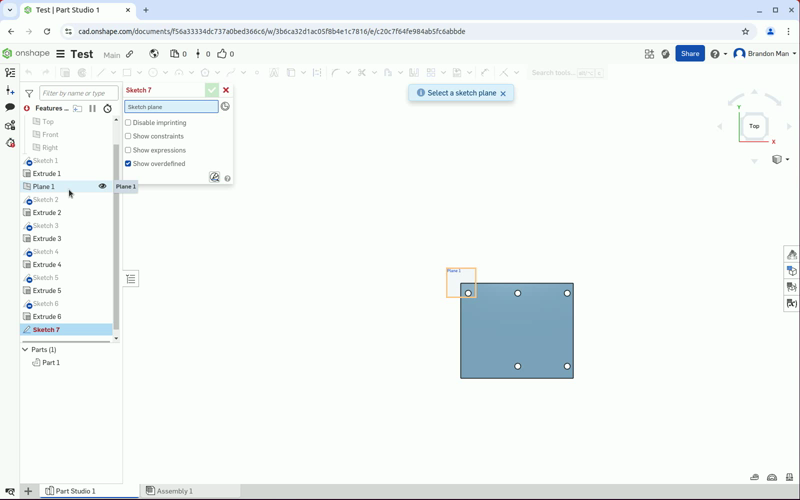
click(69, 189)
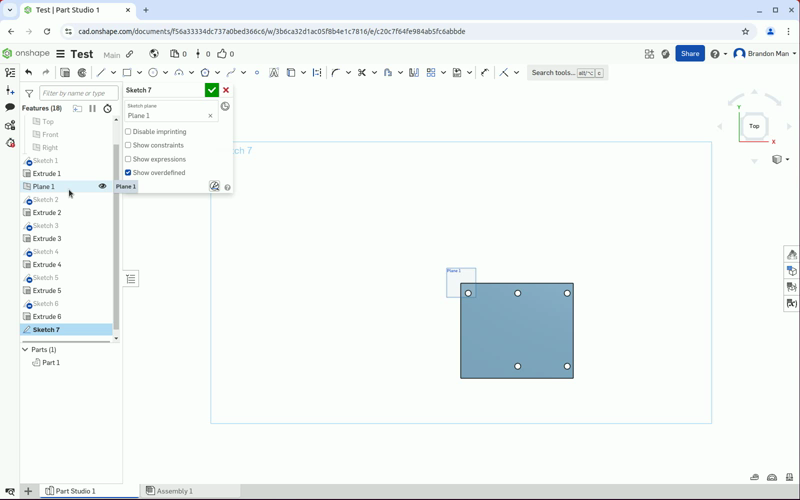
mouse_move(73, 352)
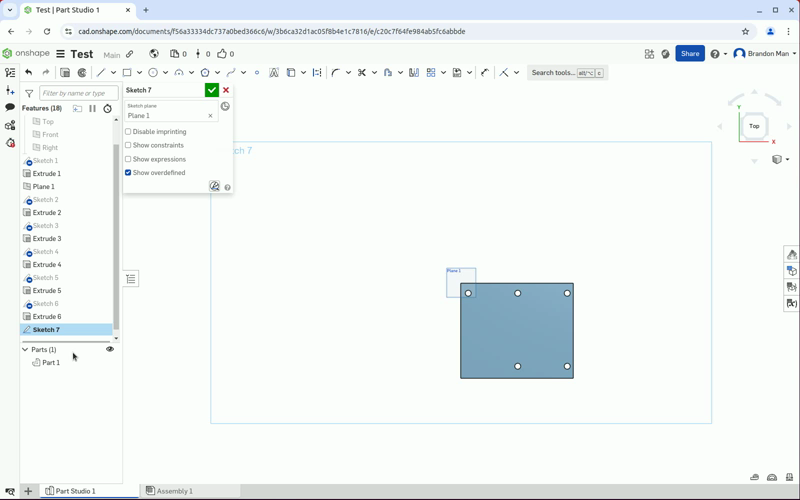
key(y)
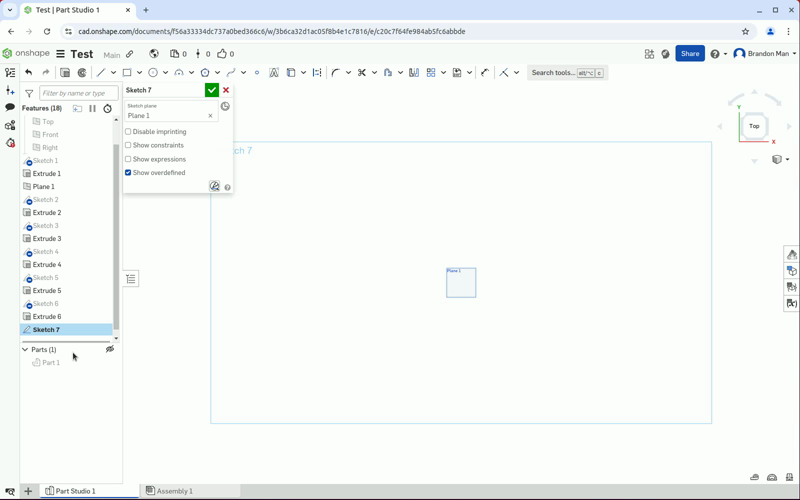
key(c)
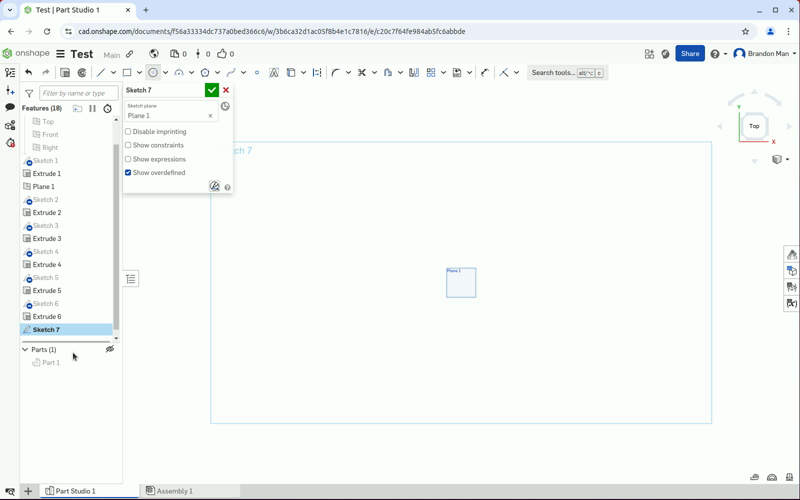
key_down(shift)
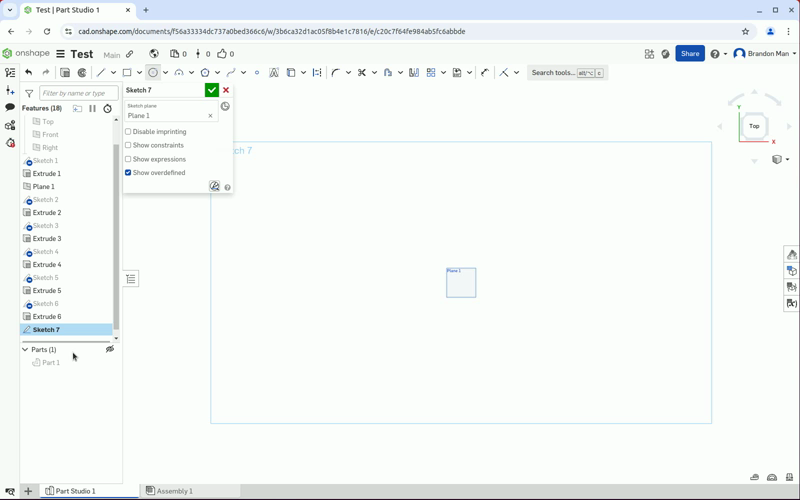
mouse_move(468, 366)
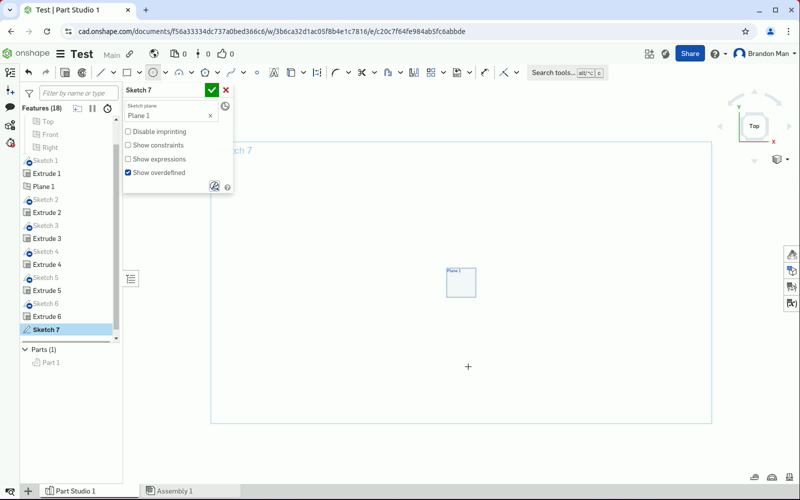
click(468, 366)
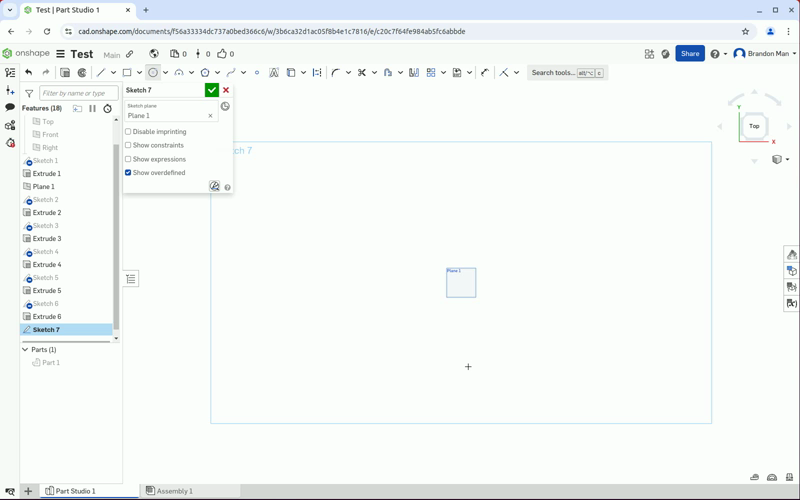
key_up(shift)
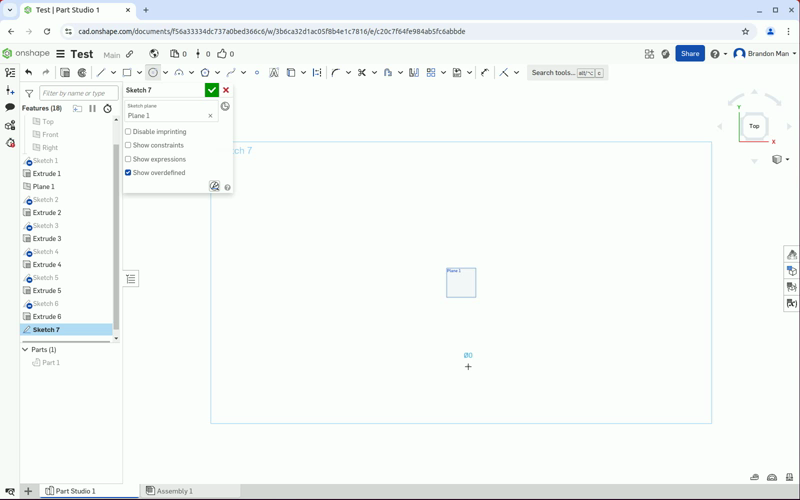
mouse_move(471, 366)
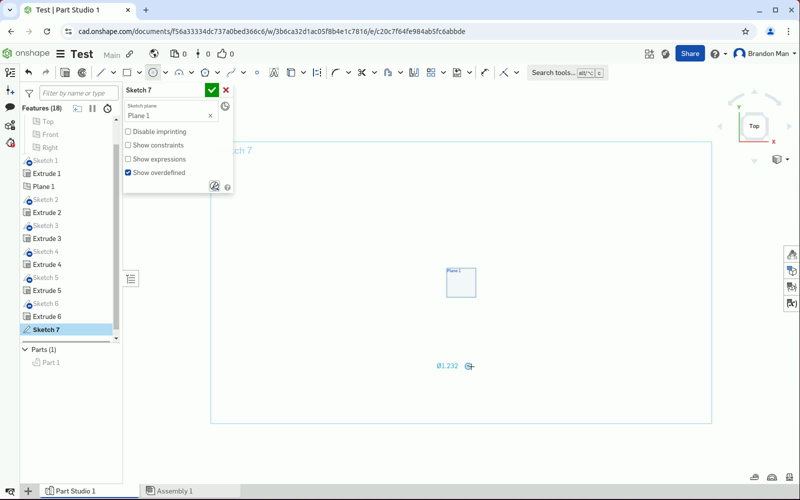
click(471, 366)
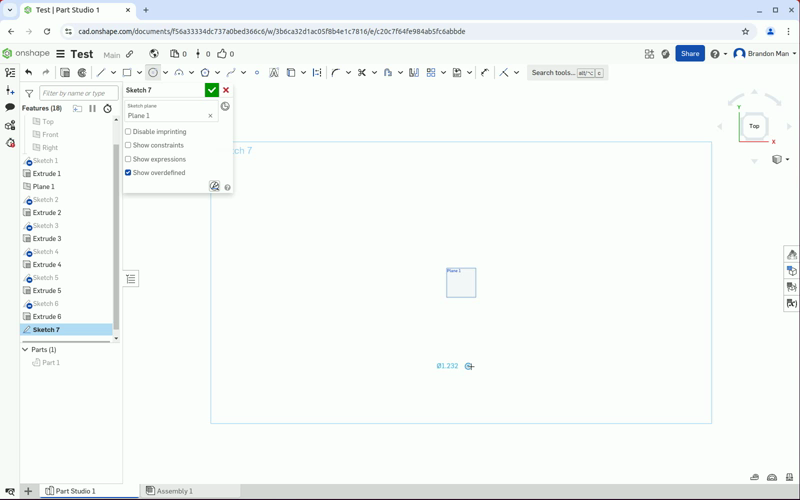
key(esc)
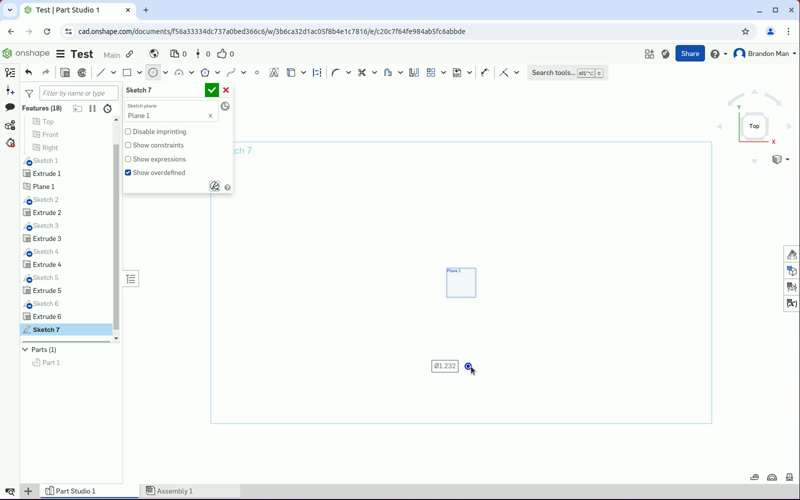
mouse_move(468, 369)
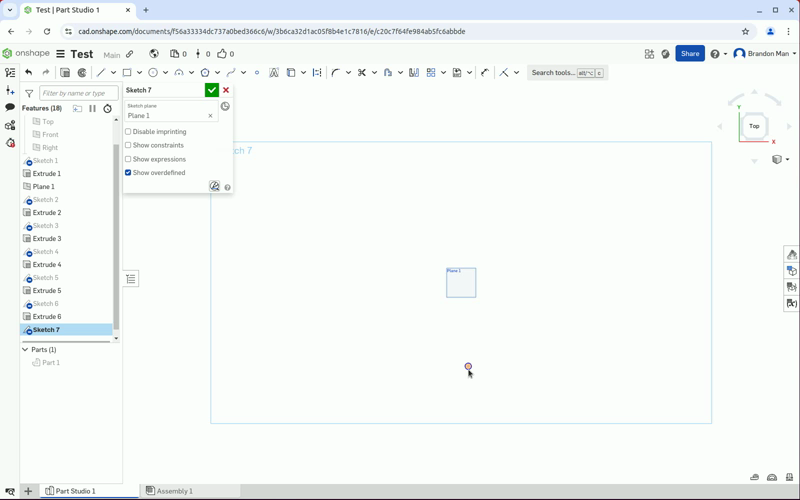
scroll(6)
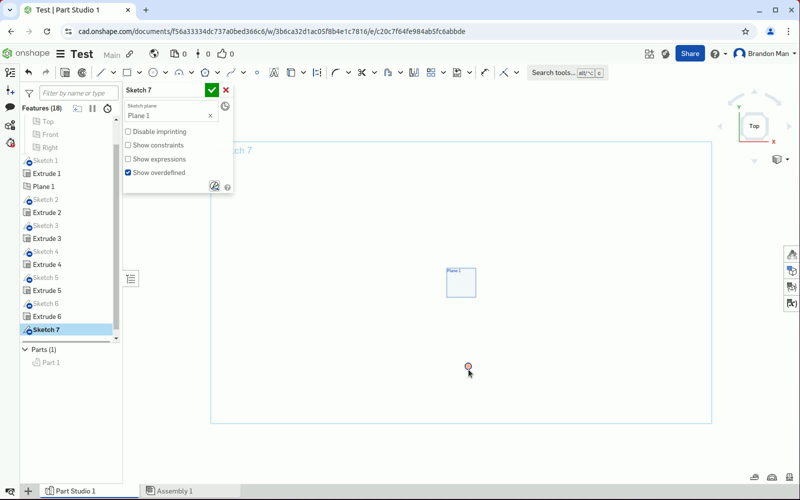
scroll(6)
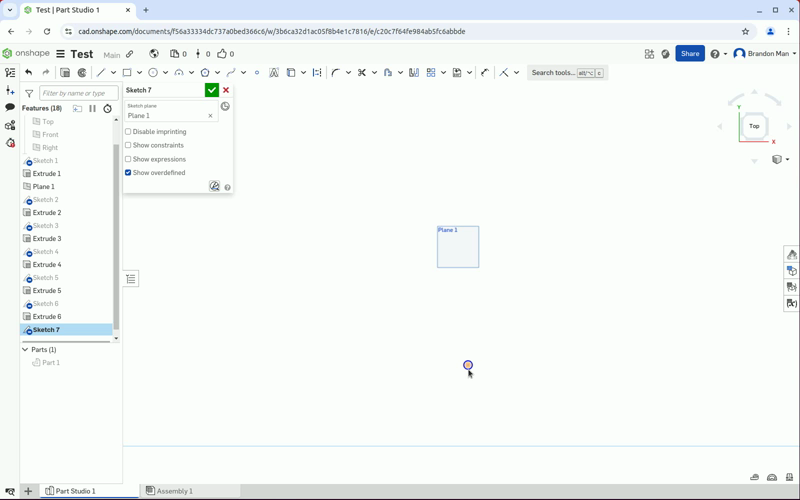
scroll(6)
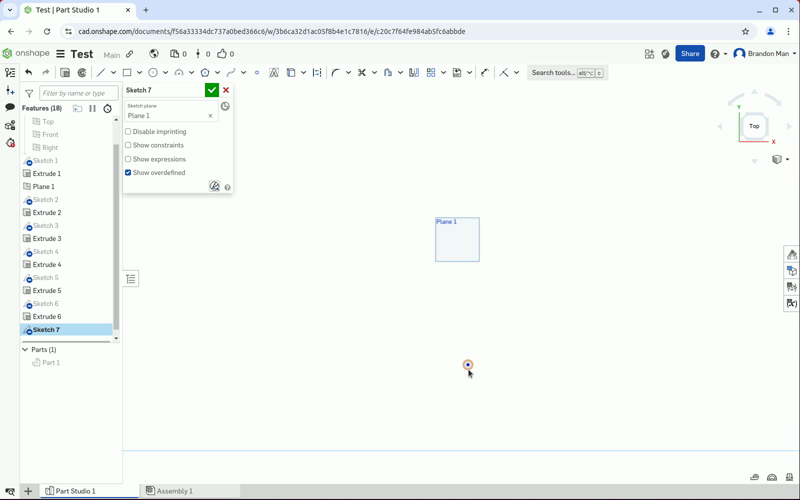
scroll(6)
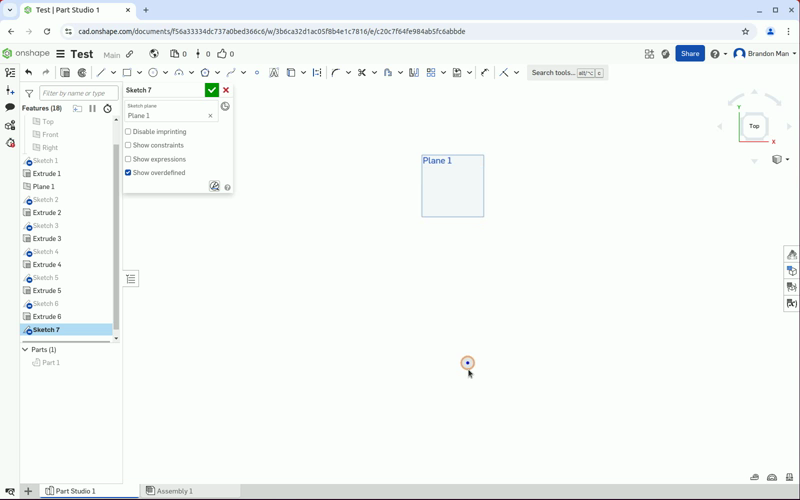
scroll(6)
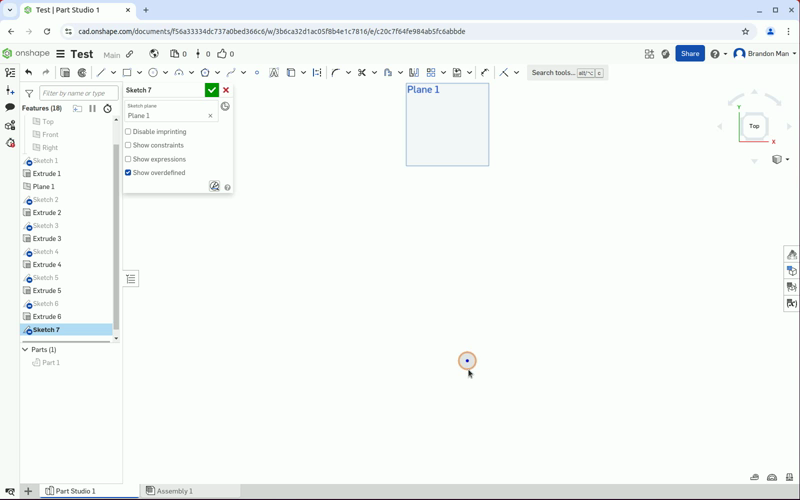
scroll(6)
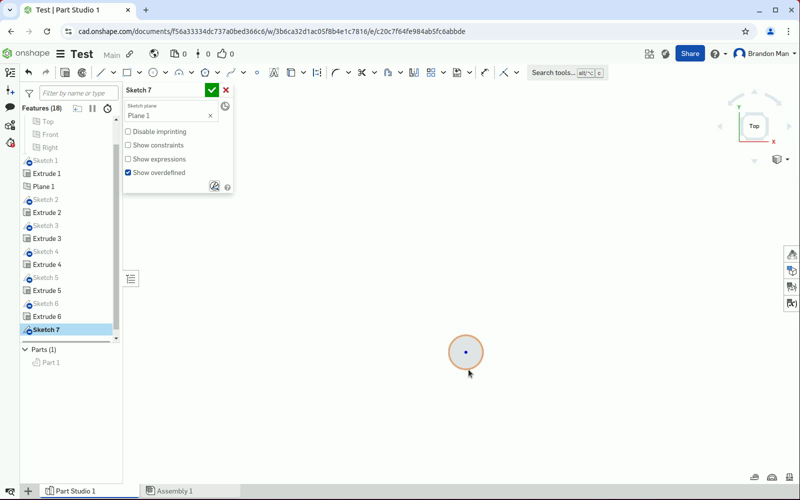
scroll(6)
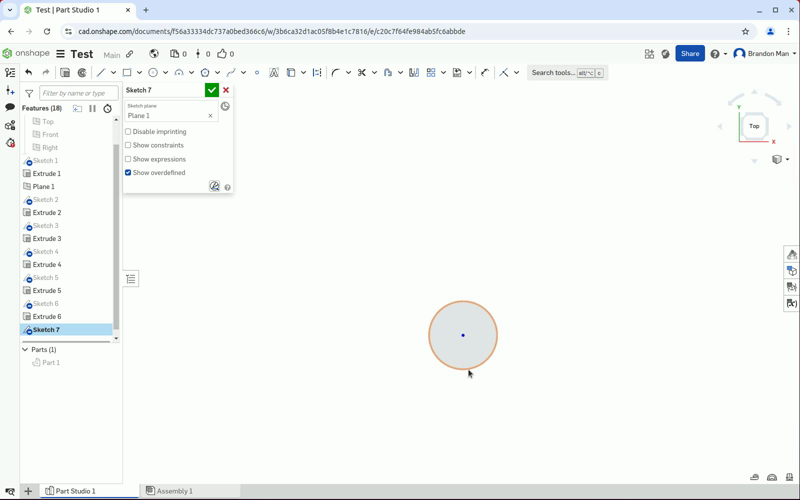
click(468, 369)
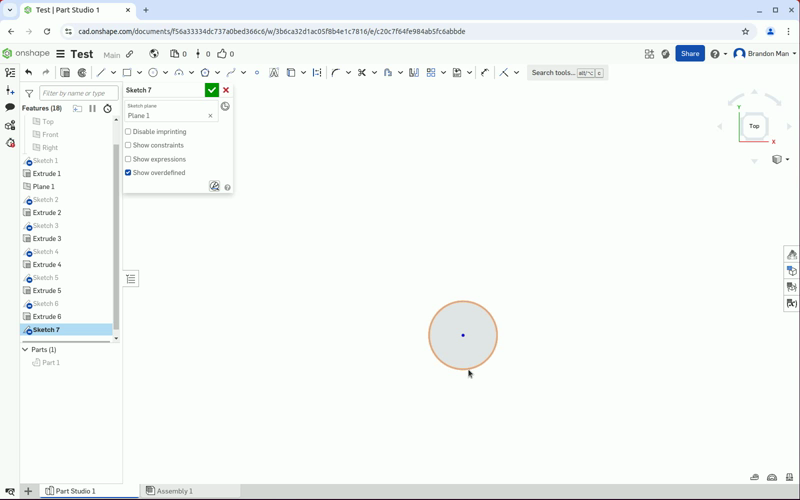
scroll(-6)
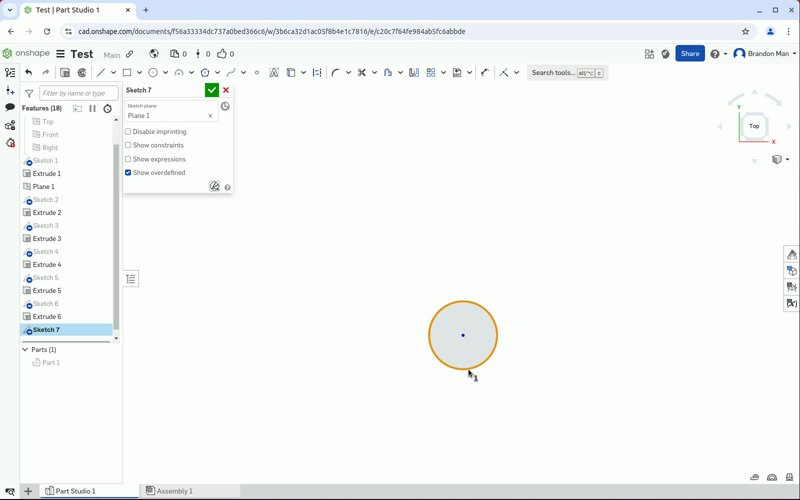
scroll(-6)
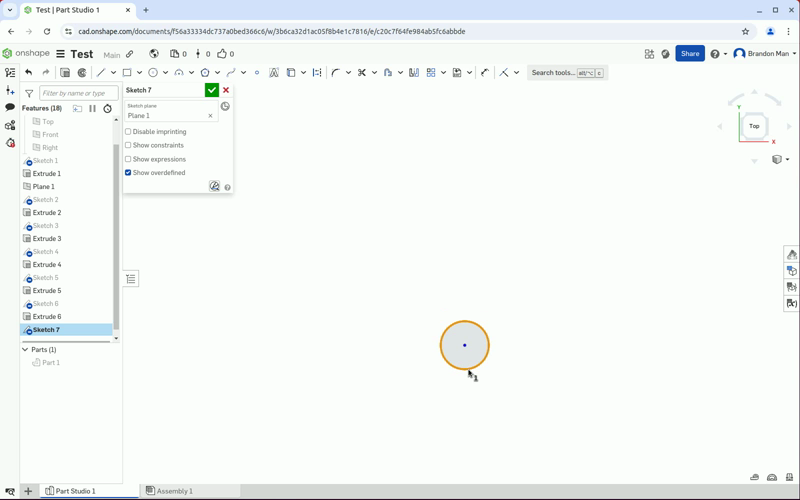
scroll(-6)
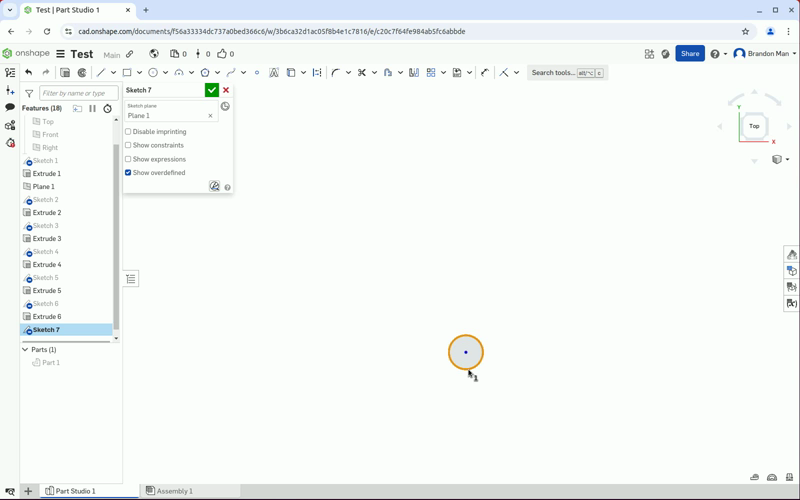
scroll(-6)
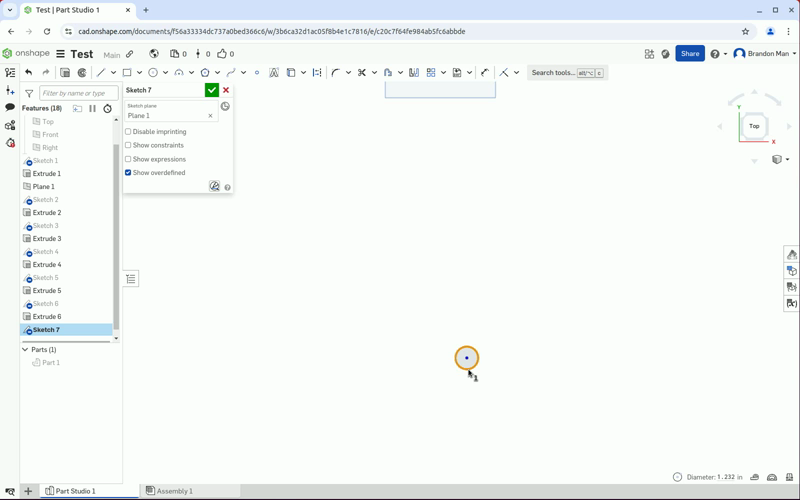
scroll(-6)
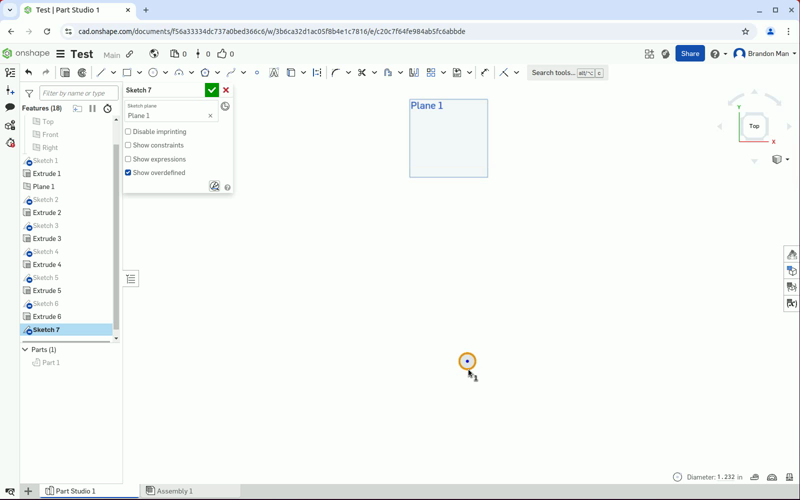
scroll(-6)
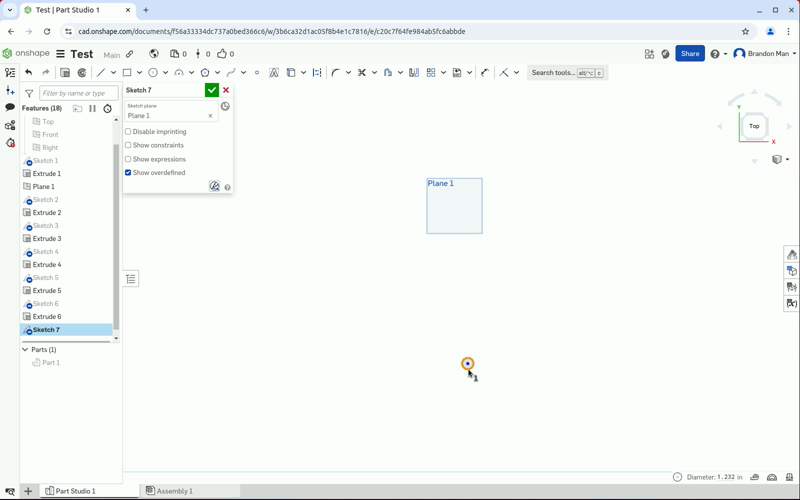
scroll(-6)
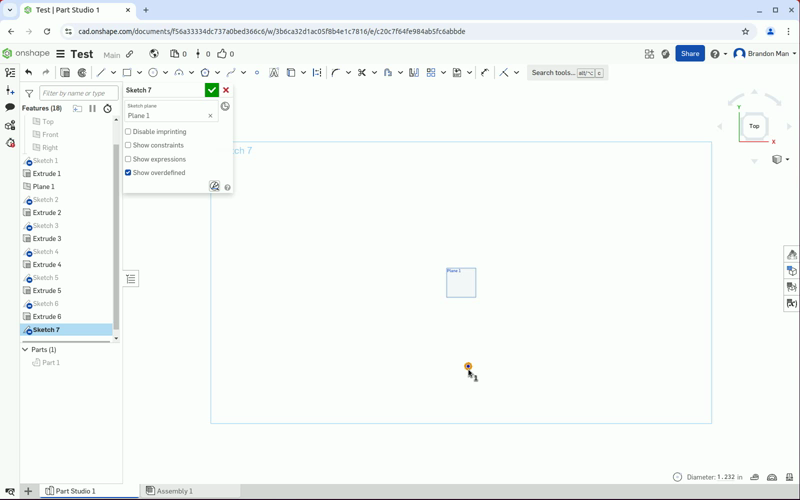
mouse_move(73, 352)
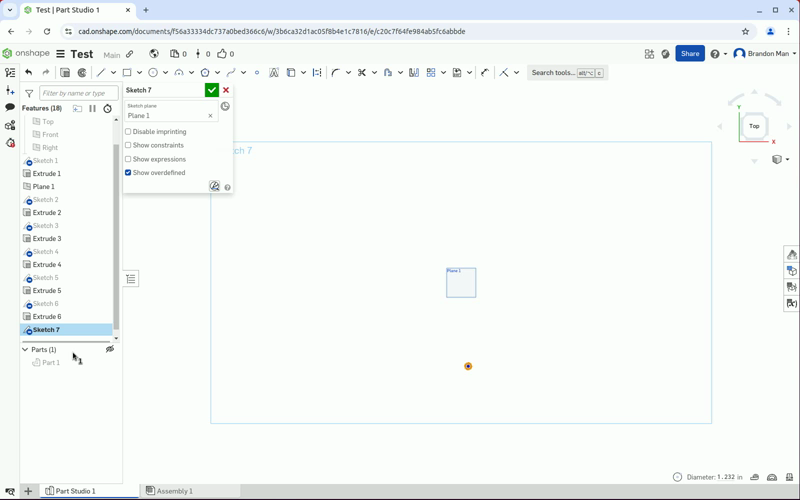
key(shift+y)
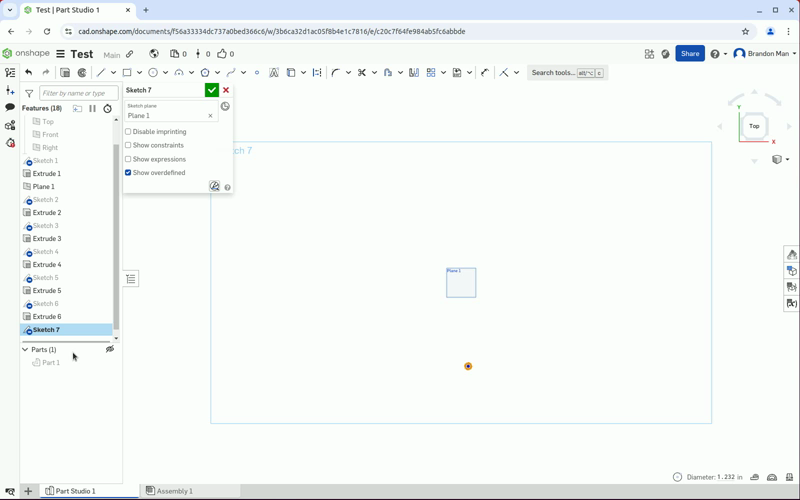
key(shift+e)
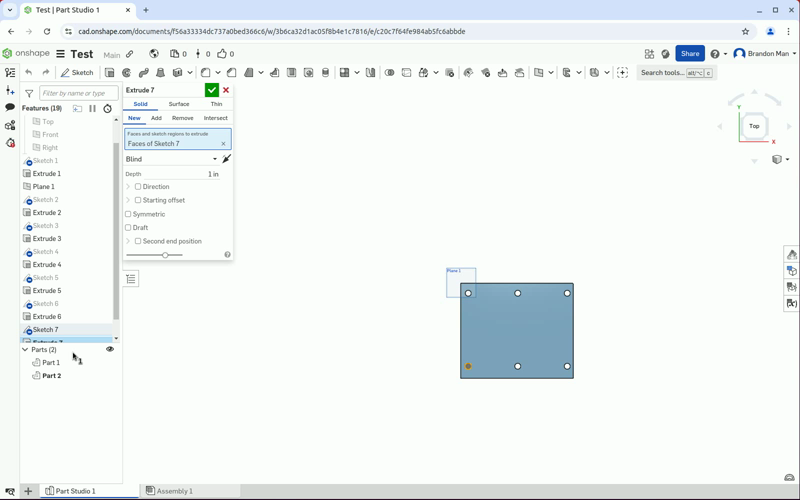
mouse_move(143, 106)
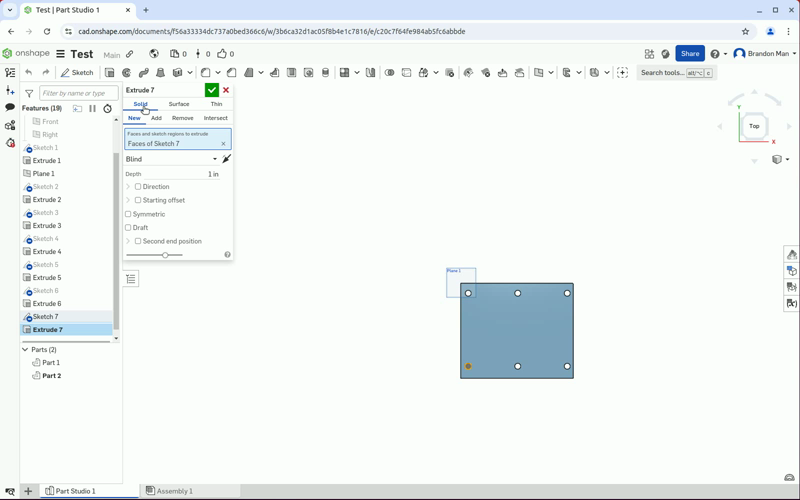
click(143, 106)
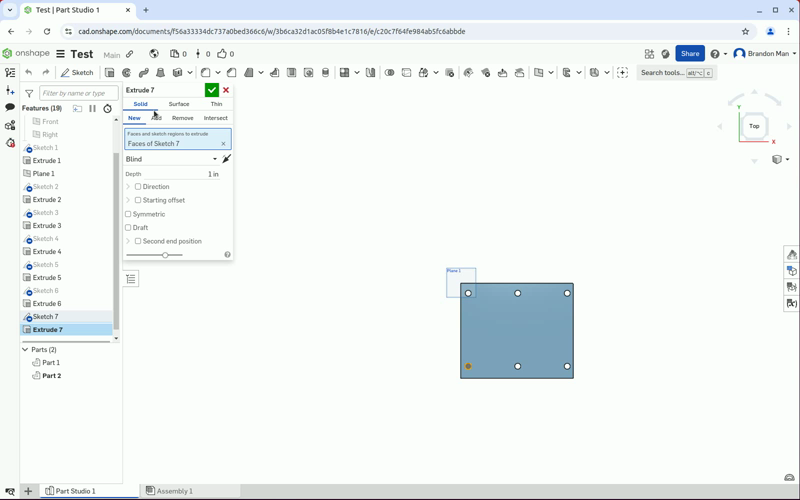
mouse_move(186, 120)
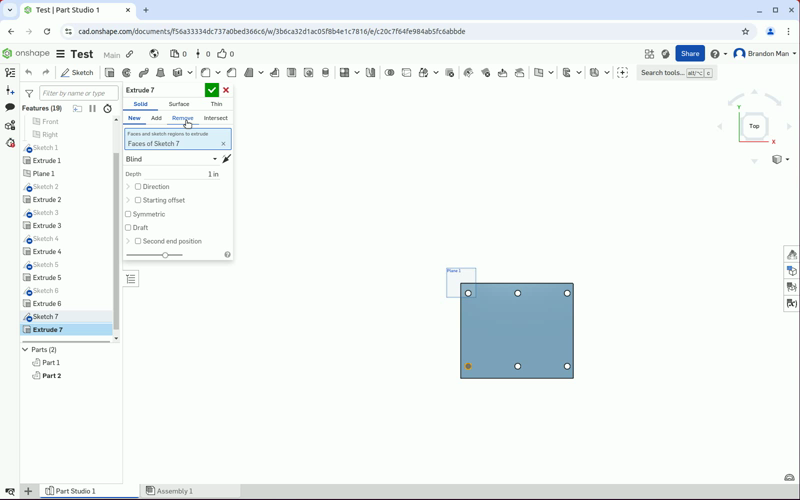
click(186, 120)
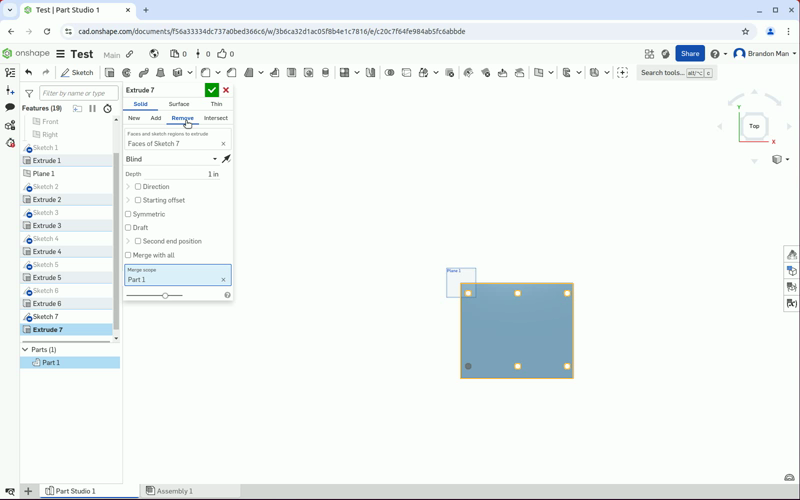
key(tab, 4)
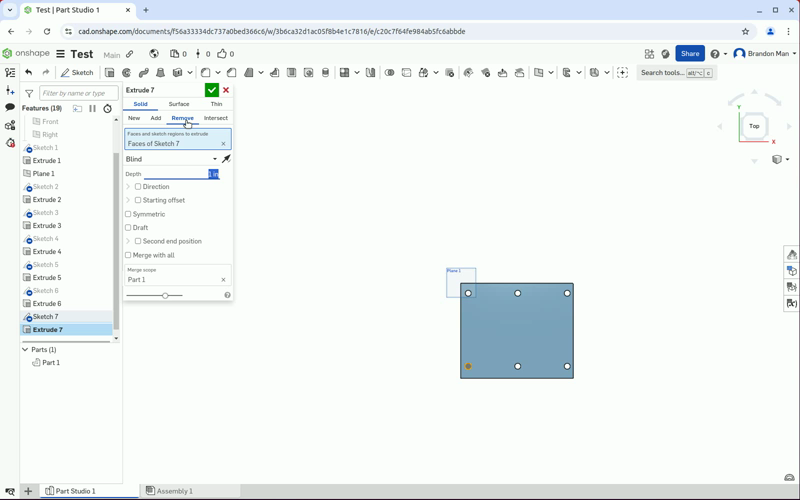
text(3.611)
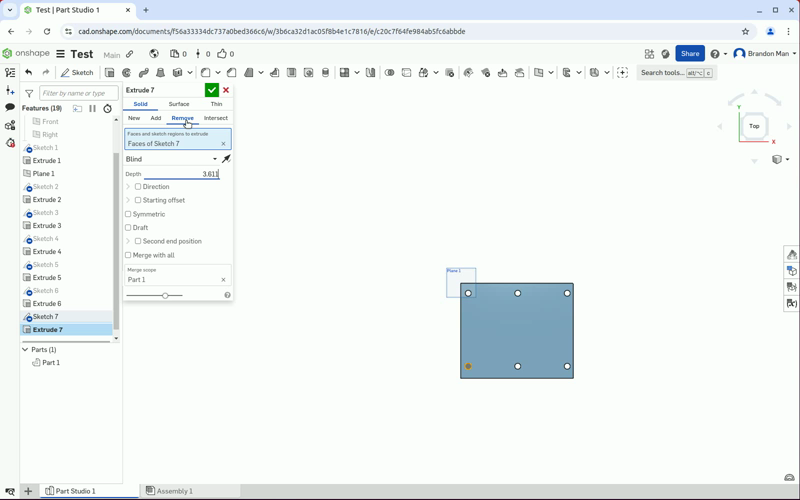
key(tab, 6)
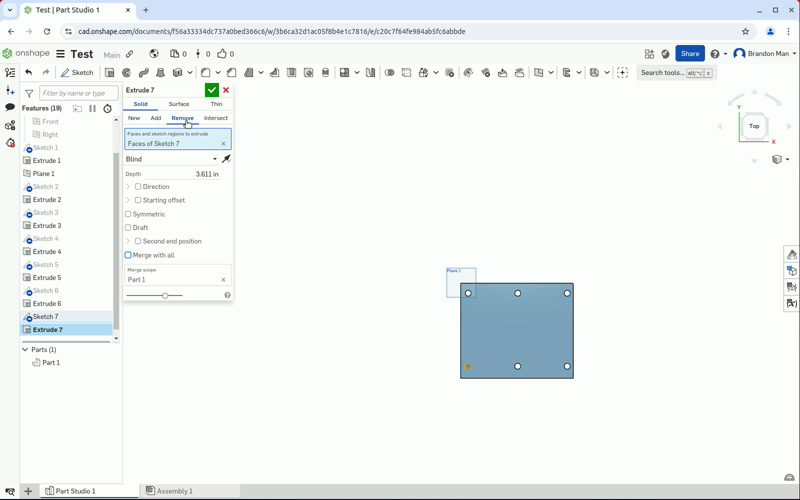
key(space)
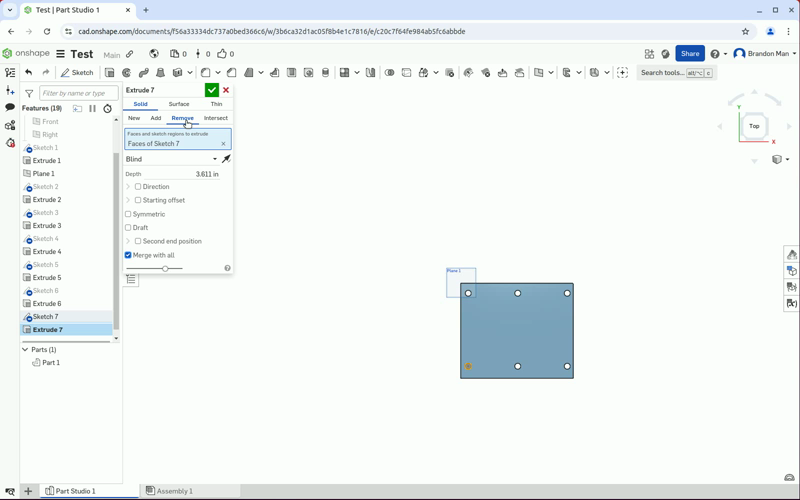
key(enter)
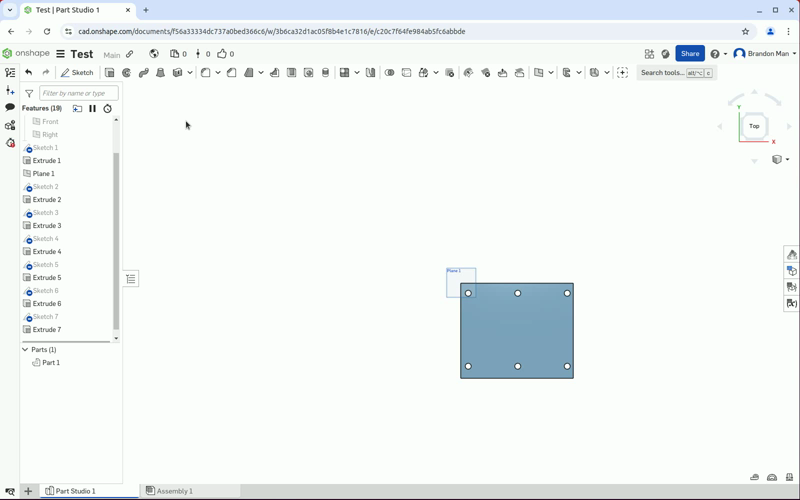
key(shift+h)
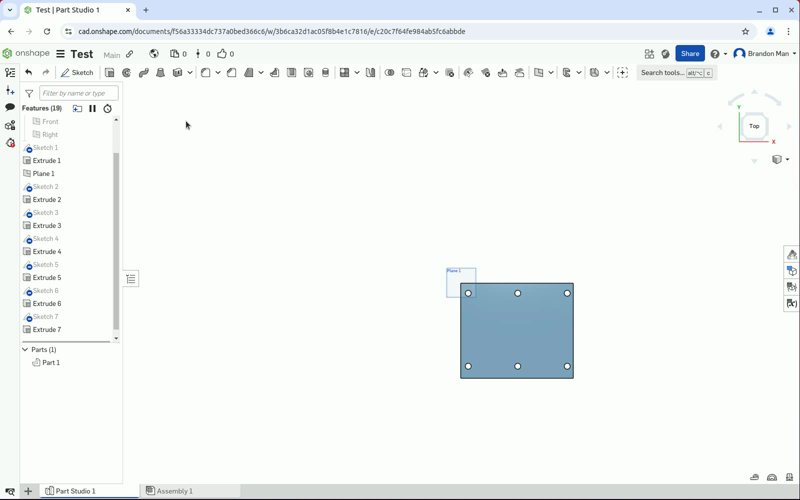
key(shift+h)
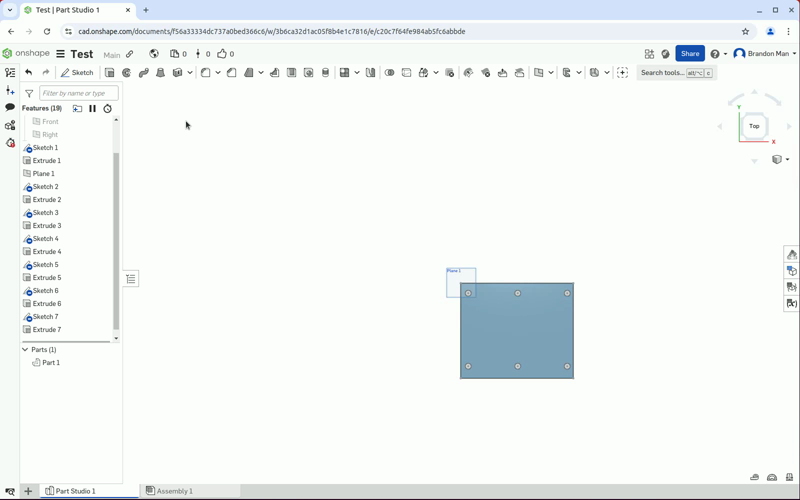
key(shift+7)
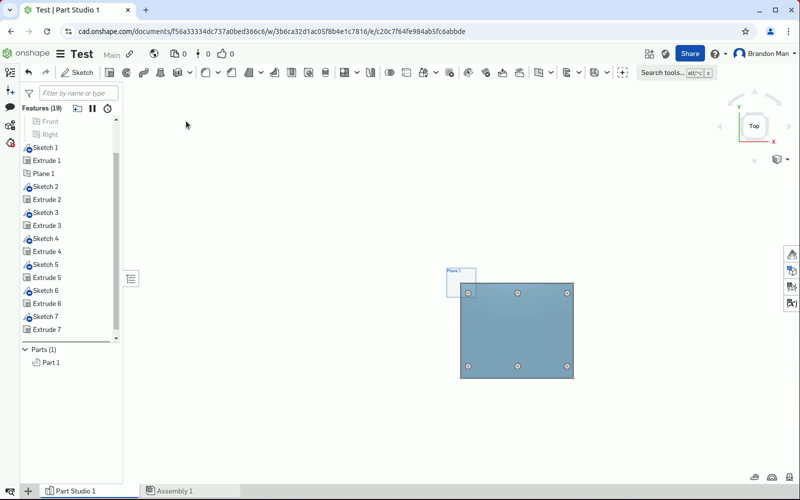
key(up, 3)
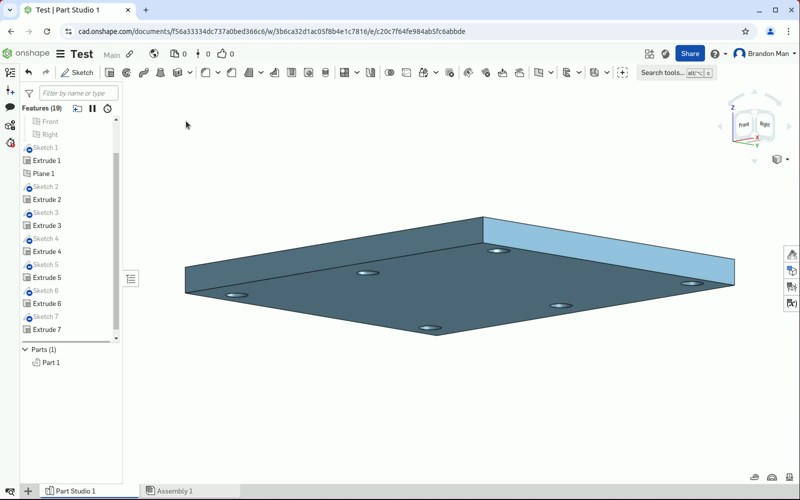
key(left, 3)
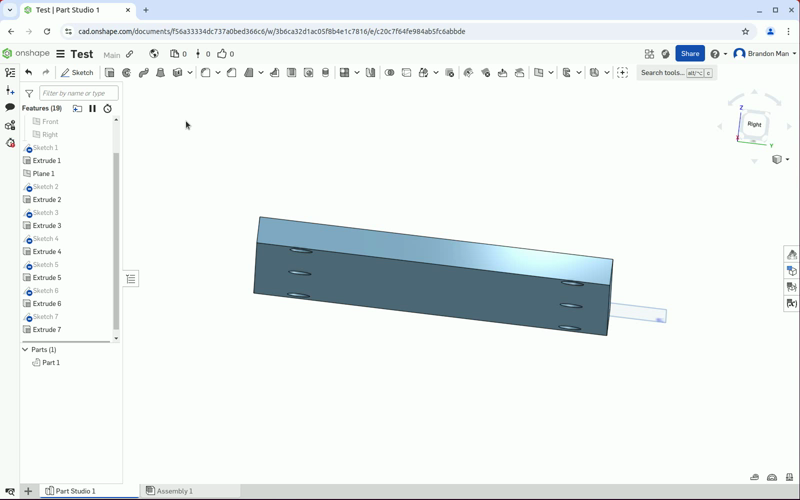
key(right, 3)
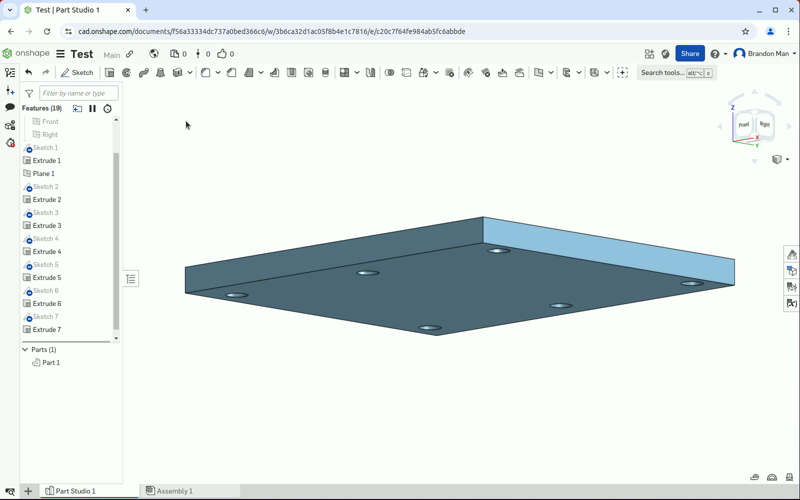
key(down, 3)
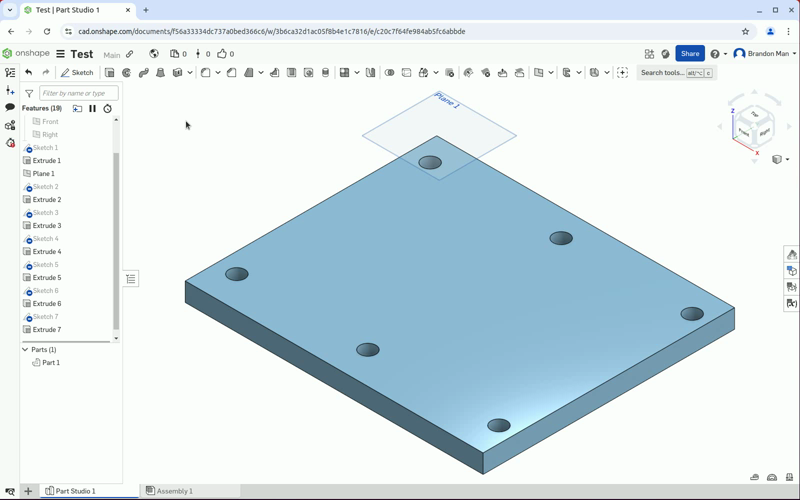
mouse_move(69, 150)
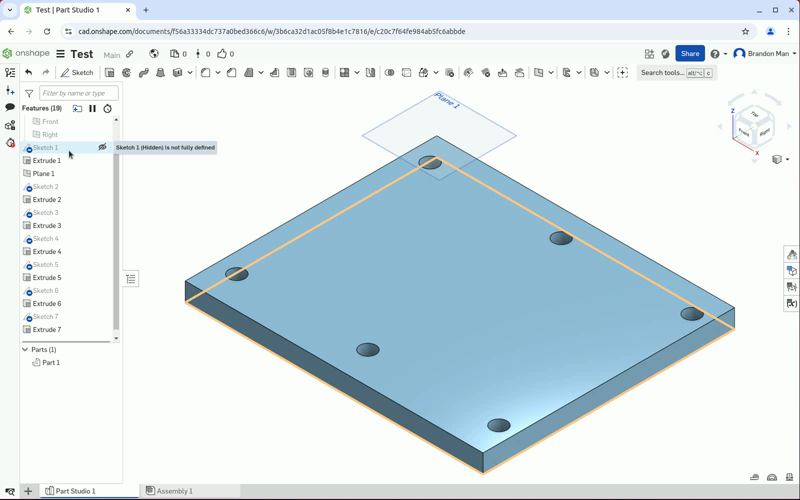
click(69, 150)